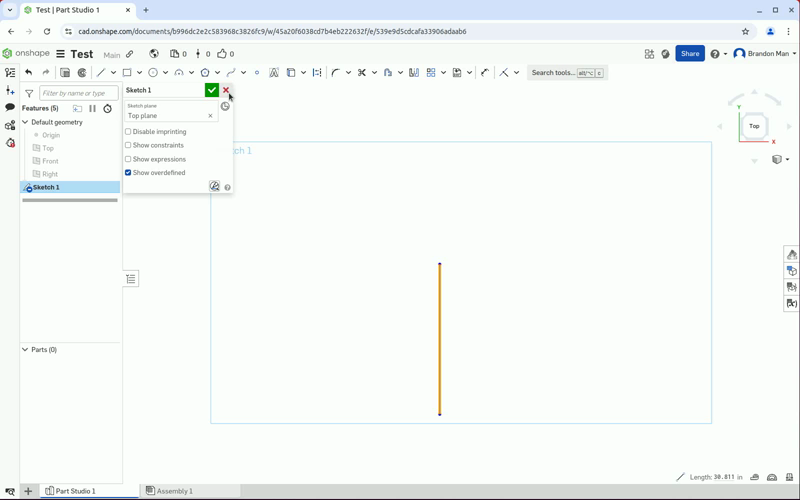
key(shift+h)
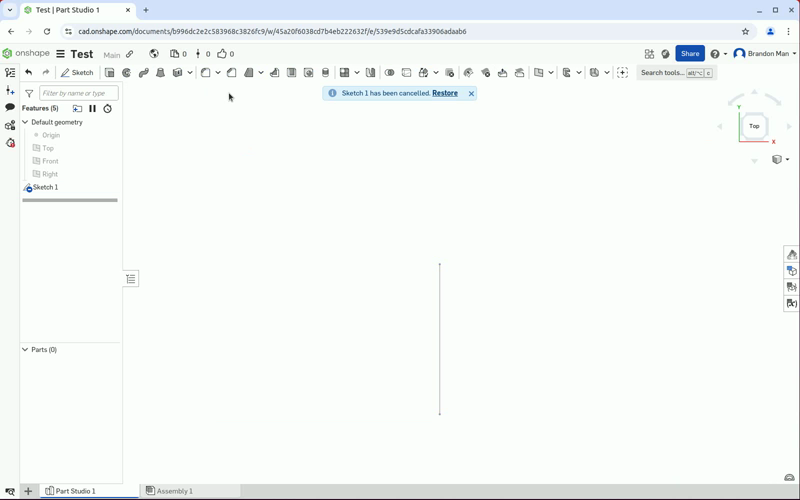
key(shift+s)
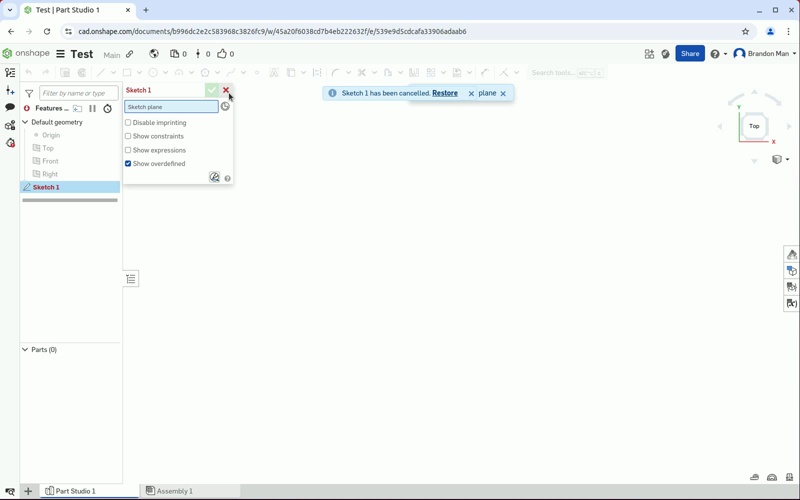
mouse_move(73, 150)
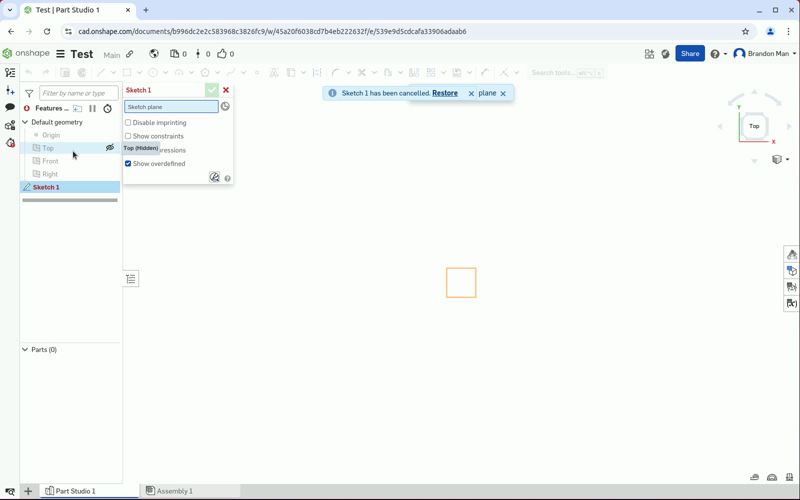
click(73, 150)
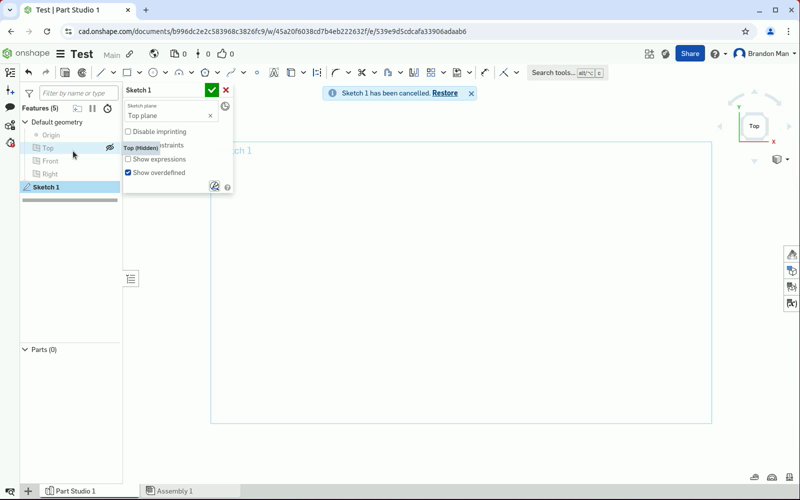
mouse_move(73, 352)
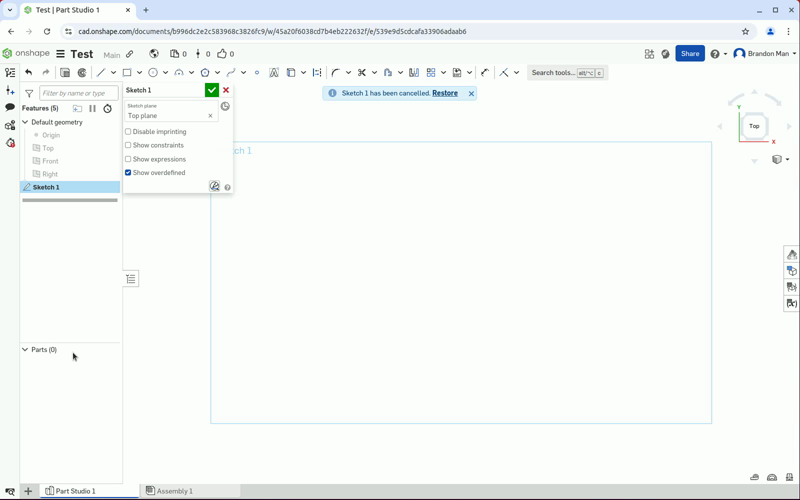
key(y)
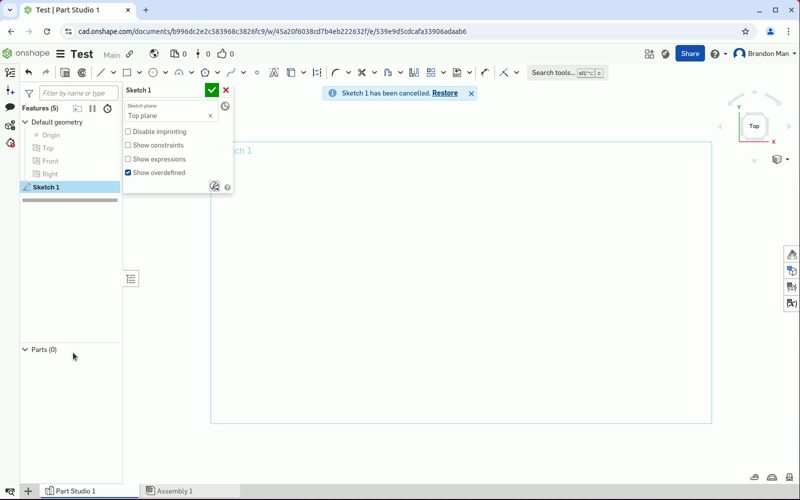
key(c)
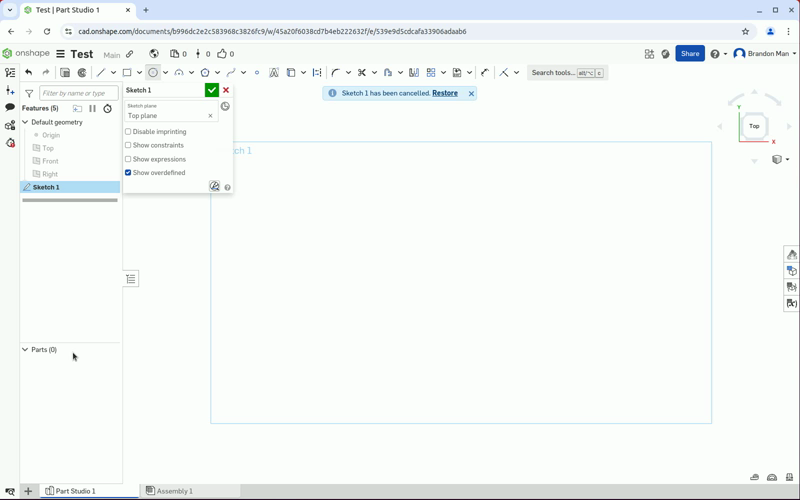
key_down(shift)
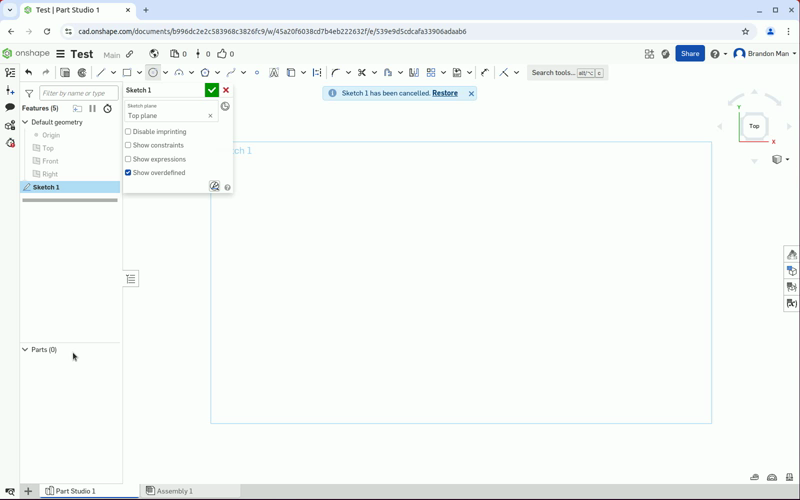
mouse_move(461, 282)
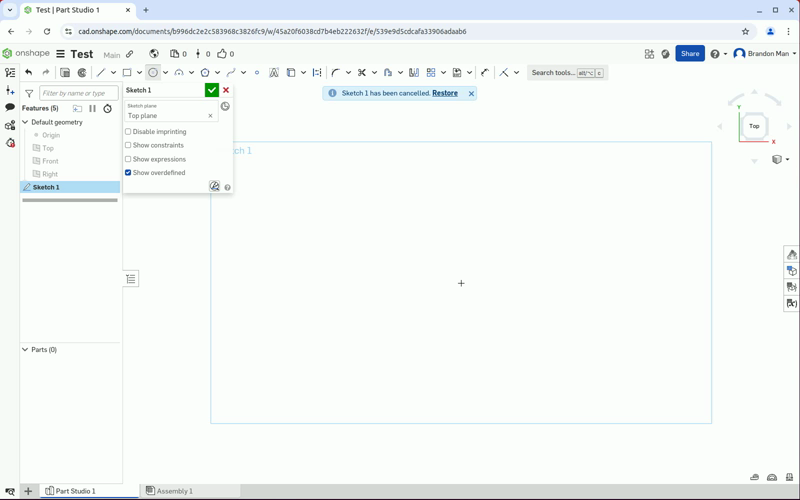
click(461, 282)
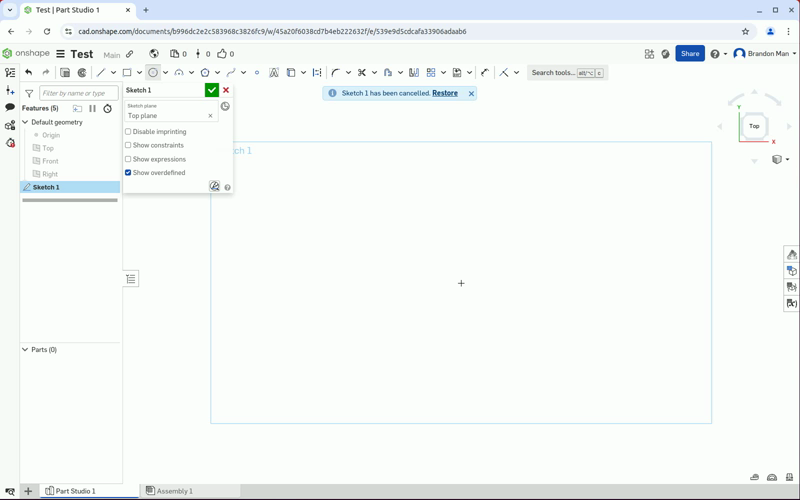
key_up(shift)
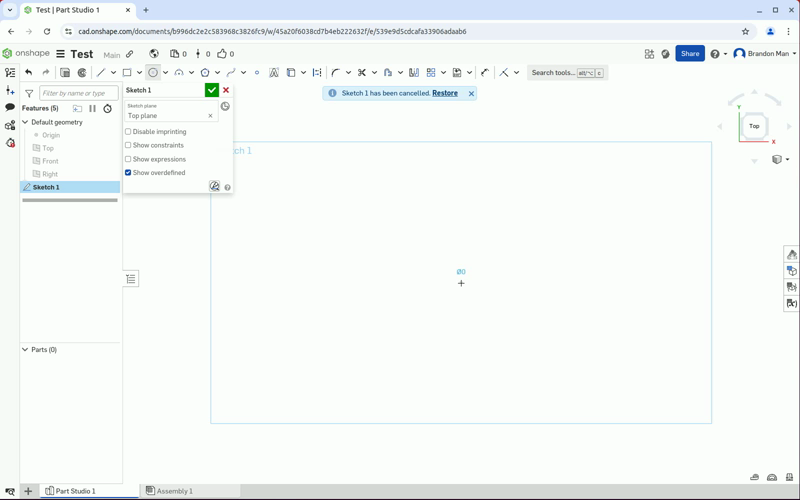
mouse_move(569, 282)
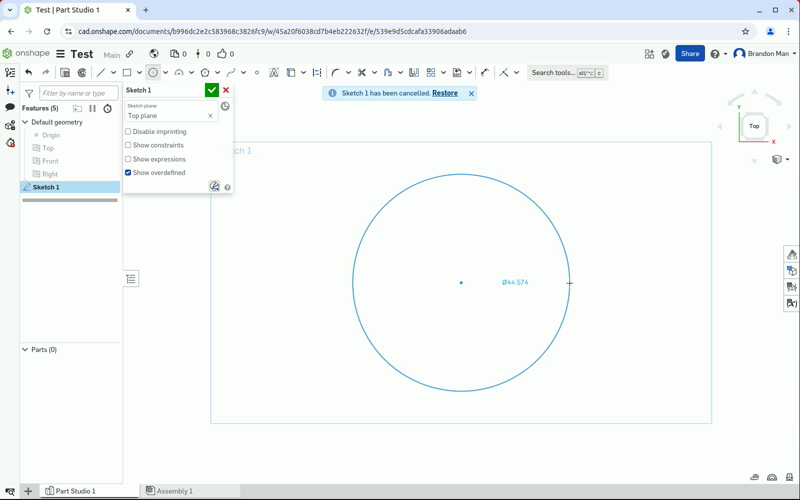
click(569, 282)
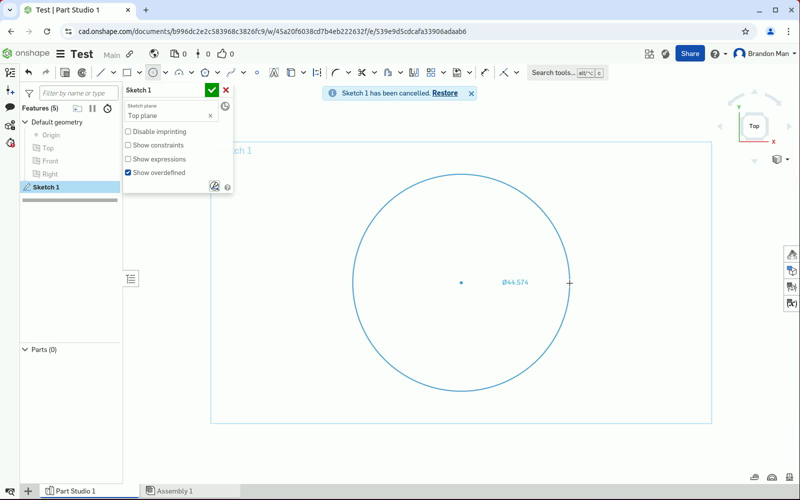
key(esc)
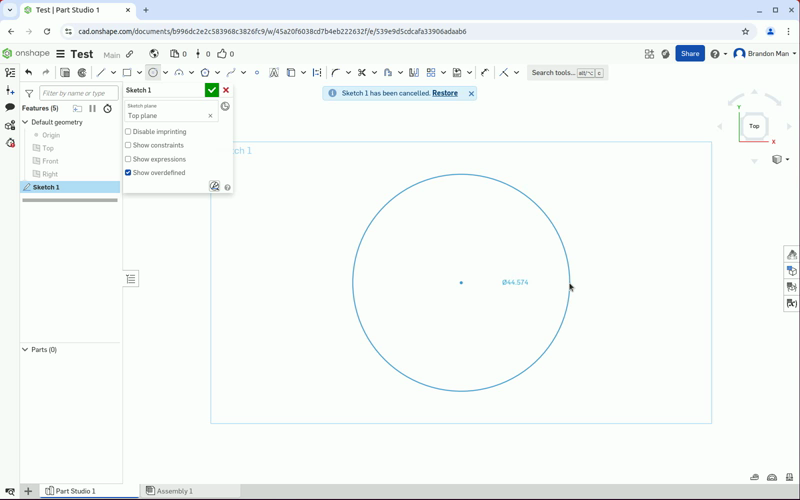
key(c)
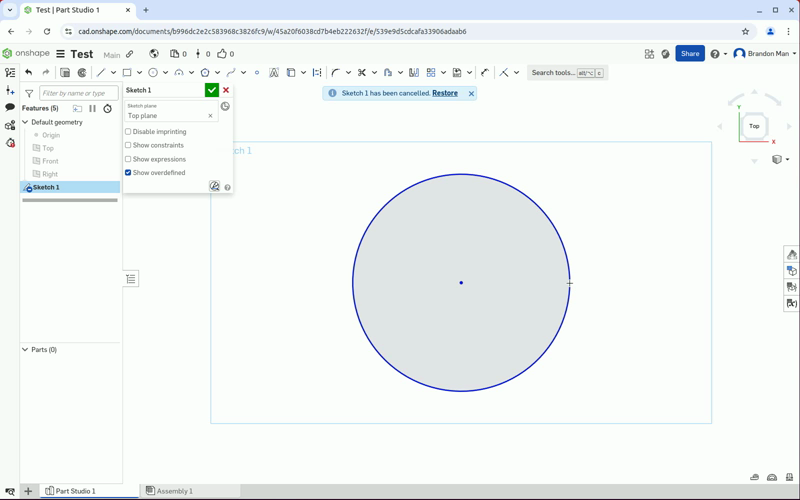
key_down(shift)
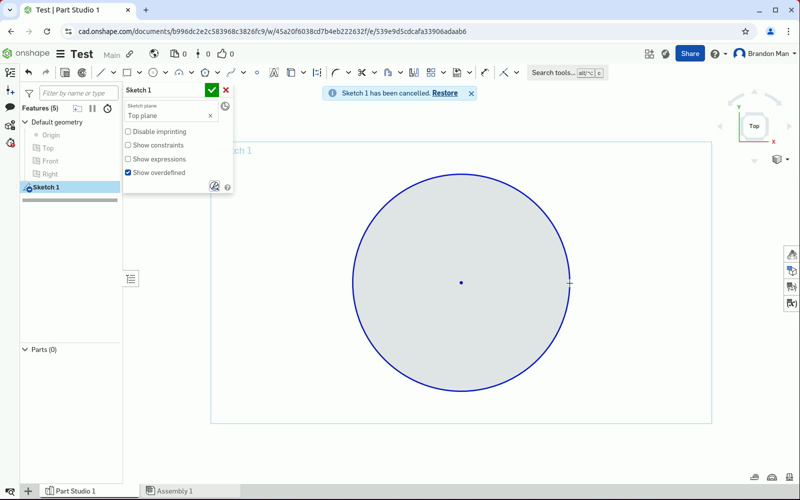
mouse_move(461, 282)
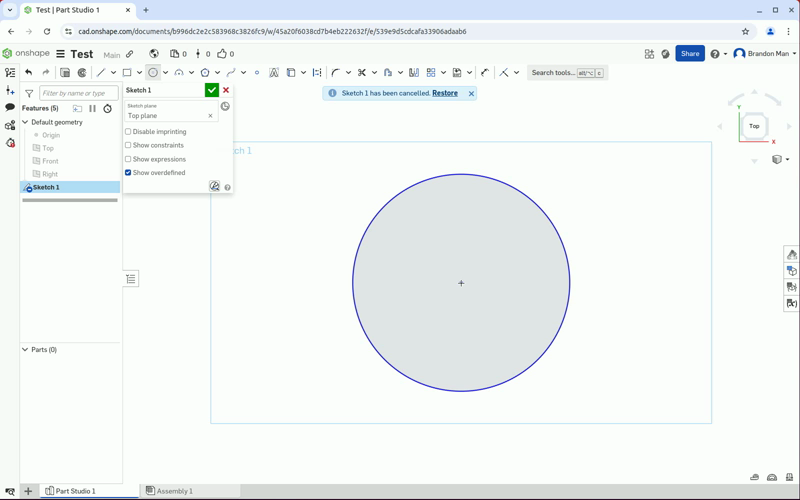
click(461, 282)
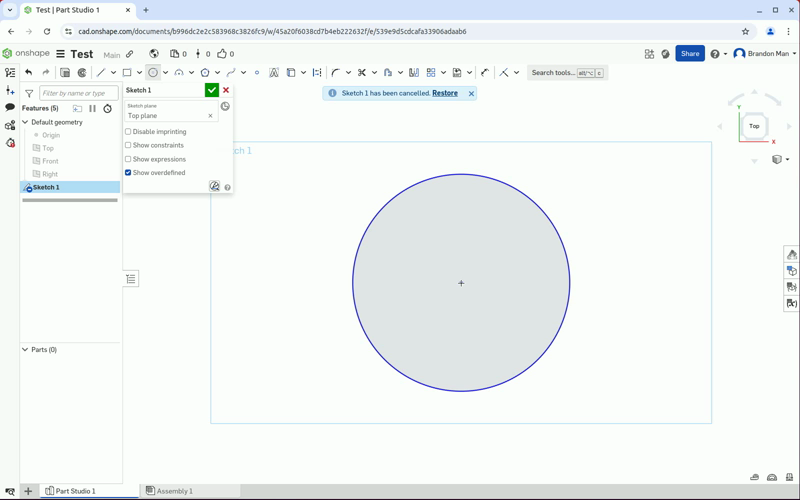
key_up(shift)
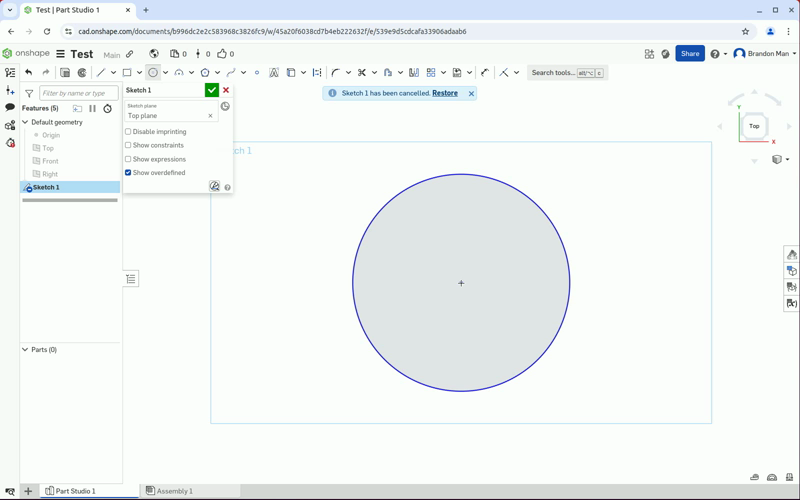
mouse_move(490, 282)
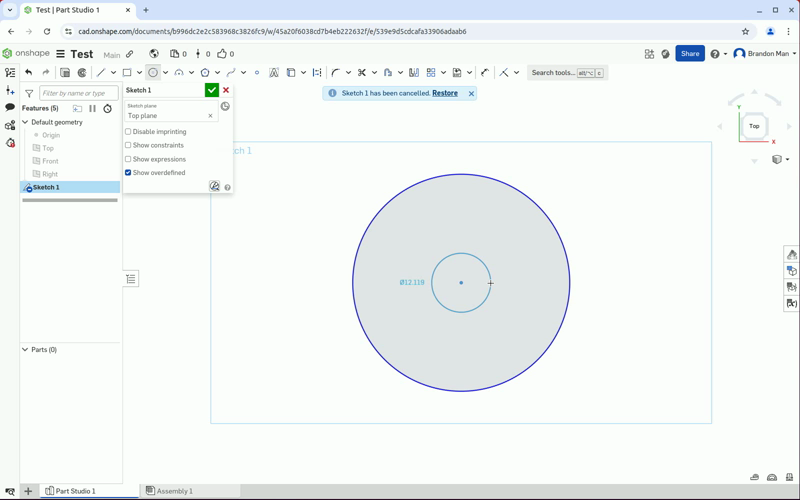
click(490, 282)
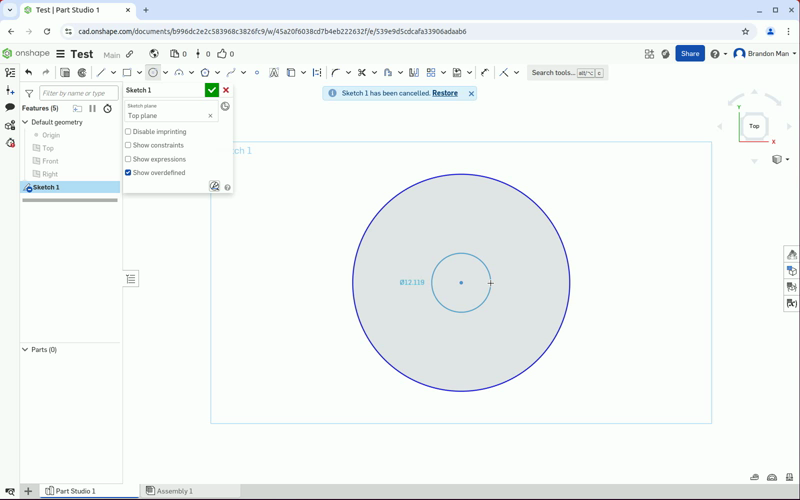
key(esc)
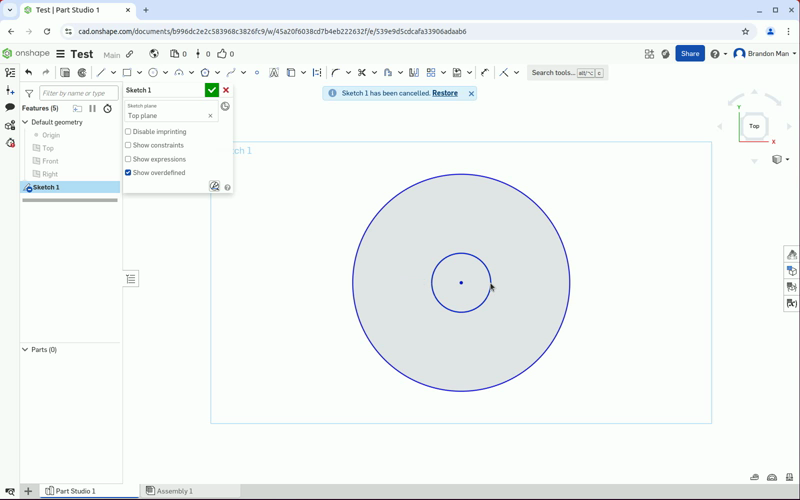
mouse_move(376, 289)
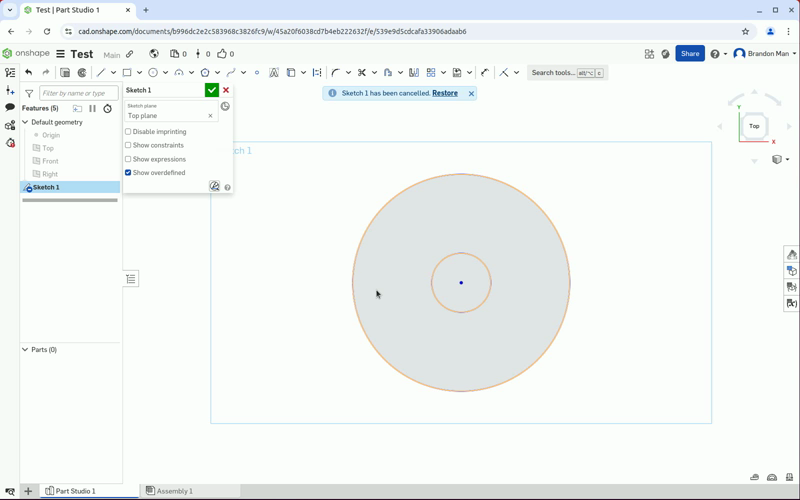
click(376, 289)
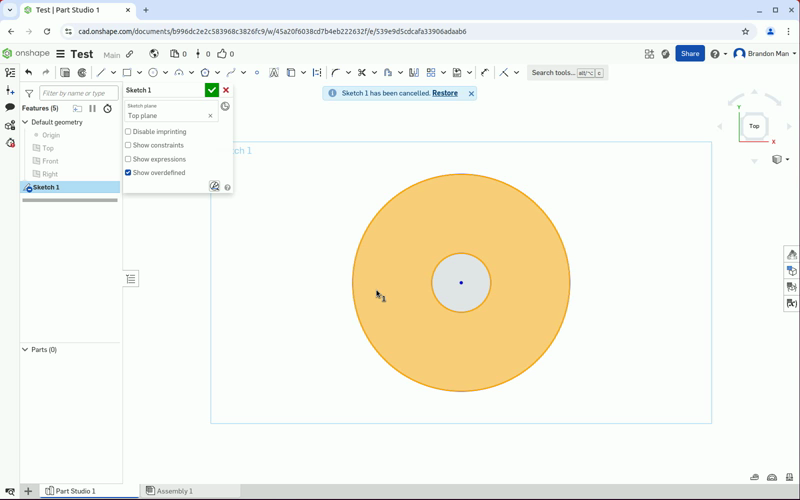
mouse_move(73, 352)
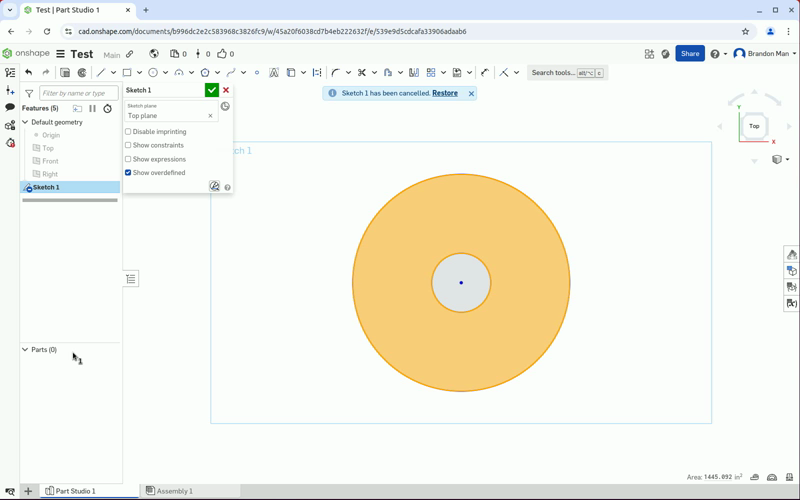
key(shift+y)
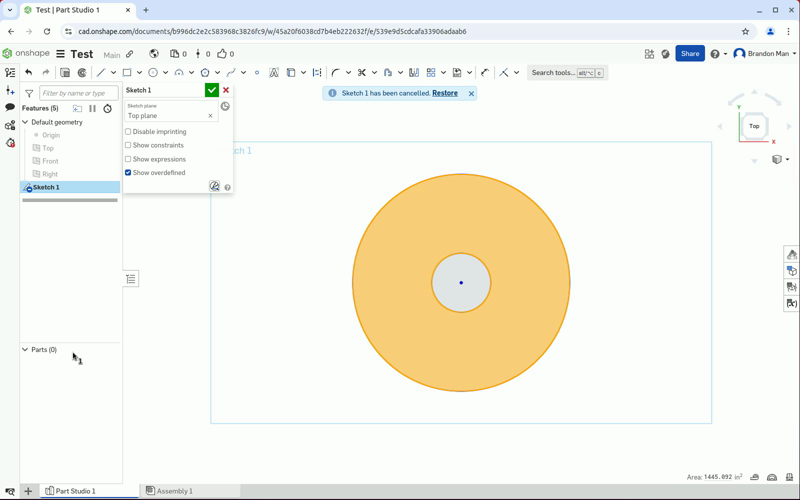
key(shift+e)
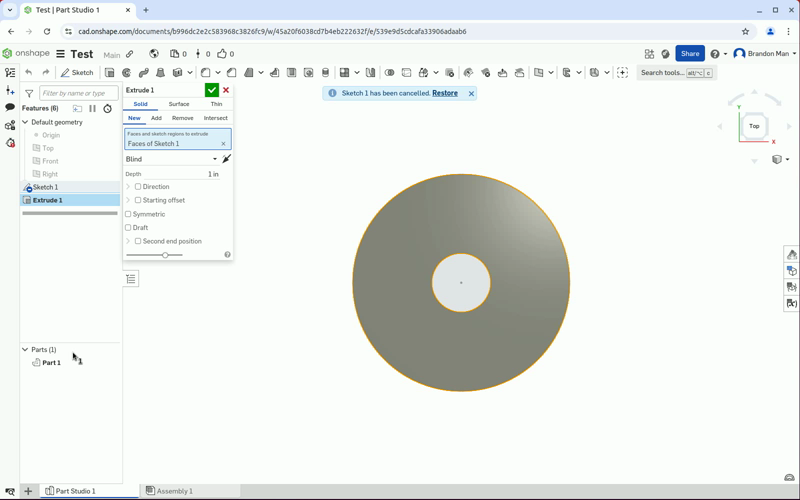
mouse_move(143, 106)
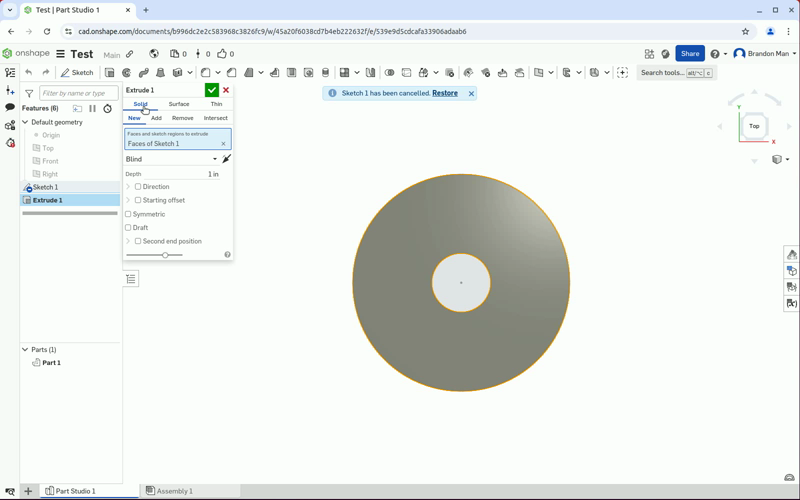
click(143, 106)
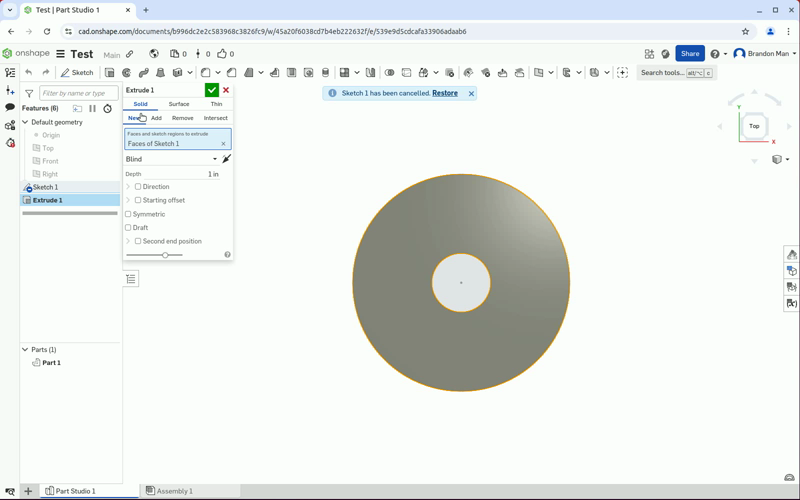
mouse_move(137, 120)
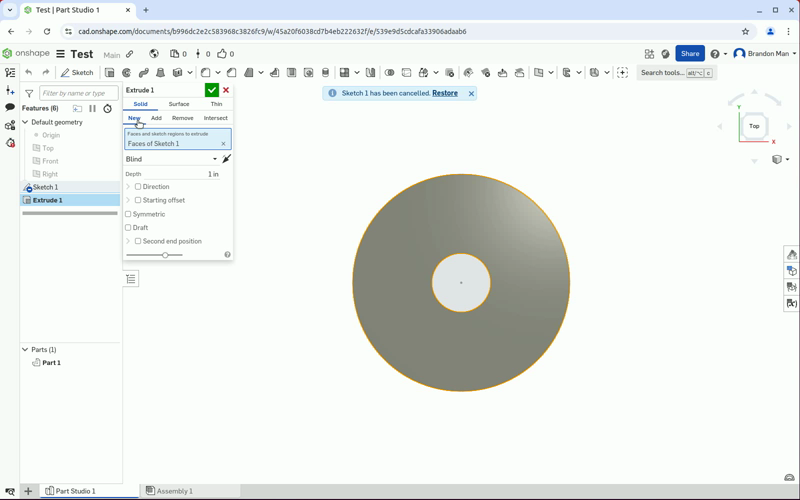
click(137, 120)
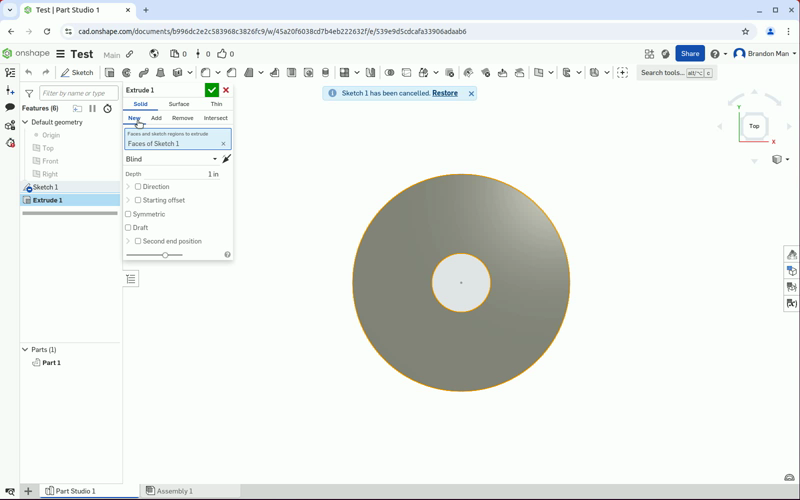
key(tab, 4)
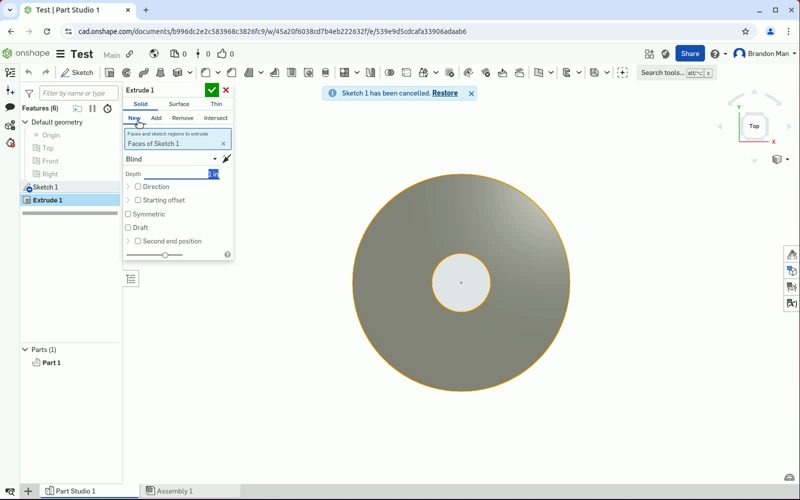
text(-1.204)
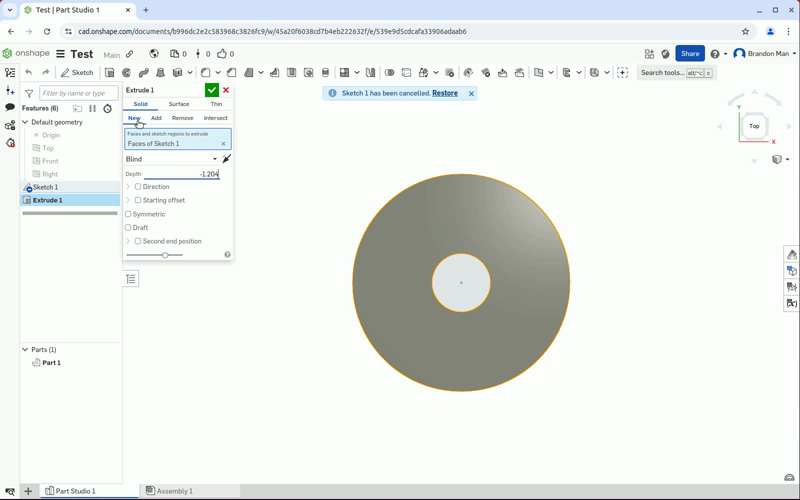
key(enter)
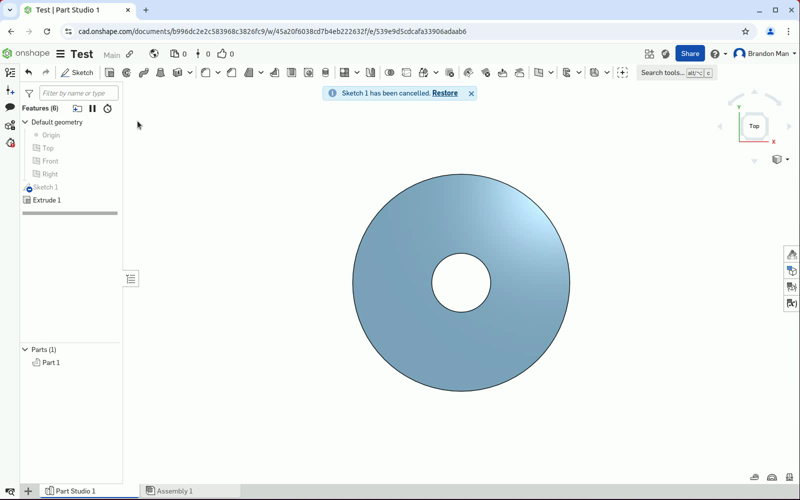
key(shift+h)
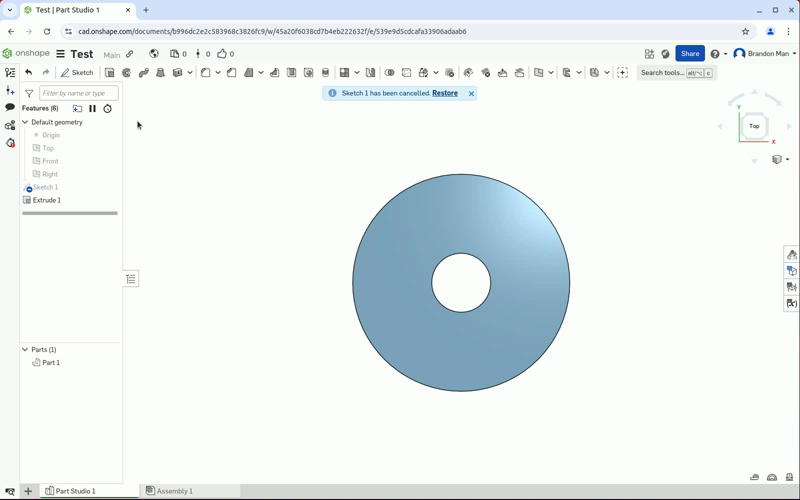
key(shift+h)
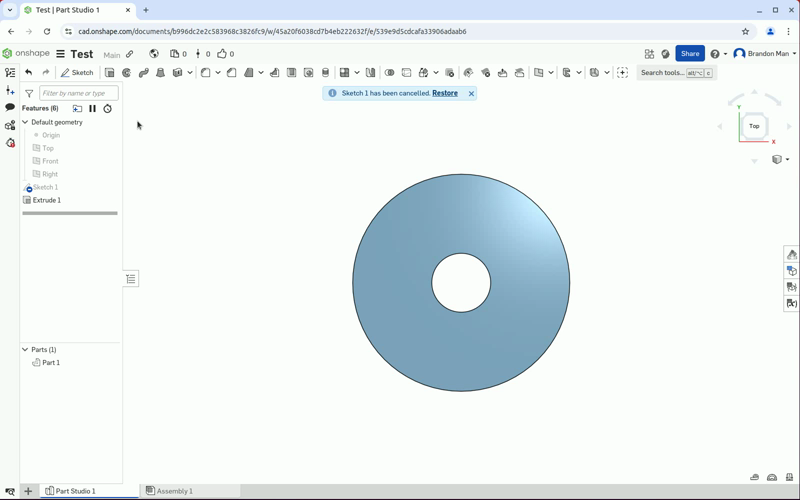
mouse_move(73, 189)
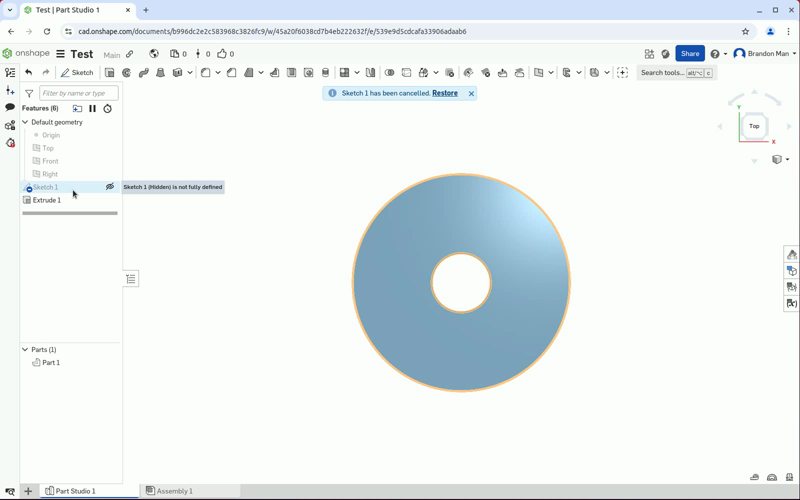
click(73, 189)
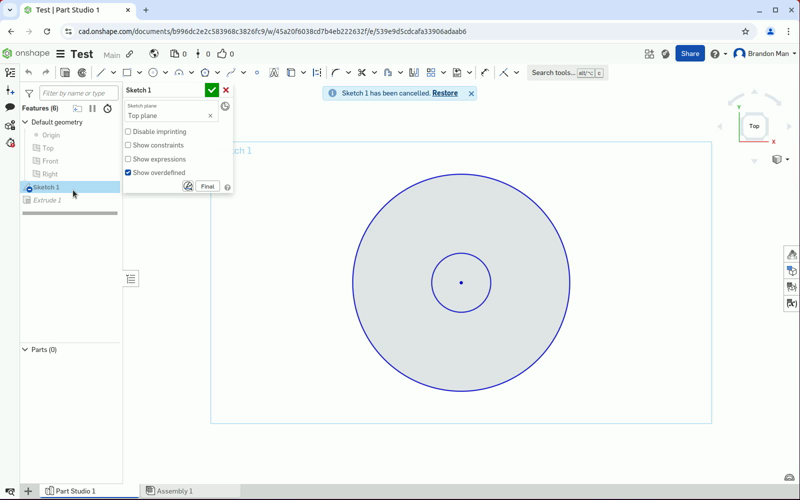
mouse_move(229, 92)
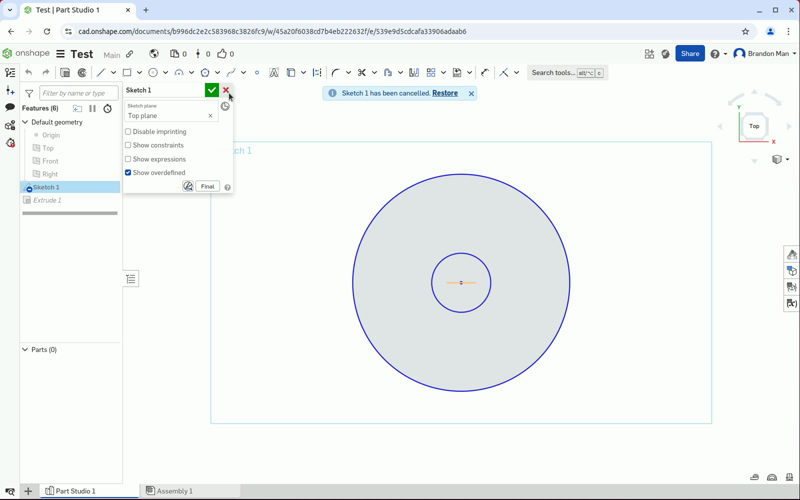
click(229, 92)
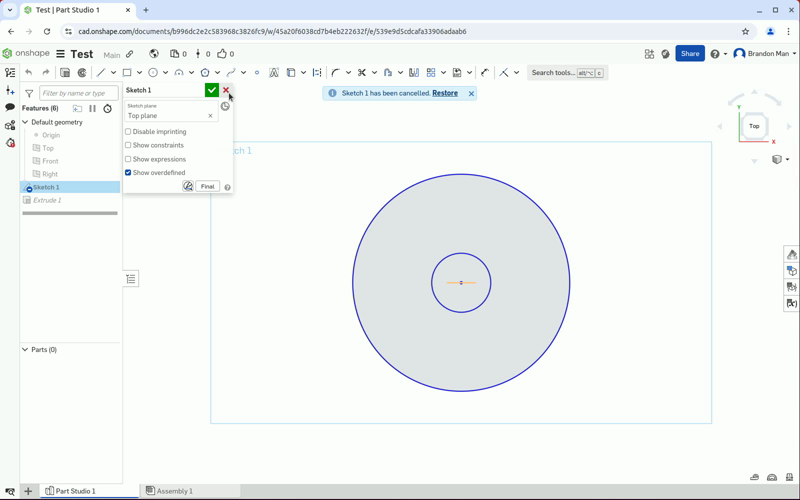
key(shift+s)
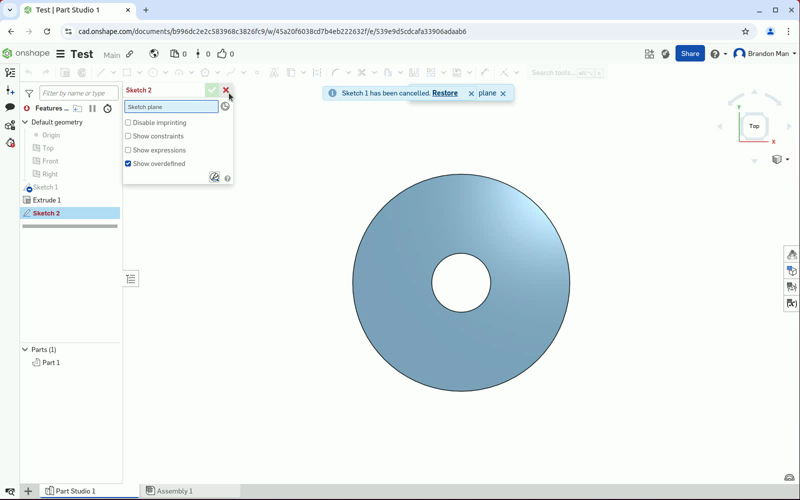
mouse_move(73, 150)
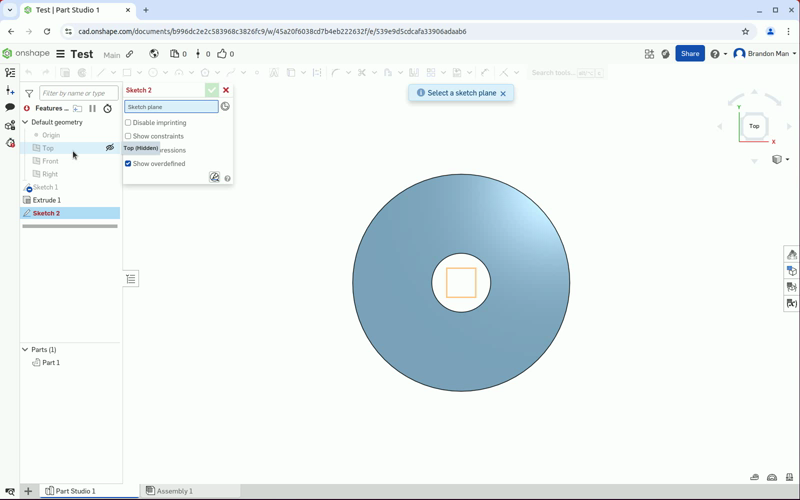
click(73, 150)
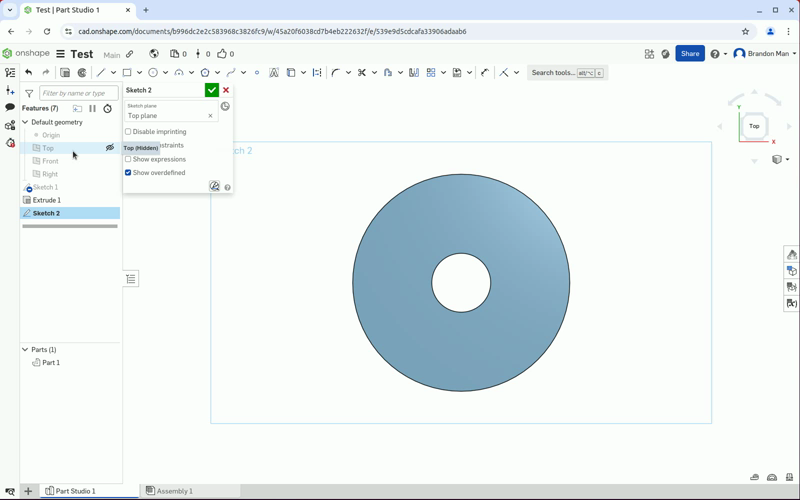
mouse_move(73, 352)
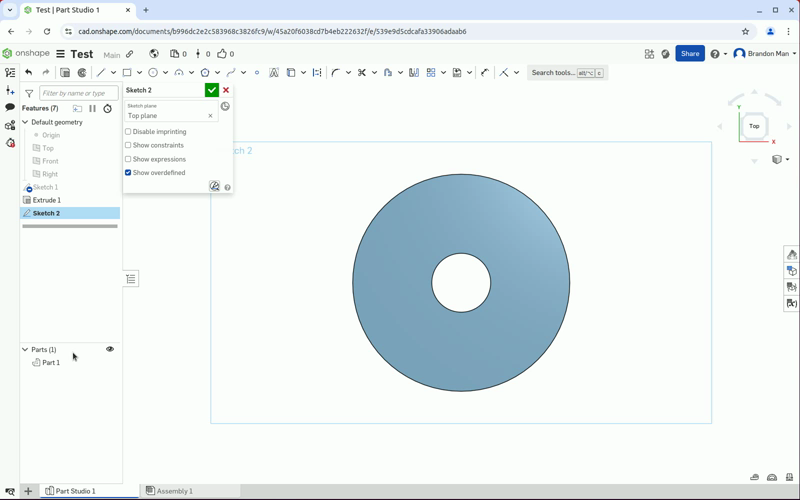
key(y)
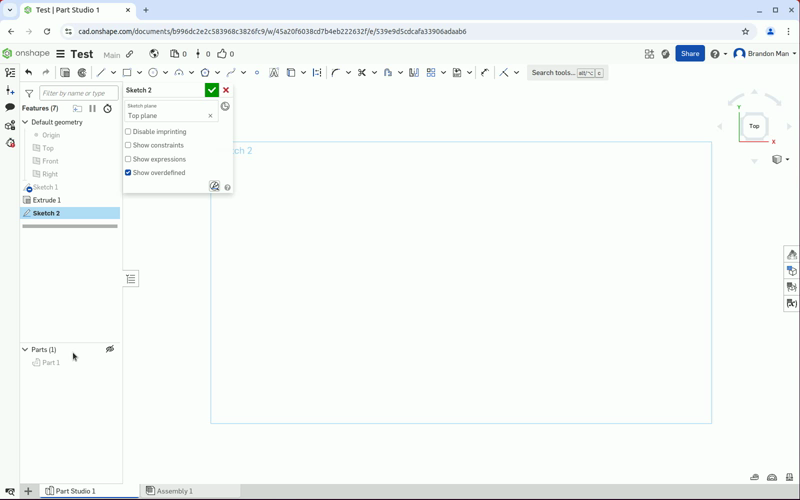
key(c)
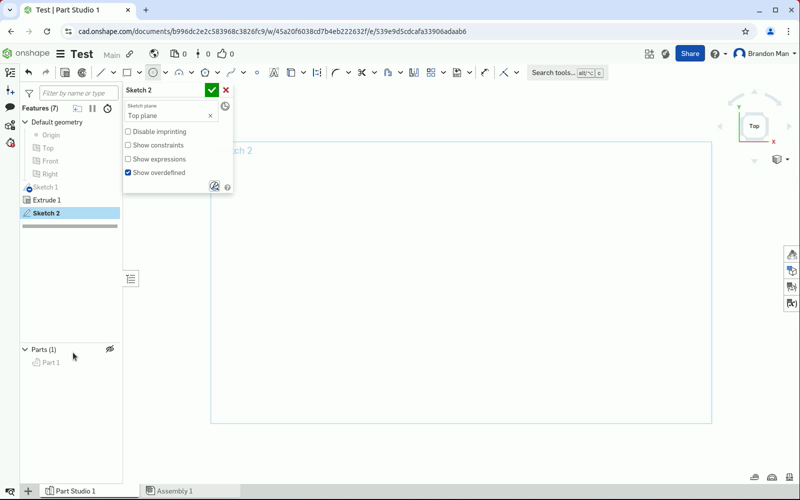
key_down(shift)
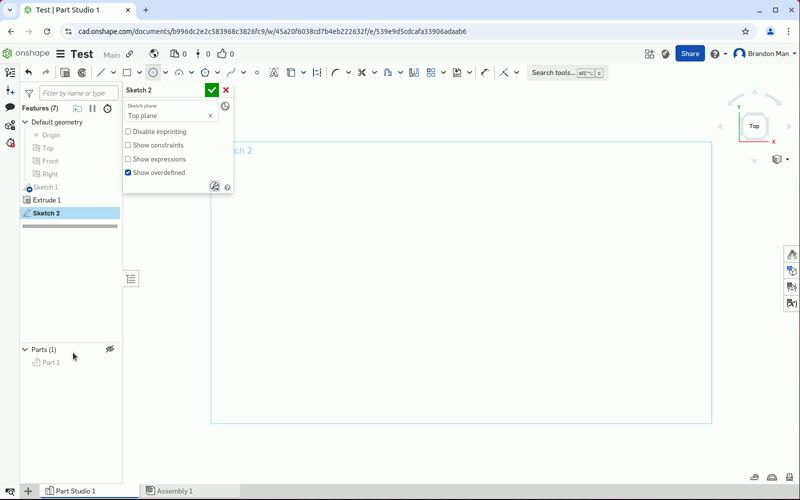
mouse_move(461, 282)
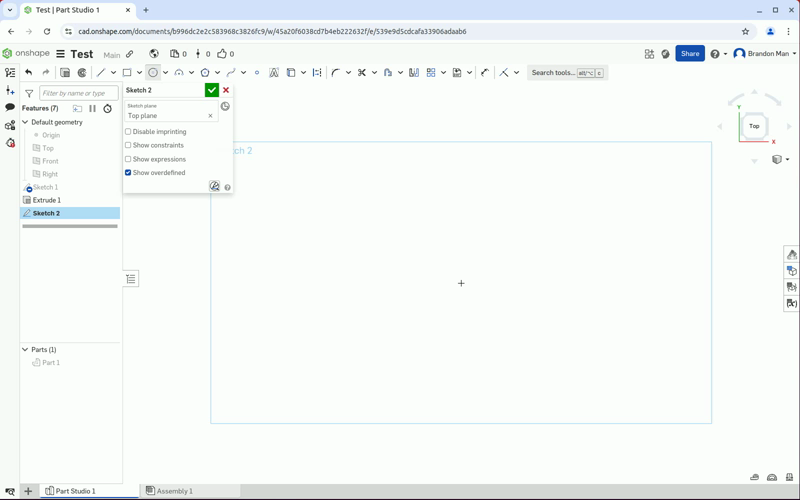
click(461, 282)
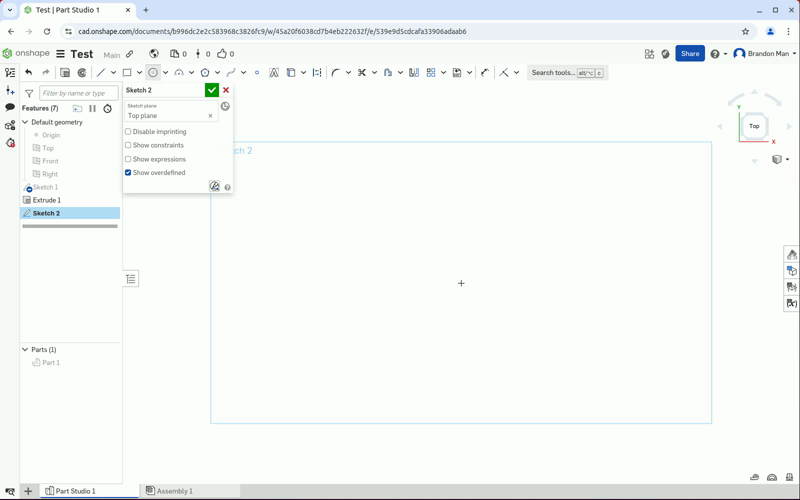
key_up(shift)
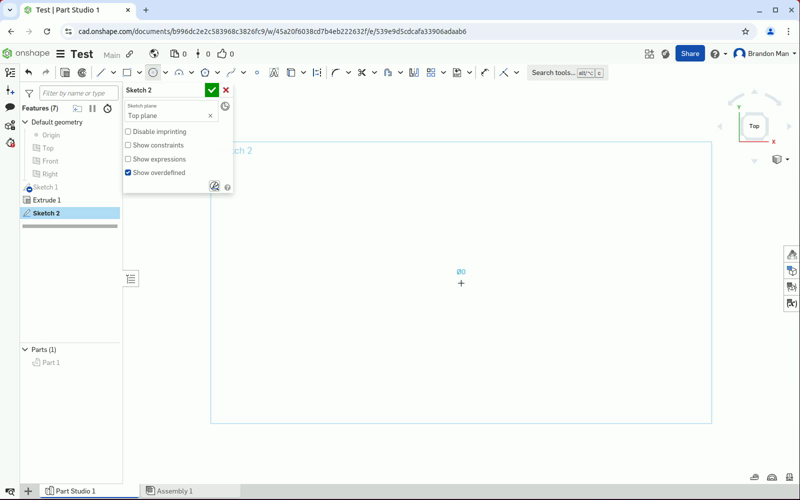
mouse_move(574, 282)
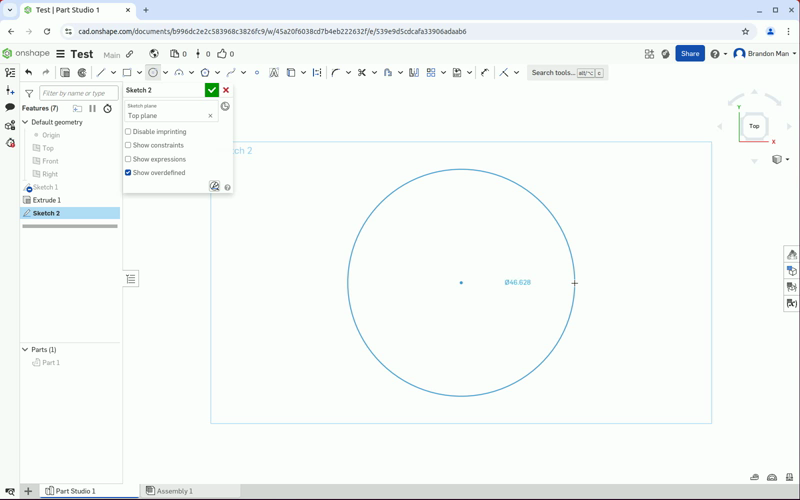
click(574, 282)
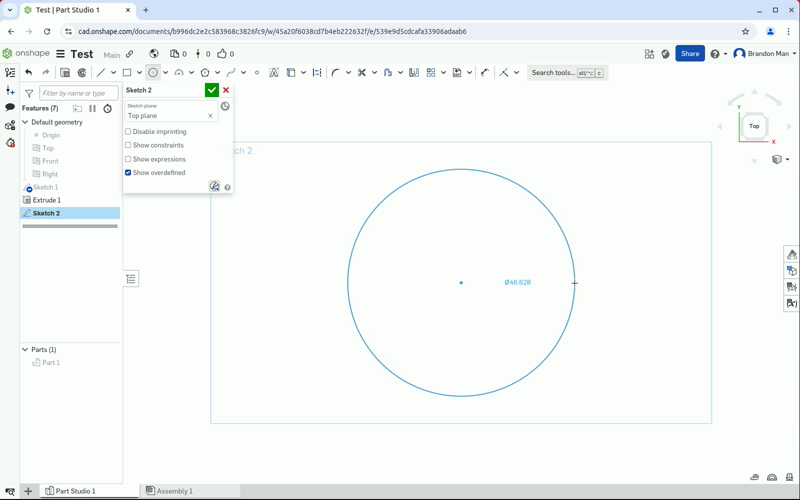
key(esc)
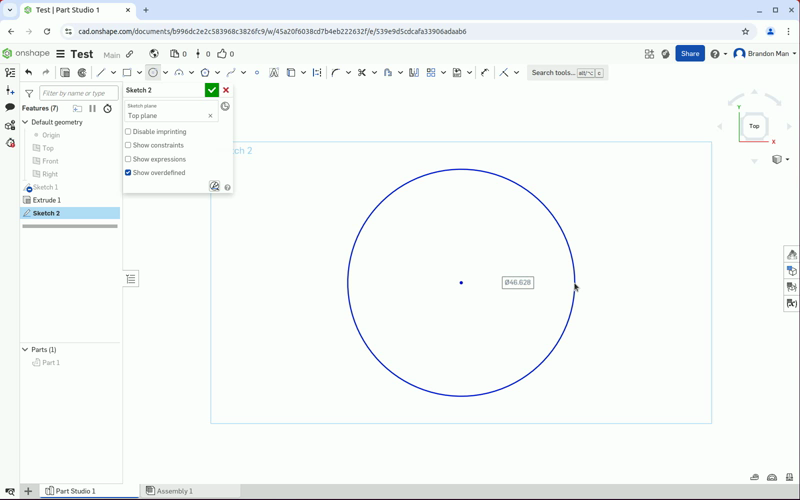
key(c)
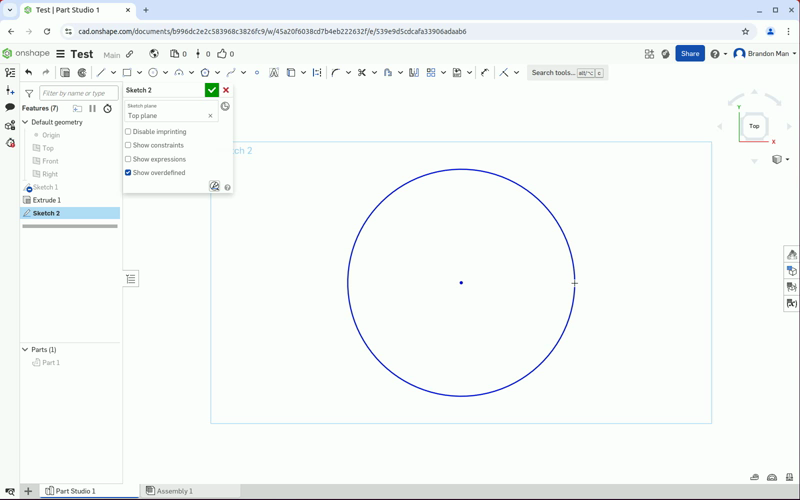
key_down(shift)
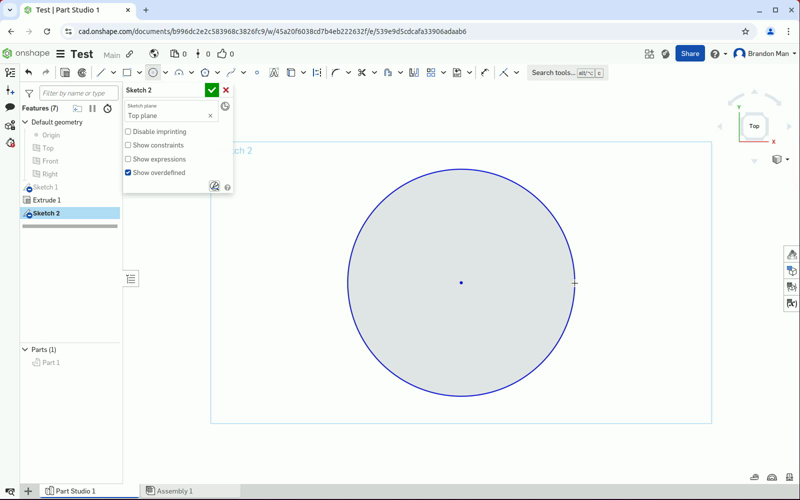
mouse_move(461, 282)
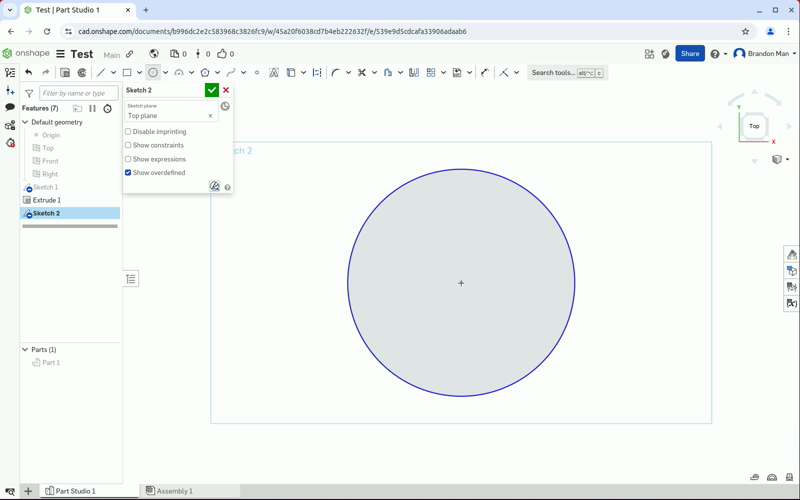
click(461, 282)
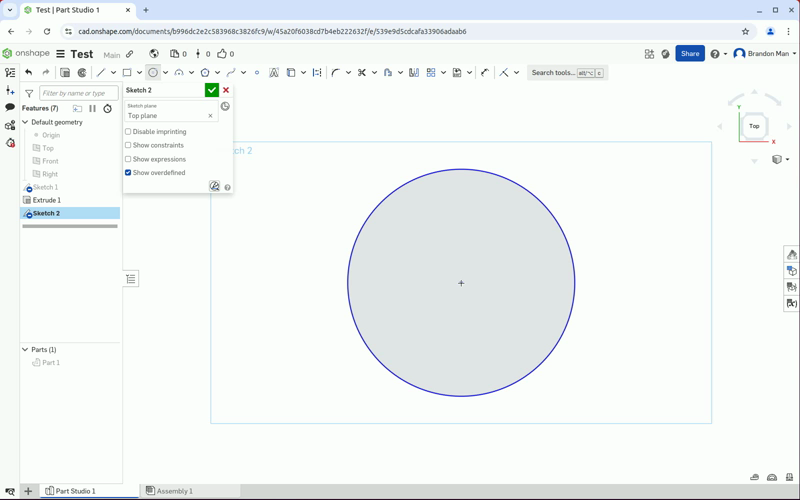
key_up(shift)
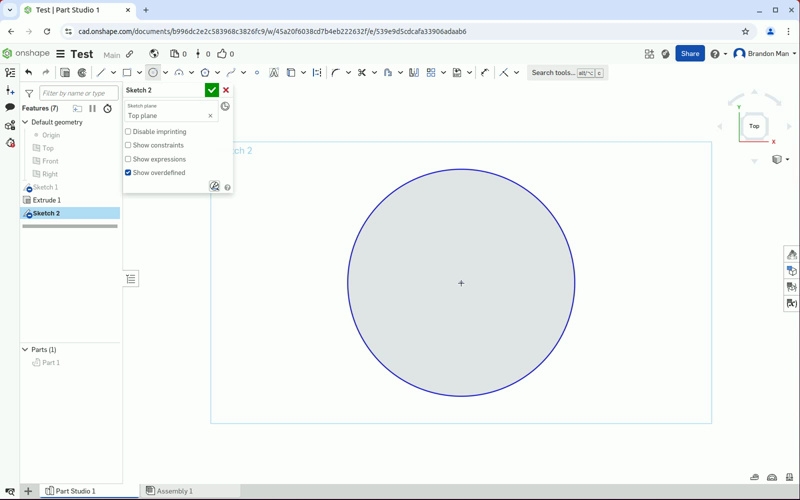
mouse_move(567, 282)
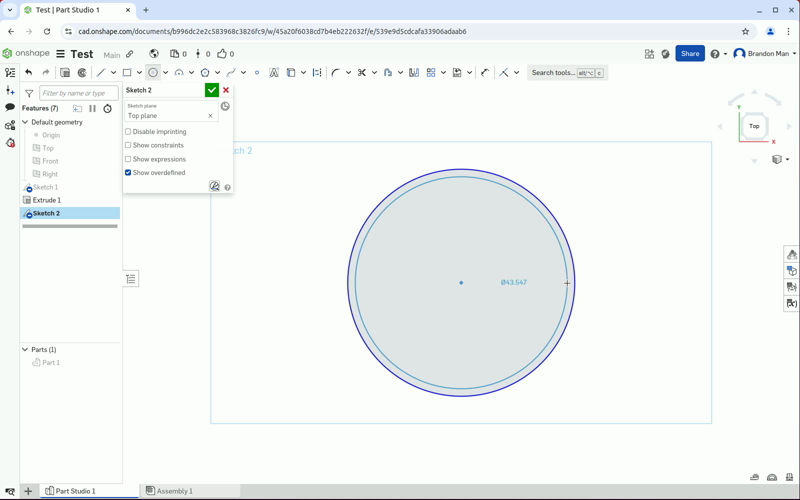
click(567, 282)
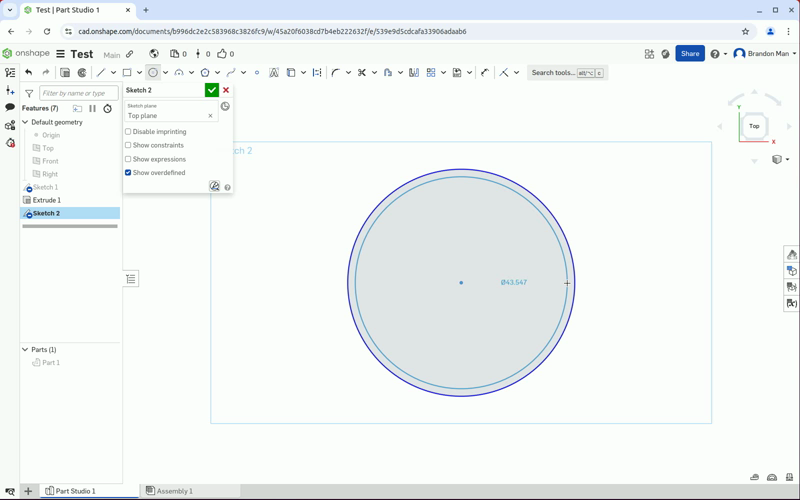
key(esc)
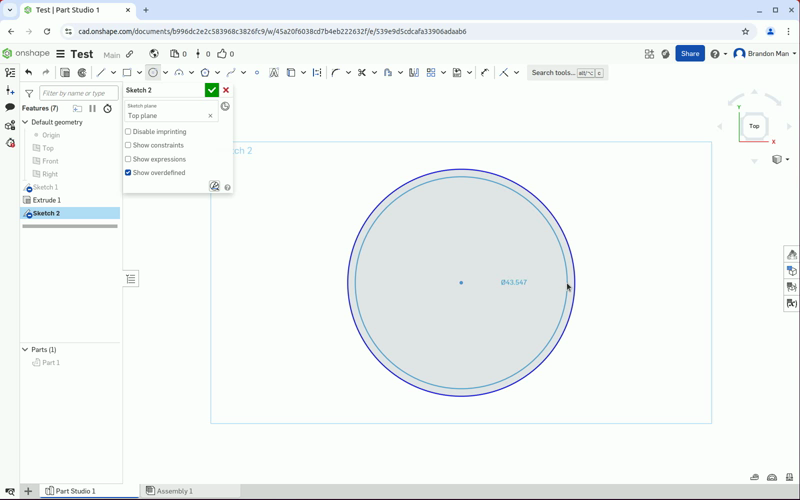
mouse_move(558, 332)
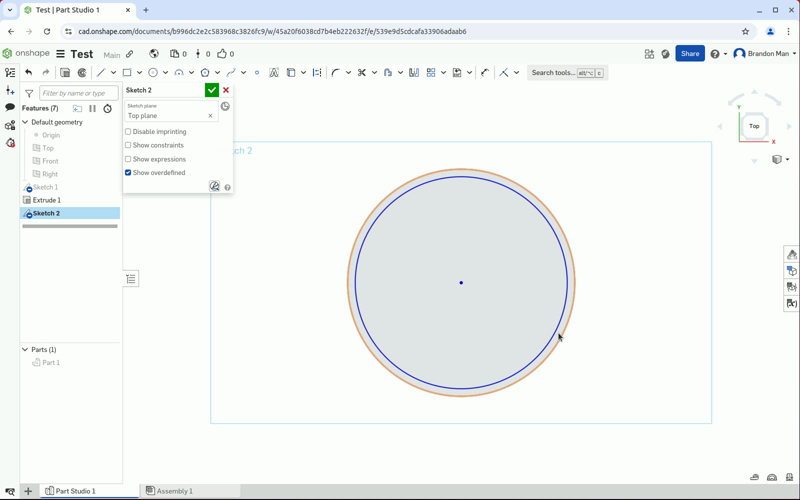
click(558, 332)
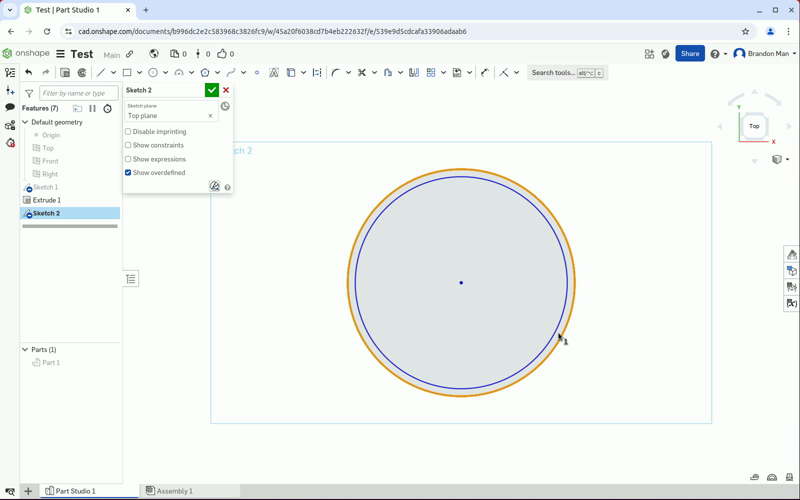
mouse_move(73, 352)
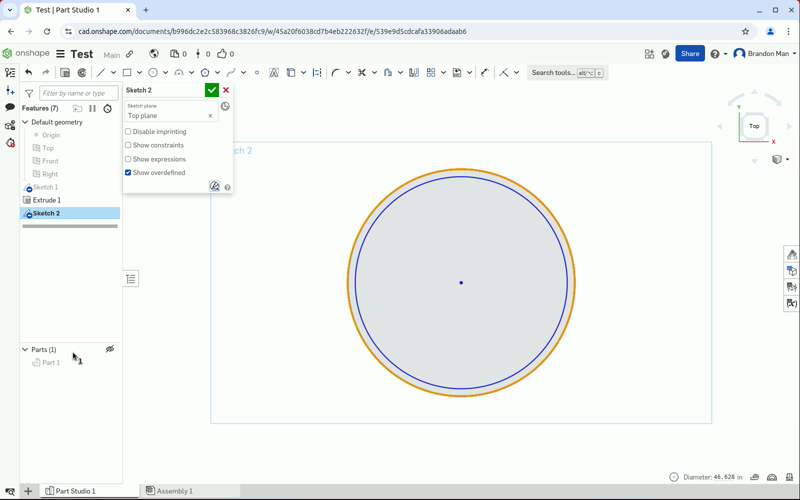
key(shift+y)
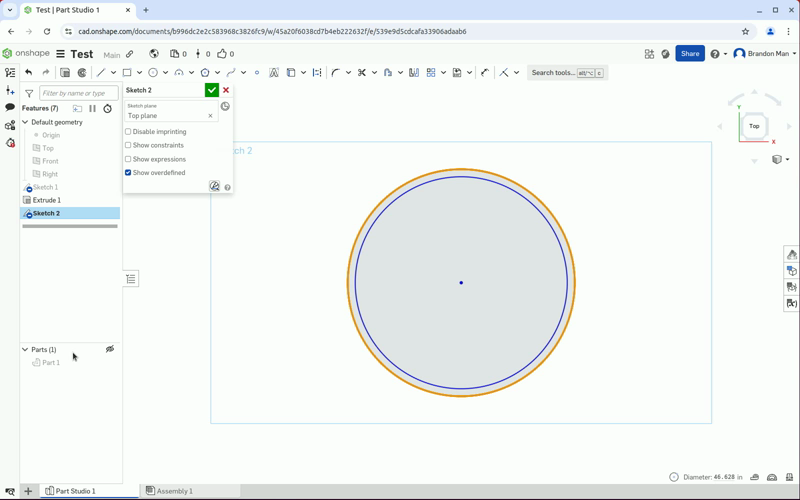
key(shift+e)
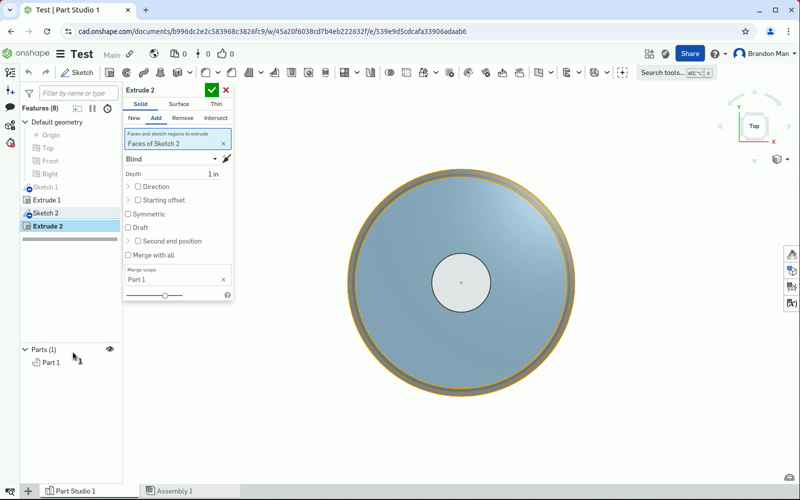
mouse_move(143, 106)
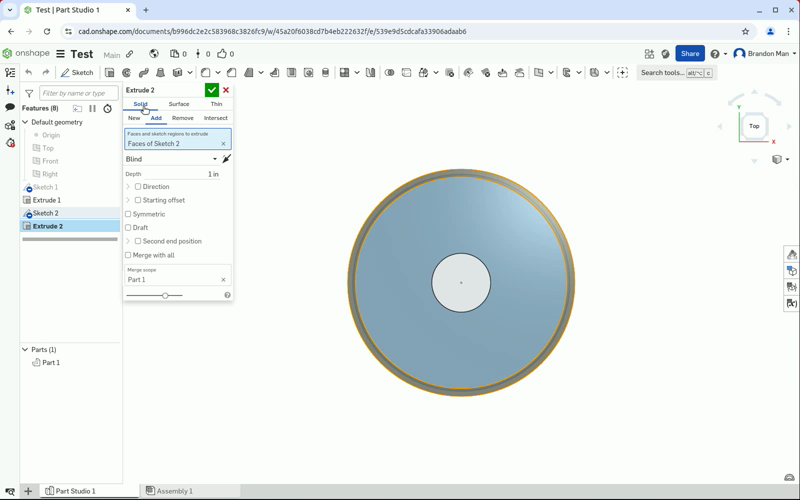
click(143, 106)
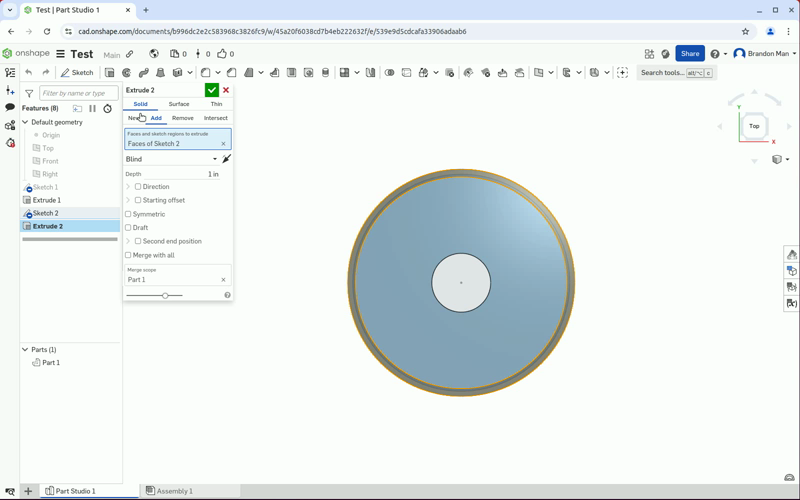
mouse_move(137, 120)
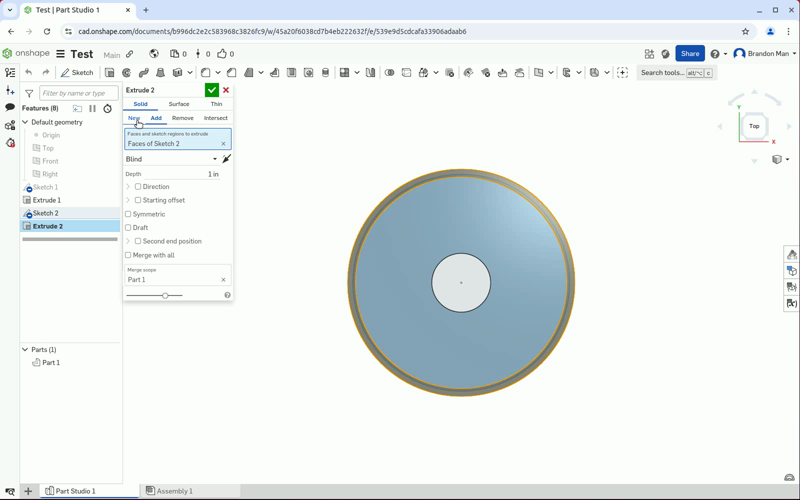
click(137, 120)
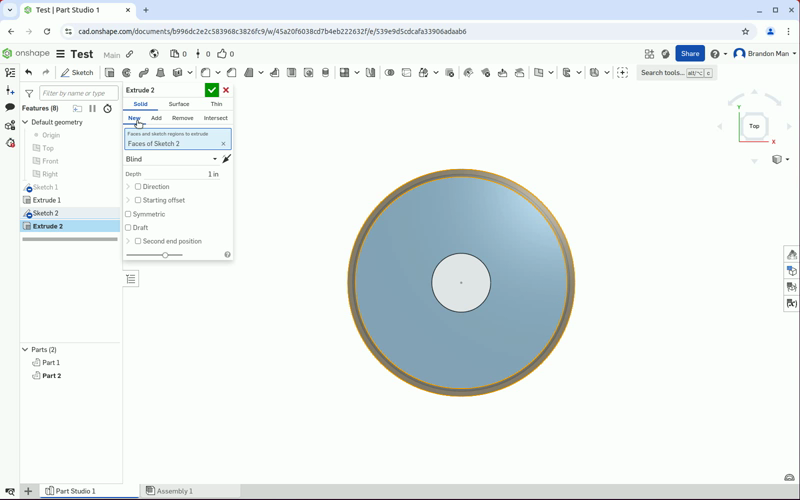
key(tab, 4)
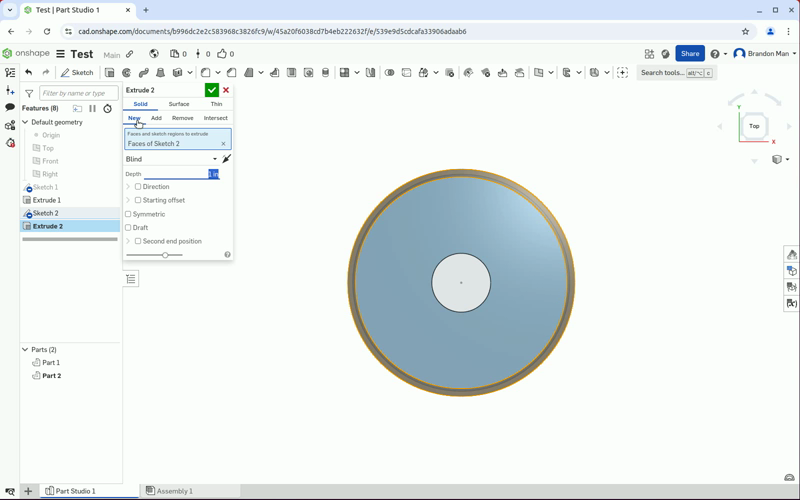
text(-1.204)
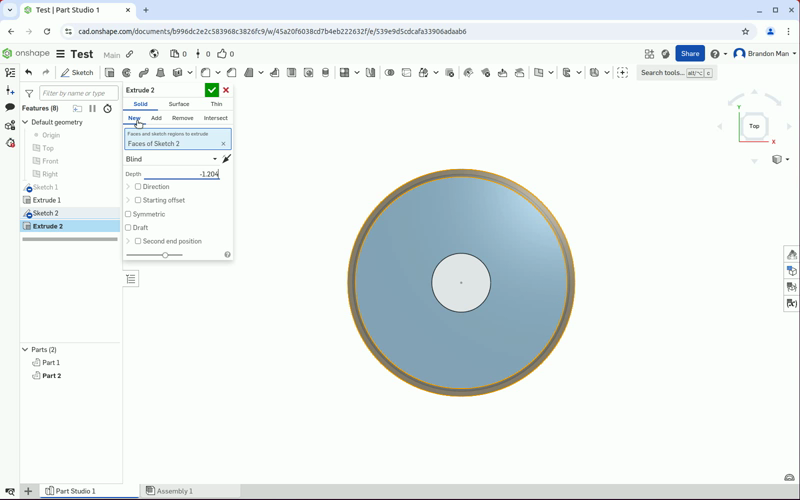
key(enter)
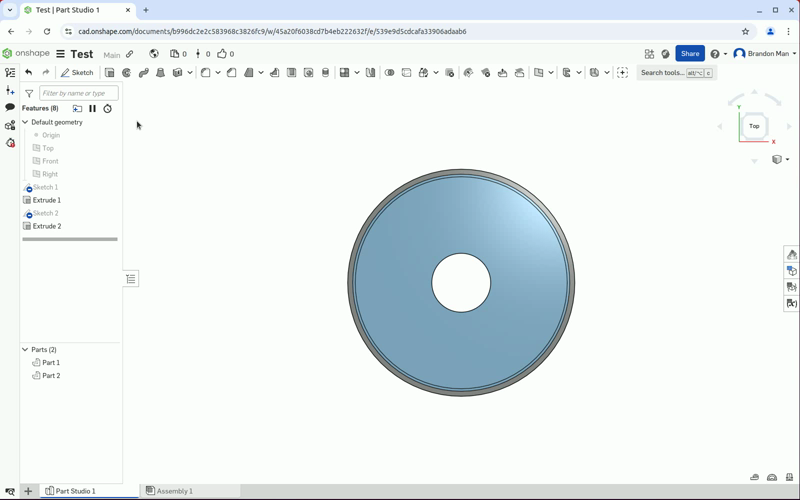
key(shift+h)
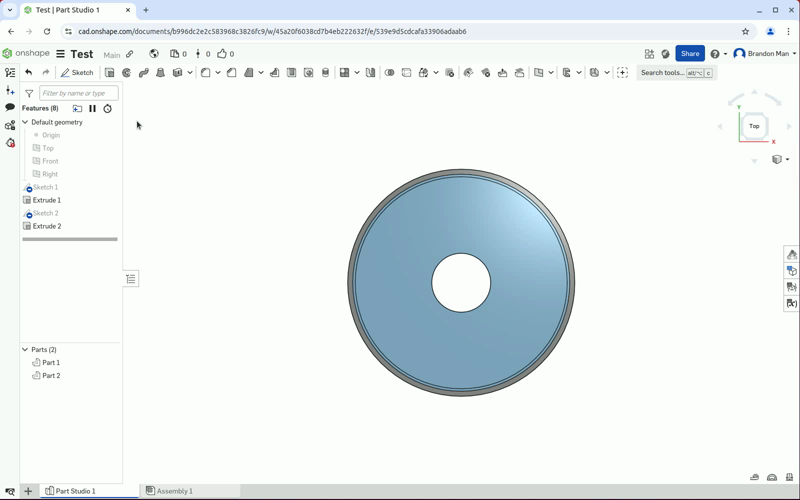
key(shift+h)
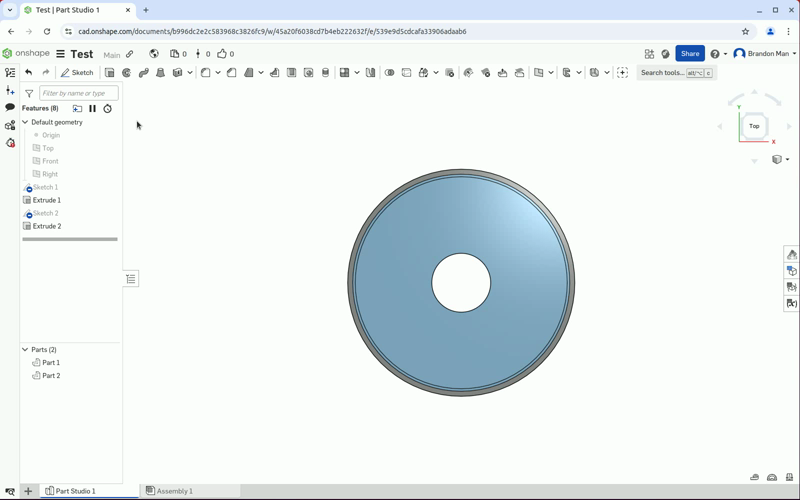
mouse_move(73, 189)
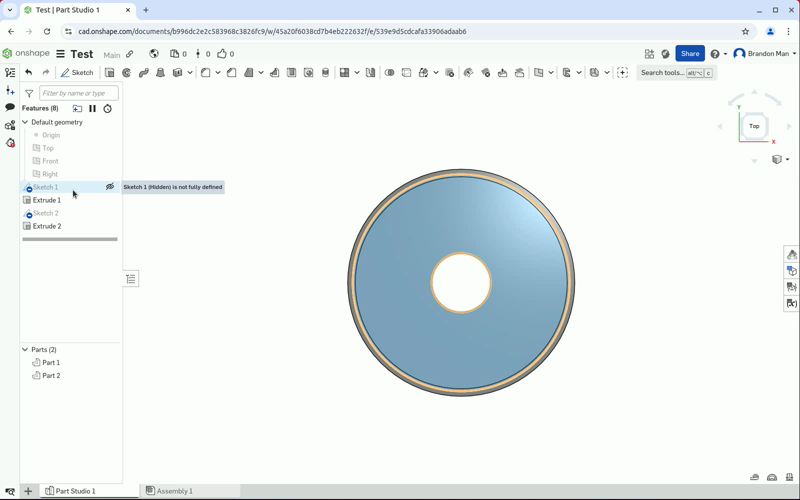
click(73, 189)
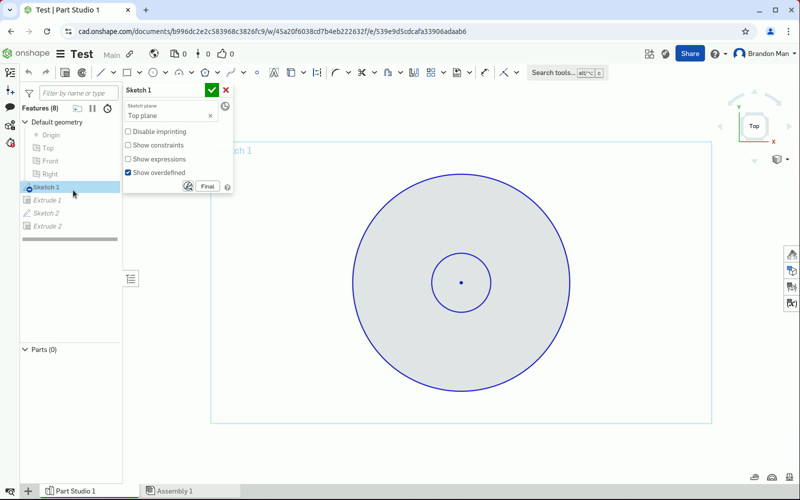
mouse_move(229, 92)
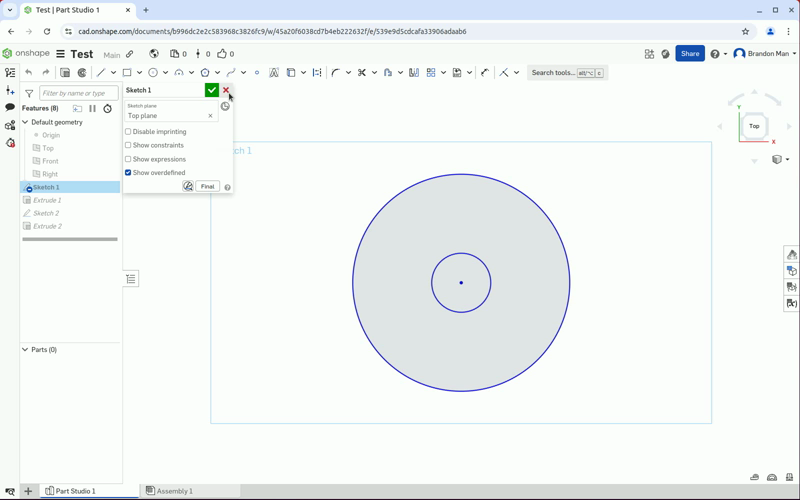
click(229, 92)
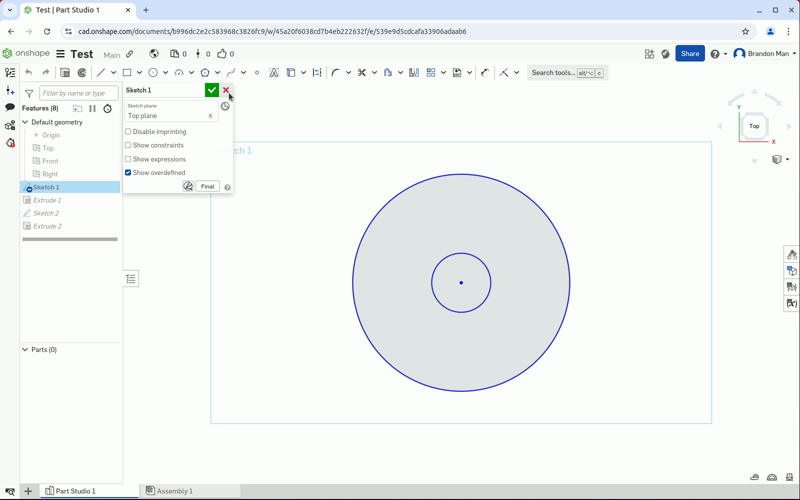
key(shift+s)
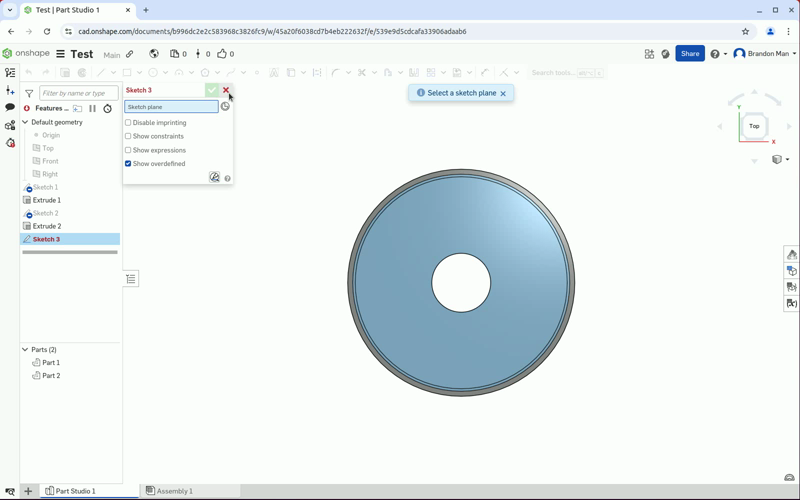
mouse_move(73, 150)
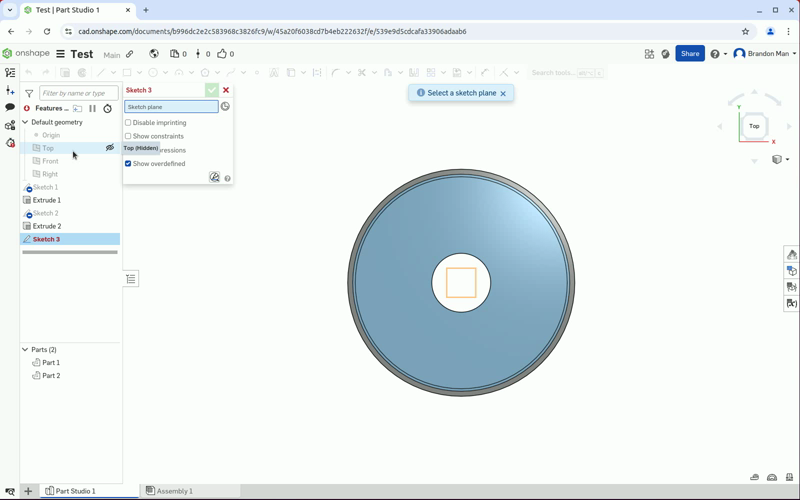
click(73, 150)
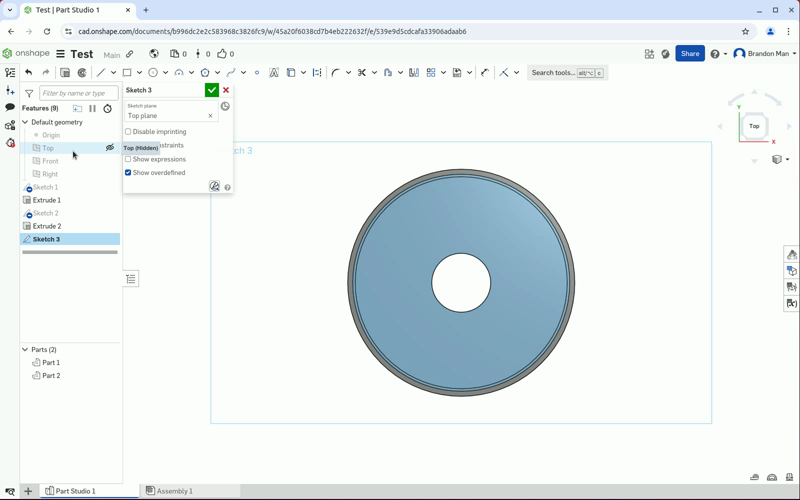
mouse_move(73, 352)
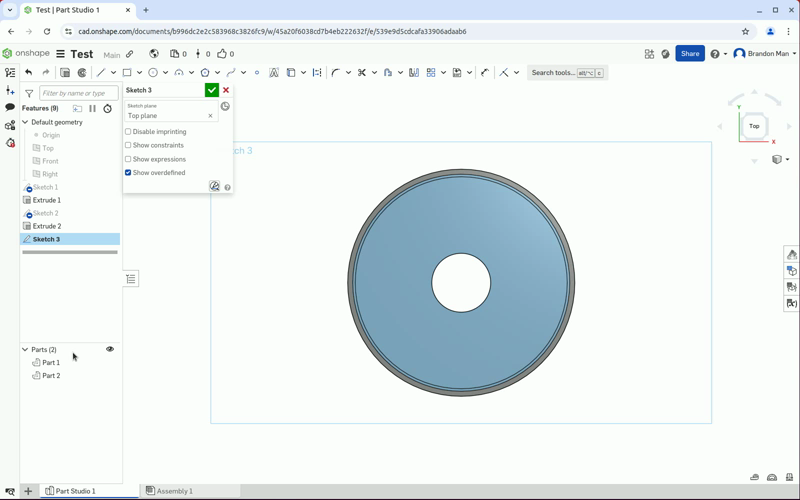
key(y)
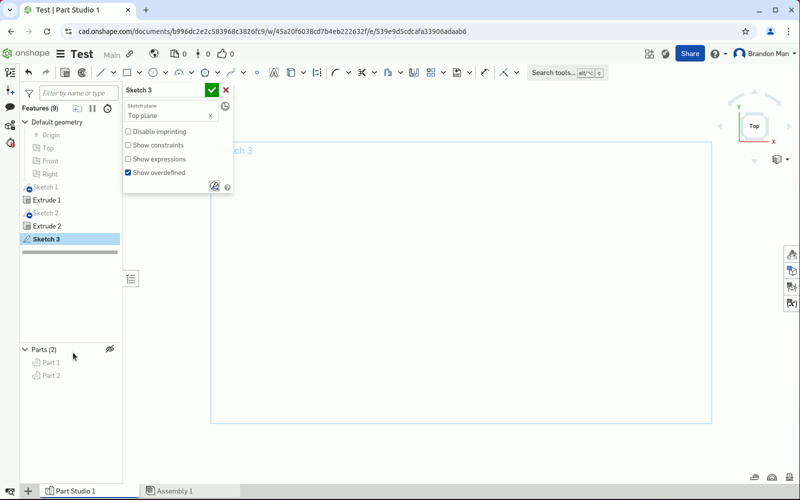
key(c)
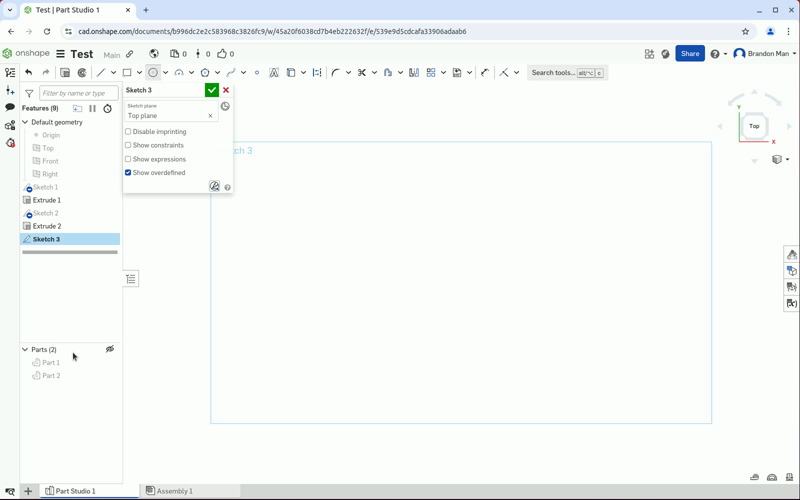
key_down(shift)
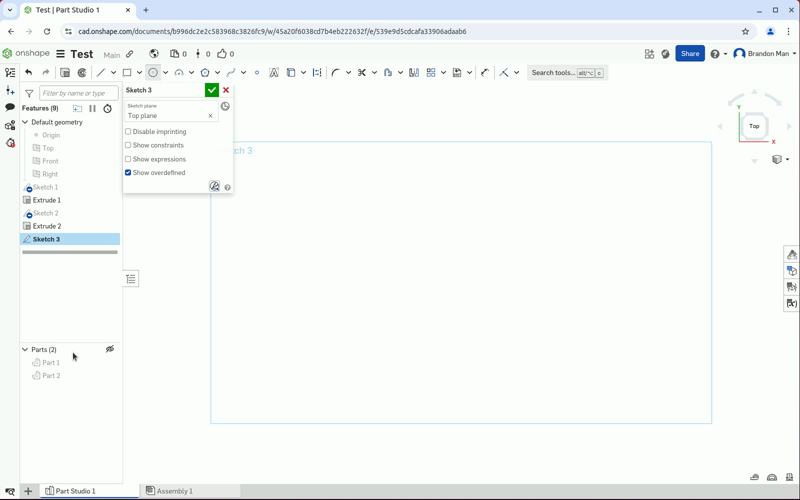
mouse_move(461, 282)
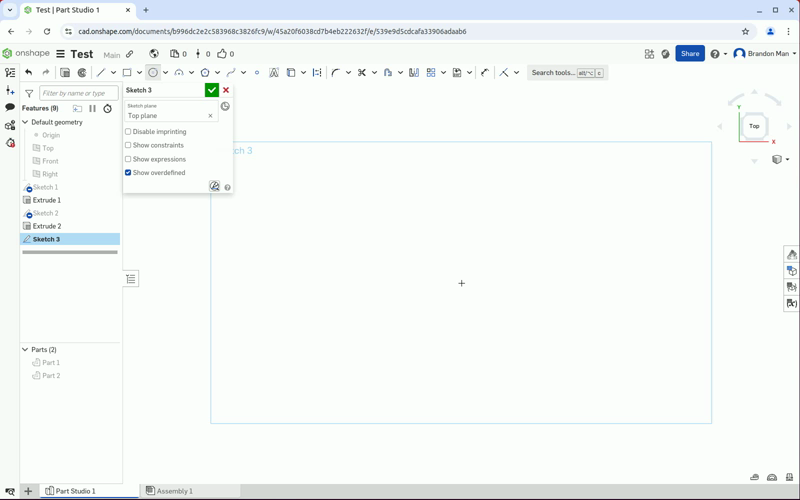
click(461, 282)
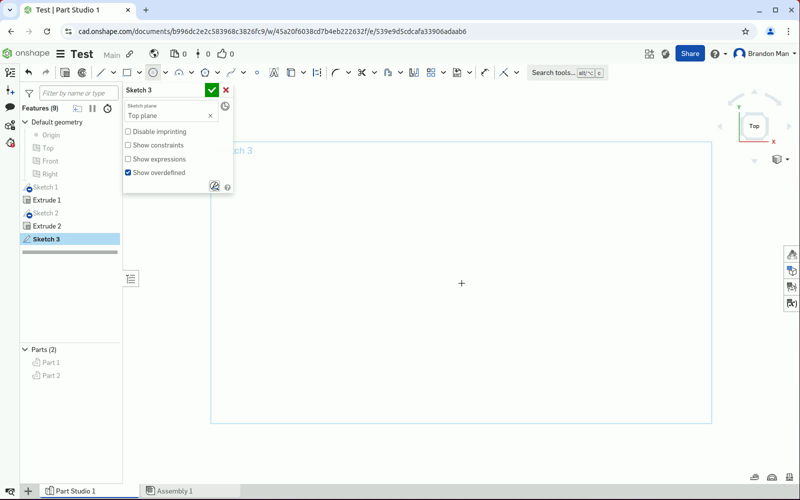
key_up(shift)
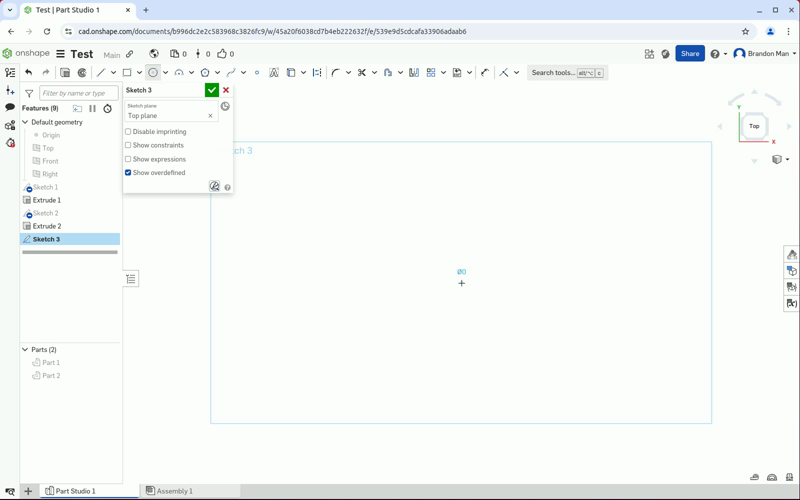
mouse_move(492, 282)
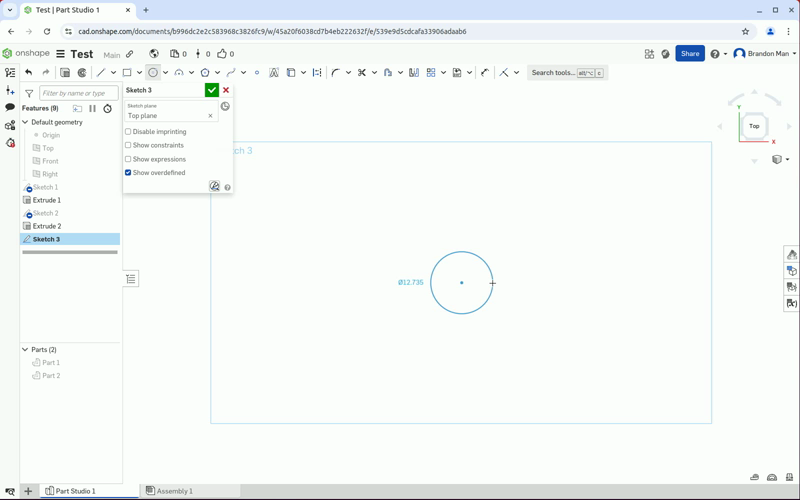
click(492, 282)
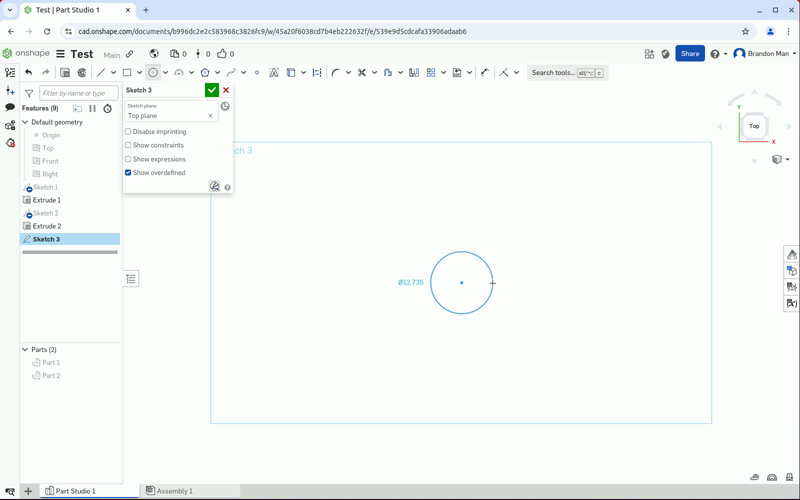
key(esc)
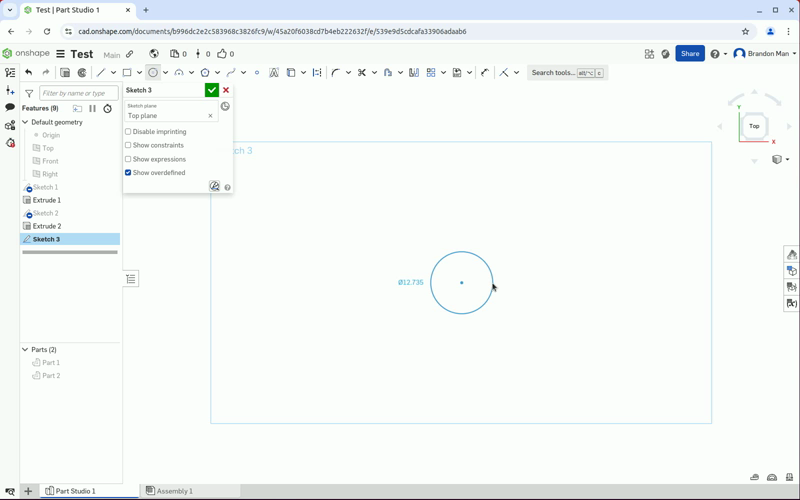
key(c)
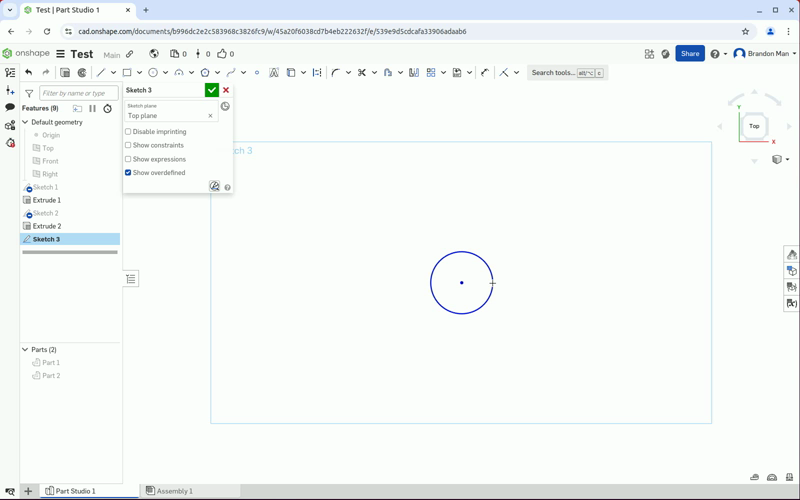
key_down(shift)
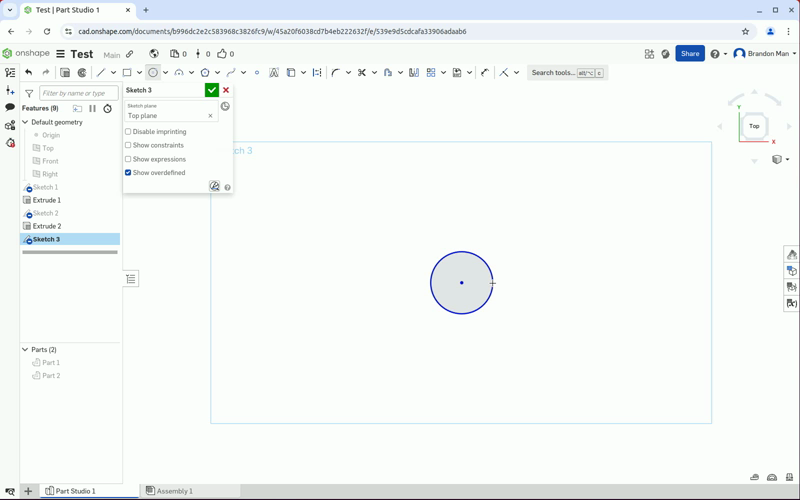
mouse_move(461, 282)
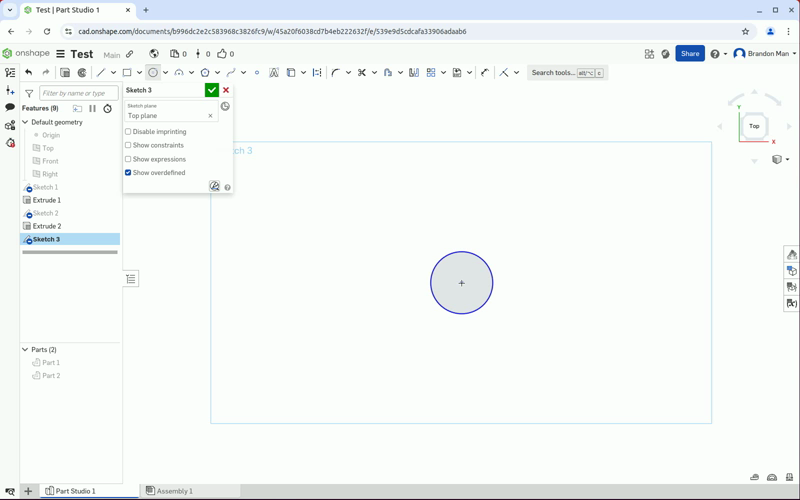
click(461, 282)
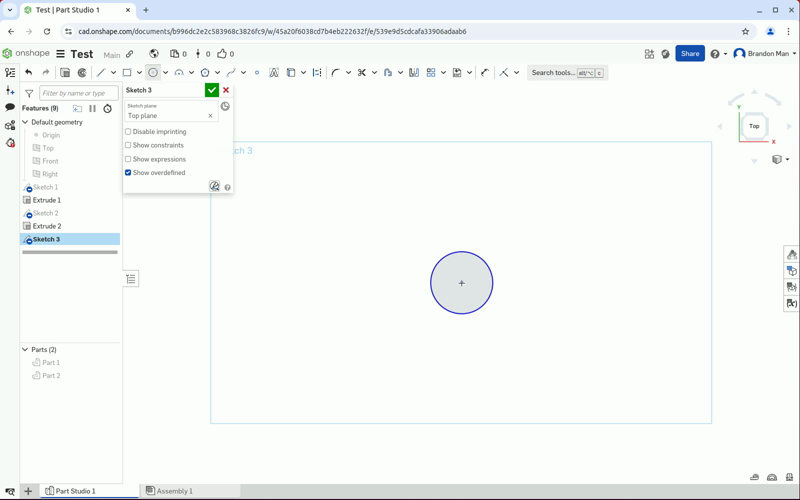
key_up(shift)
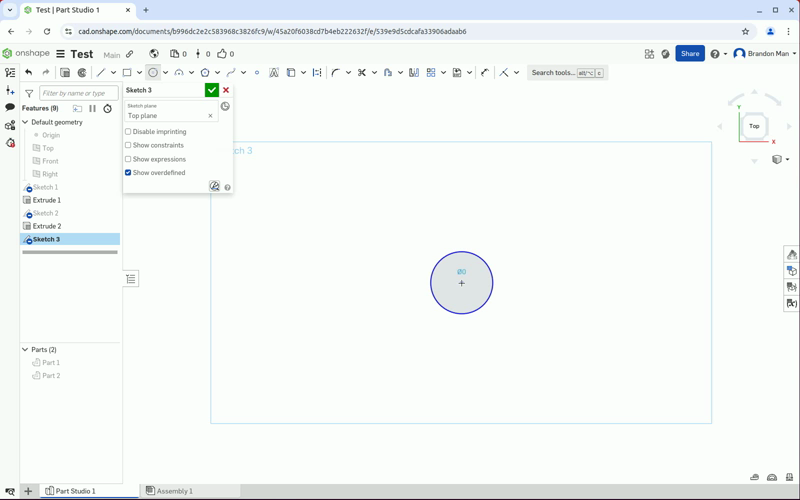
mouse_move(488, 282)
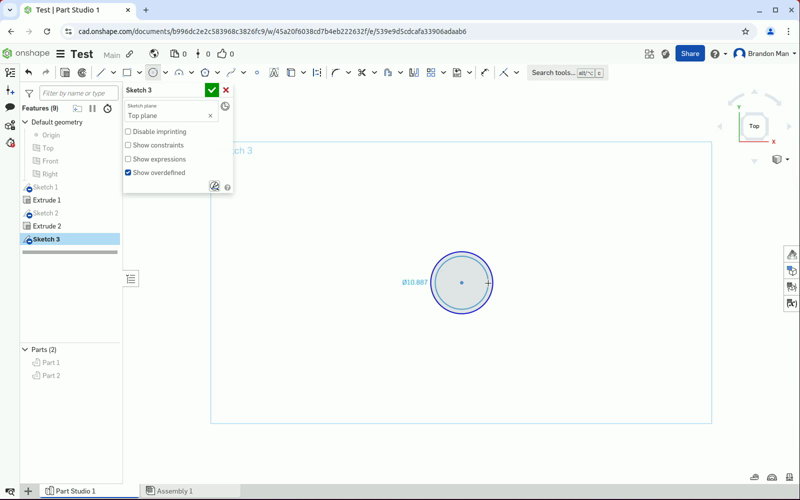
click(488, 282)
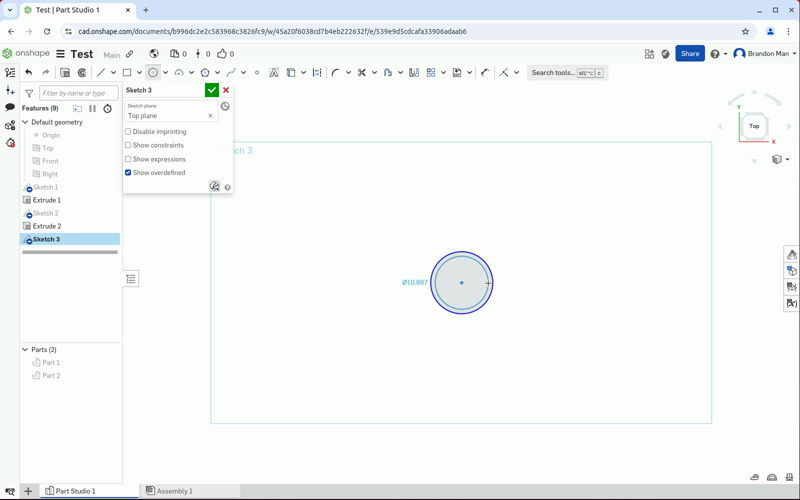
key(esc)
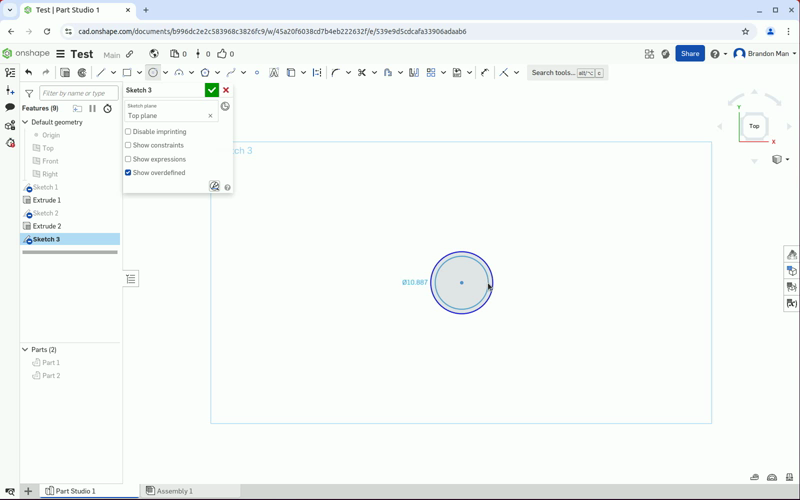
mouse_move(462, 254)
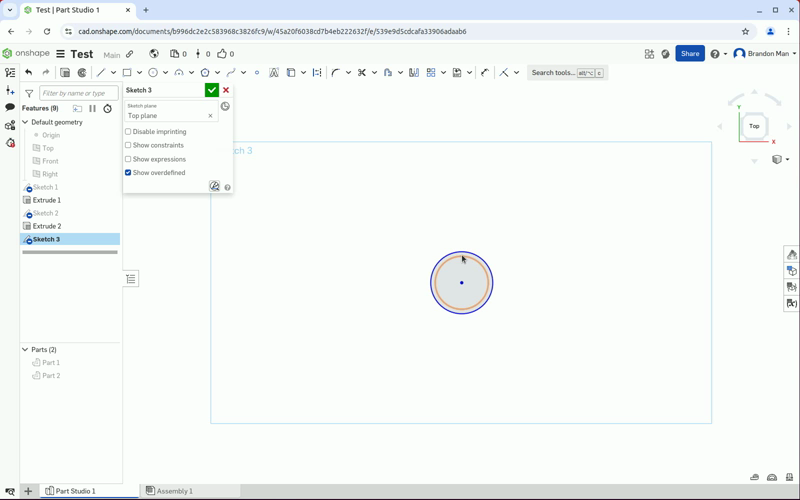
scroll(6)
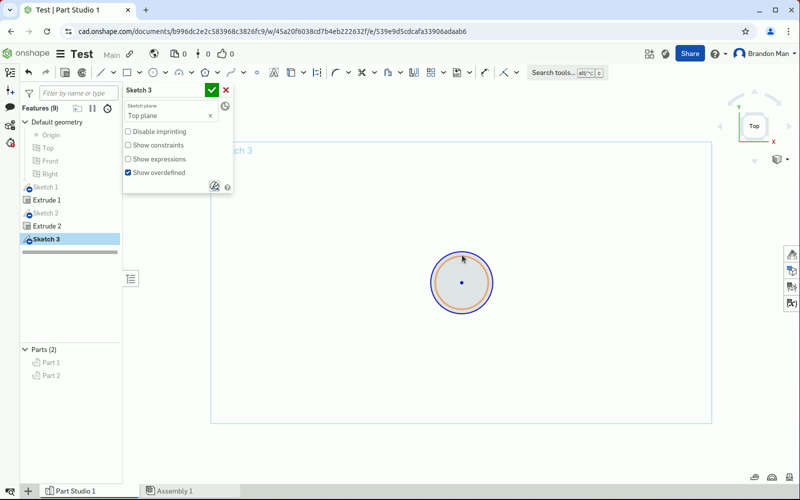
scroll(6)
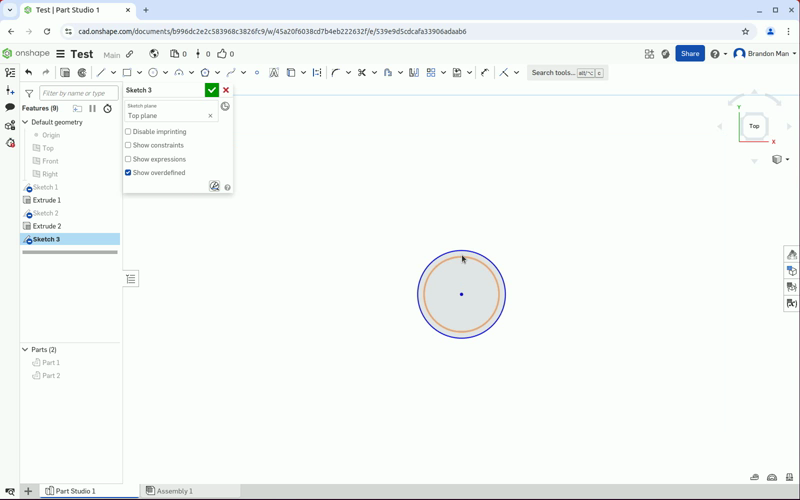
scroll(6)
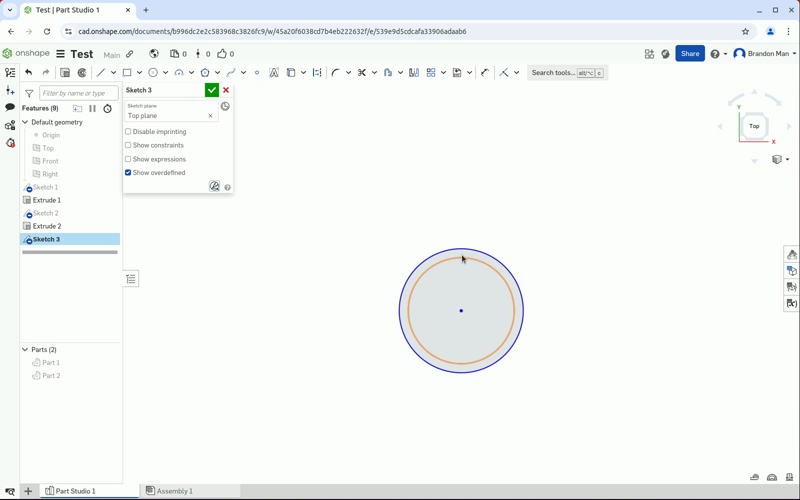
scroll(6)
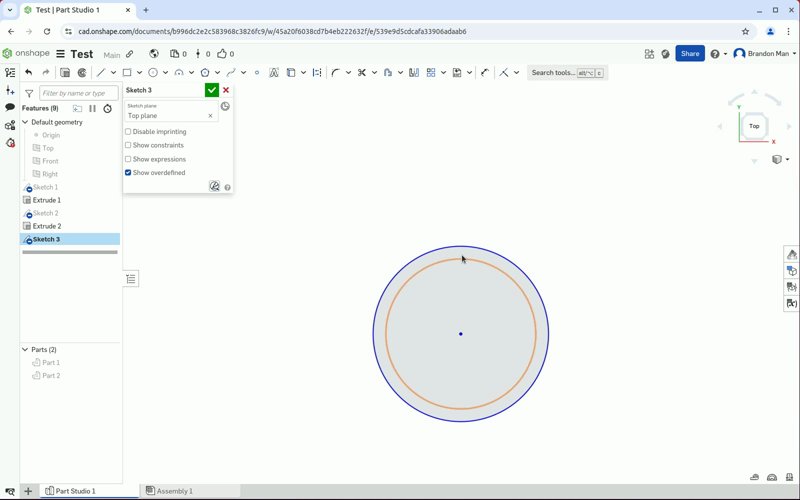
scroll(6)
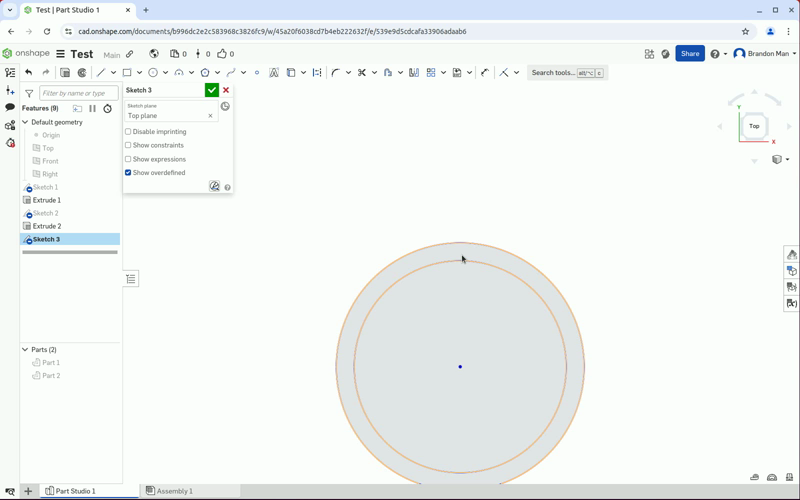
scroll(6)
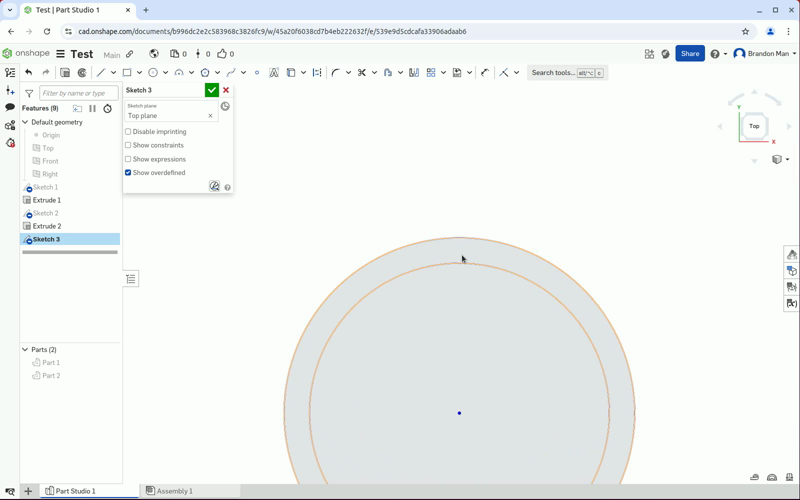
scroll(6)
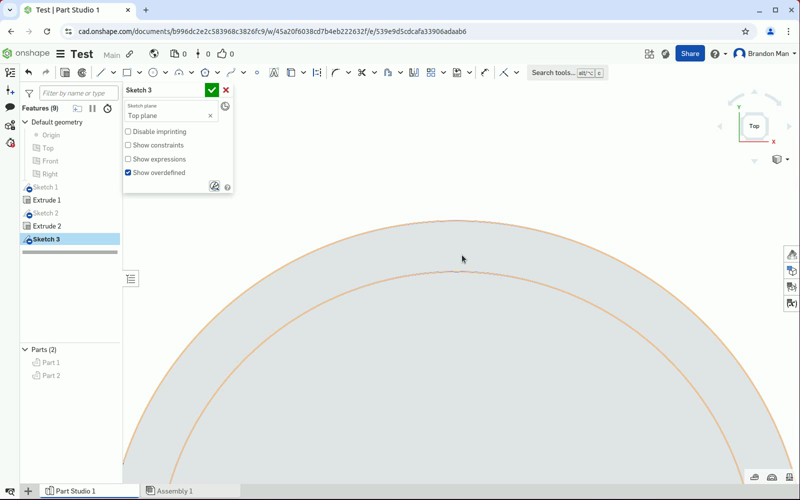
click(462, 254)
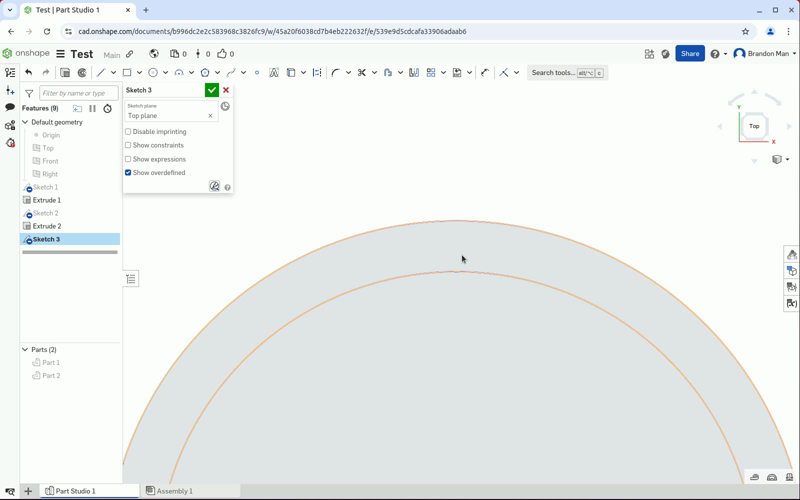
scroll(-6)
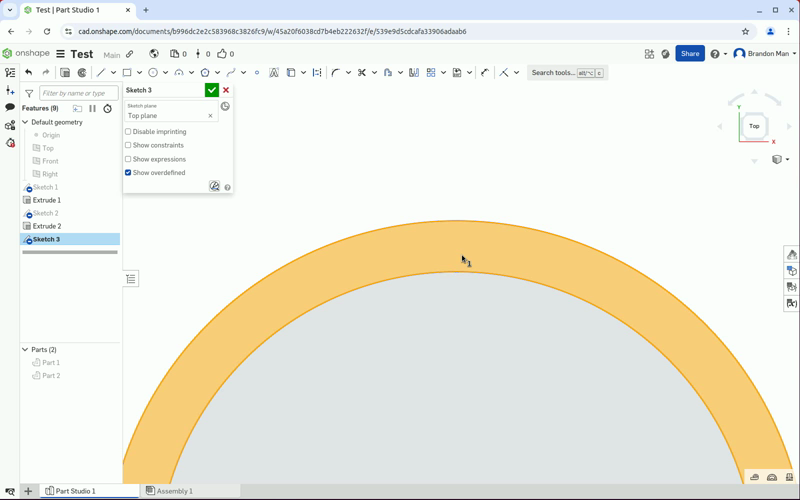
scroll(-6)
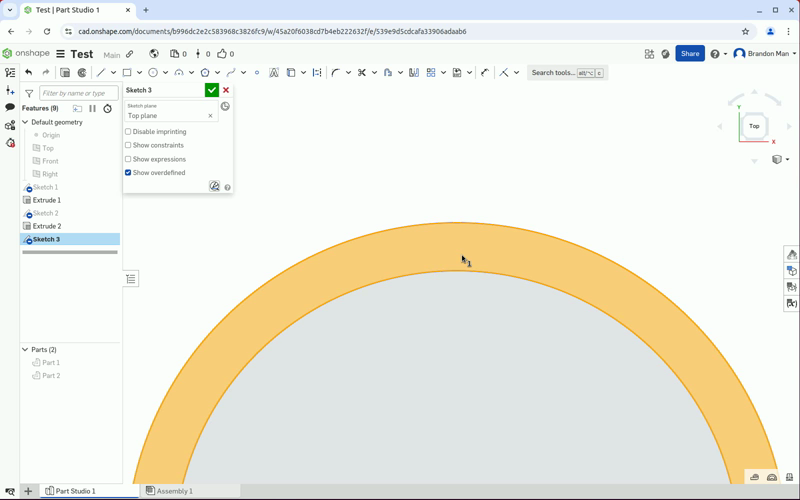
scroll(-6)
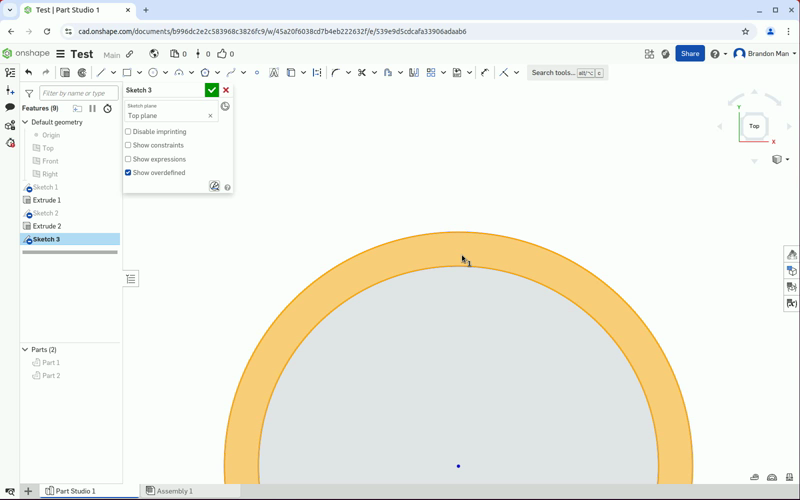
scroll(-6)
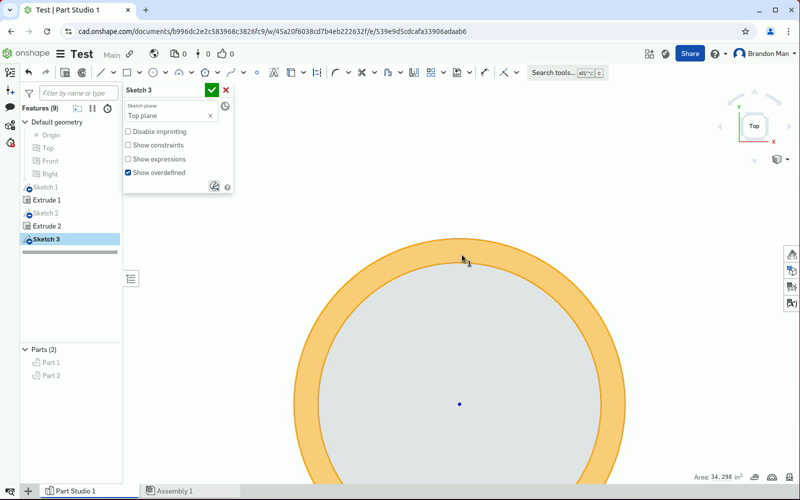
scroll(-6)
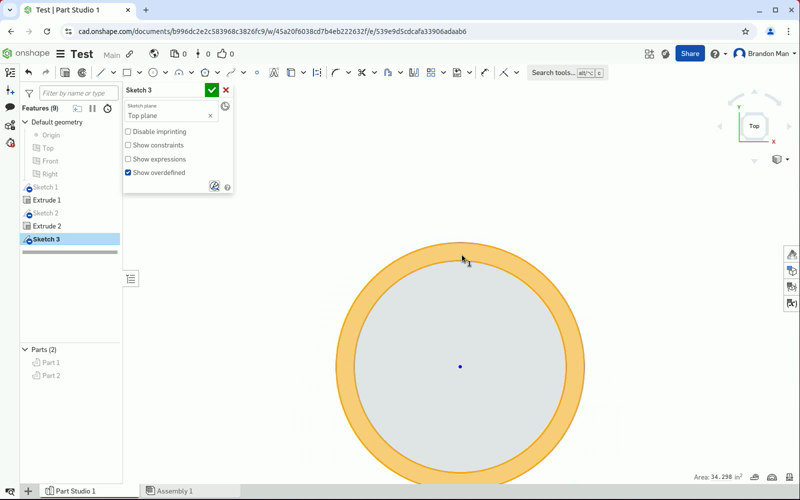
scroll(-6)
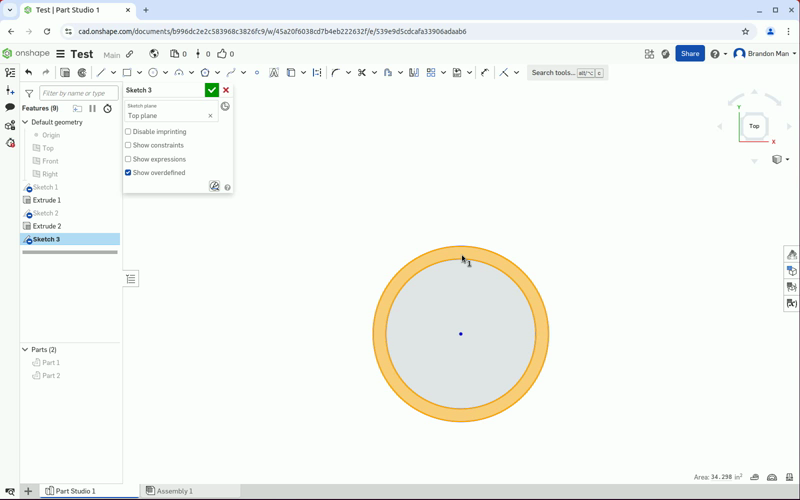
scroll(-6)
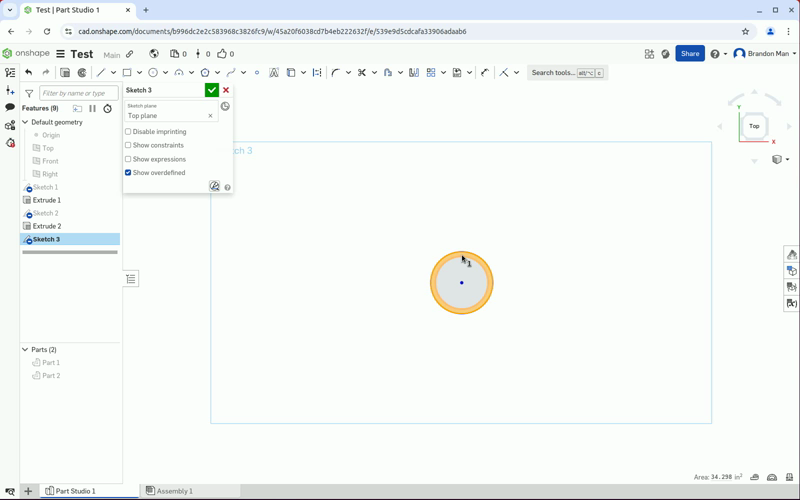
mouse_move(73, 352)
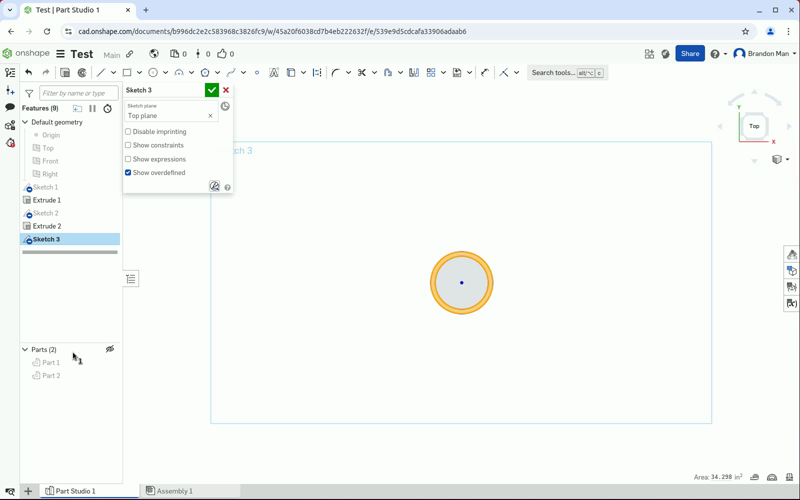
key(shift+y)
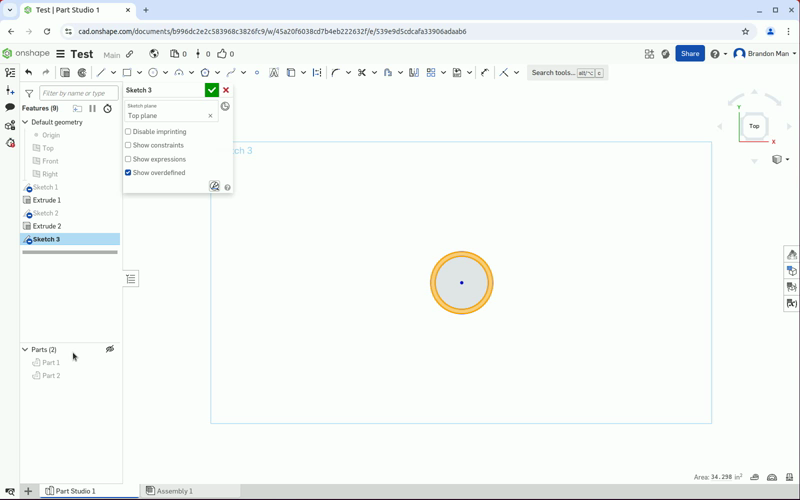
key(shift+e)
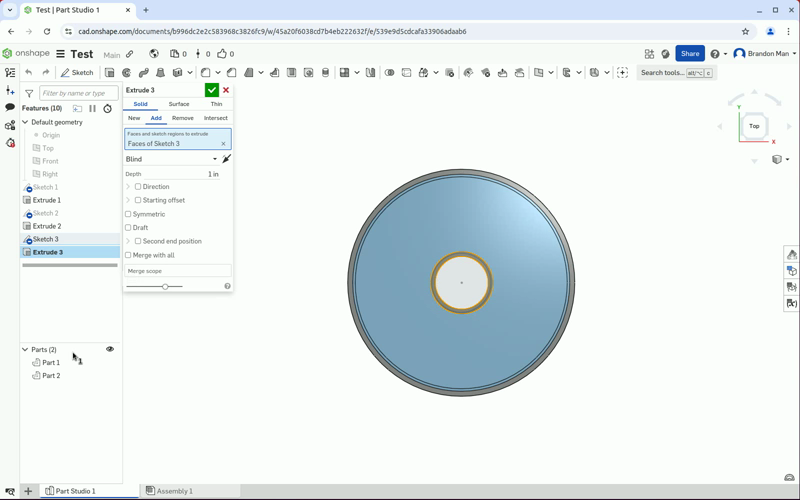
mouse_move(143, 106)
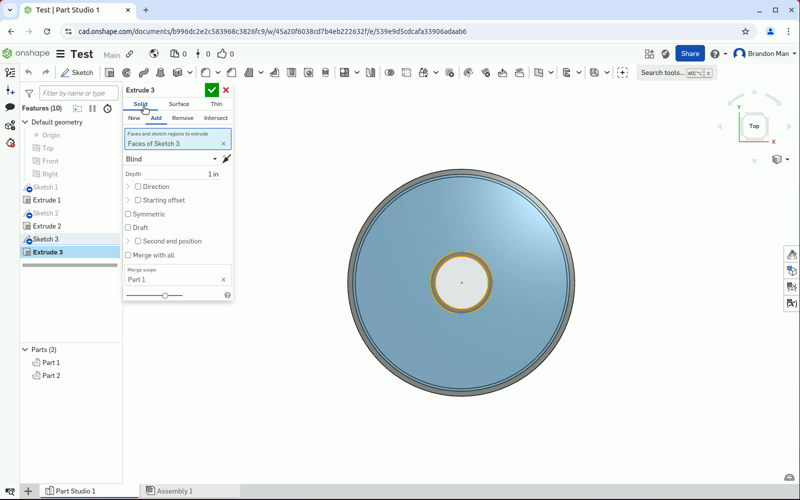
click(143, 106)
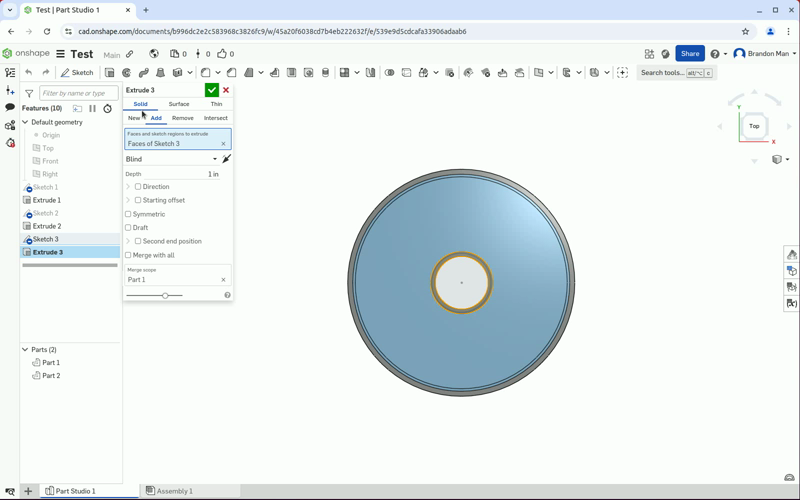
mouse_move(137, 120)
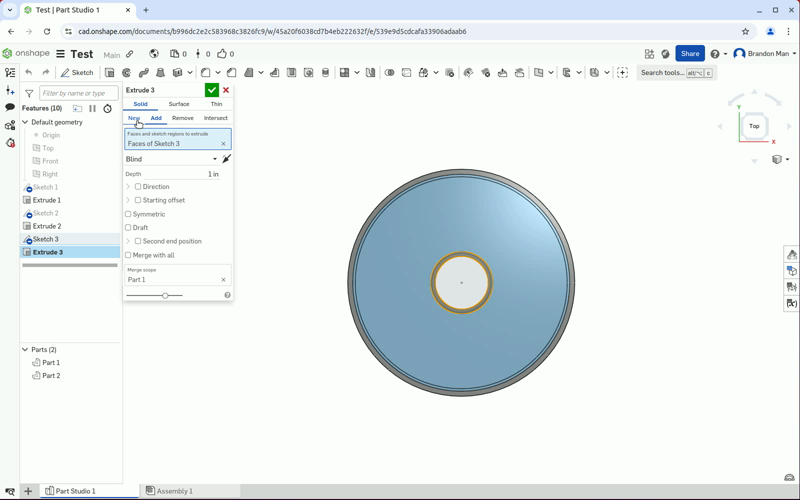
click(137, 120)
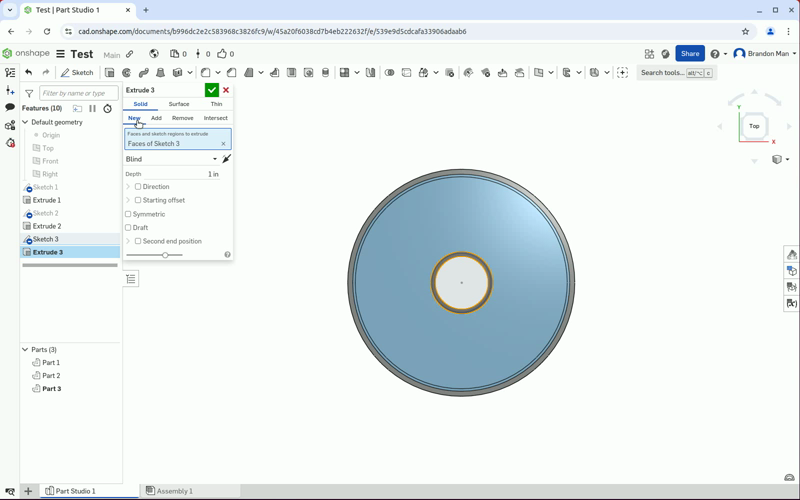
key(tab, 4)
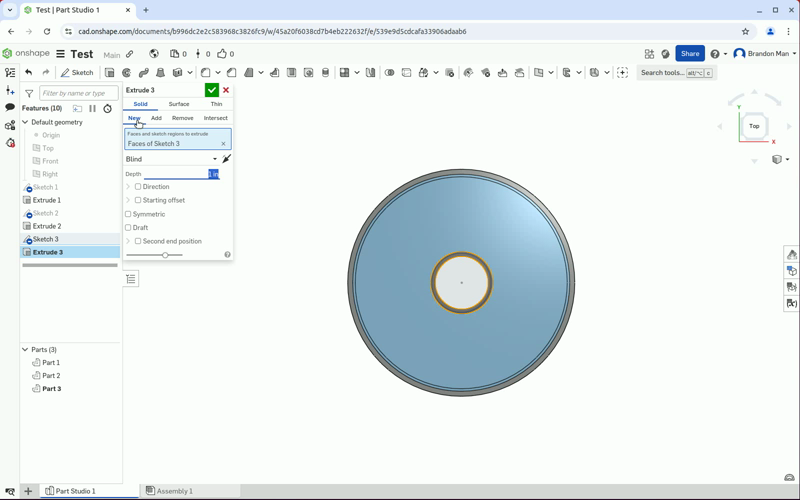
text(-1.204)
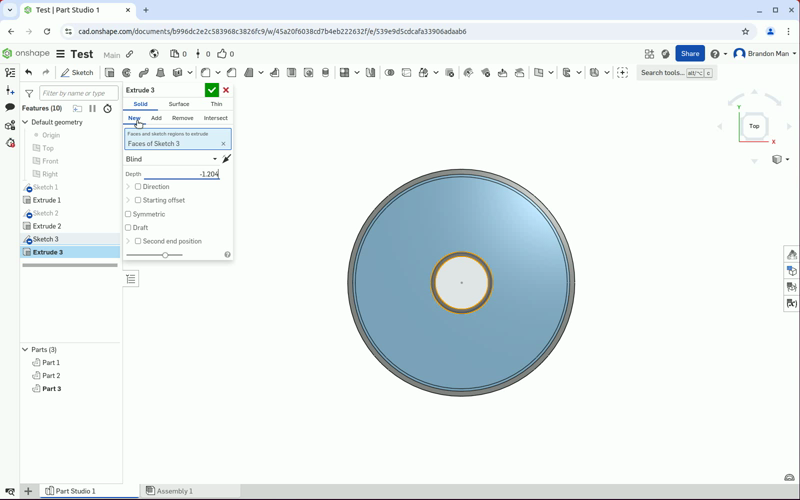
key(enter)
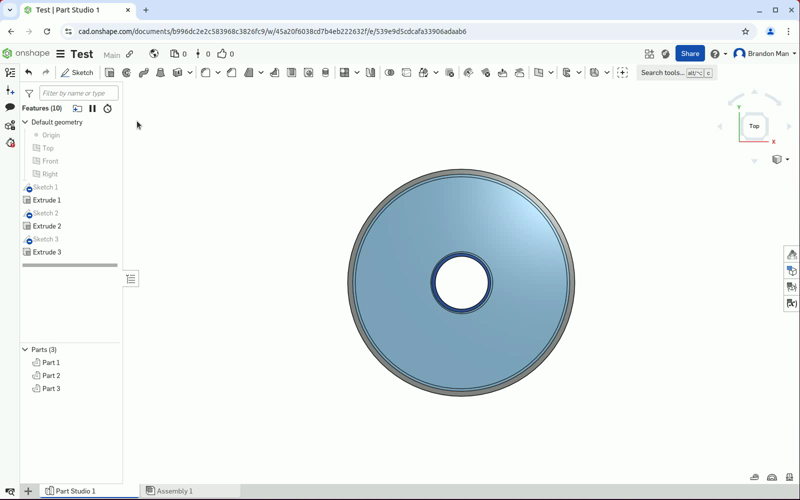
key(shift+h)
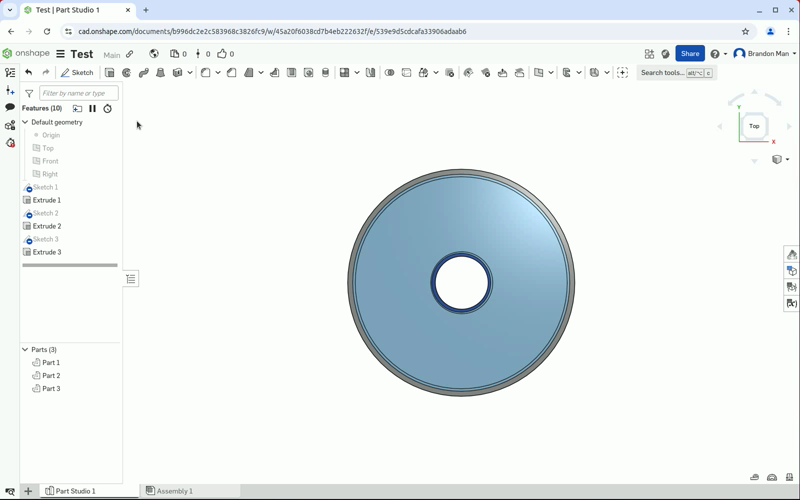
key(shift+h)
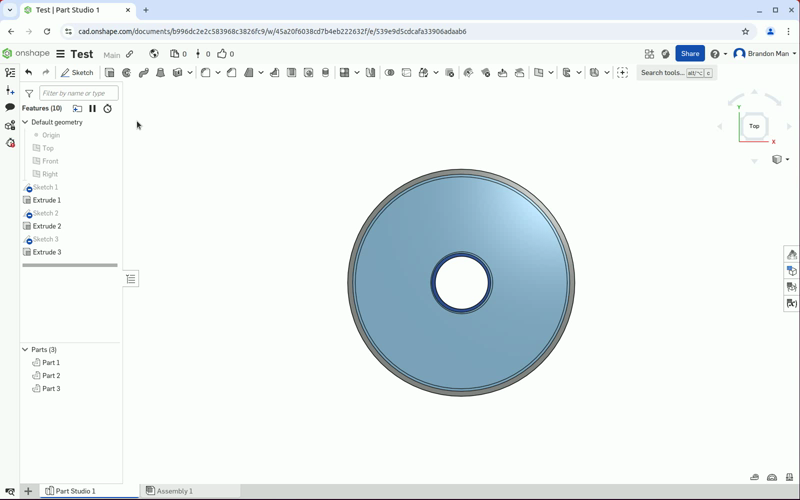
mouse_move(73, 189)
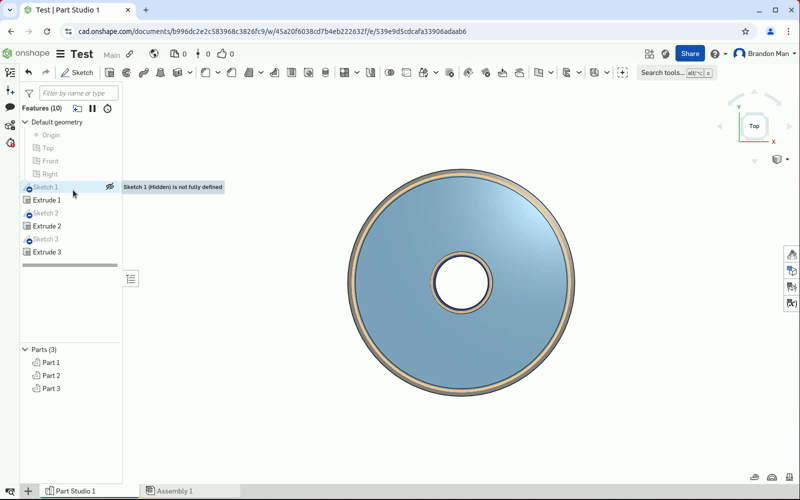
click(73, 189)
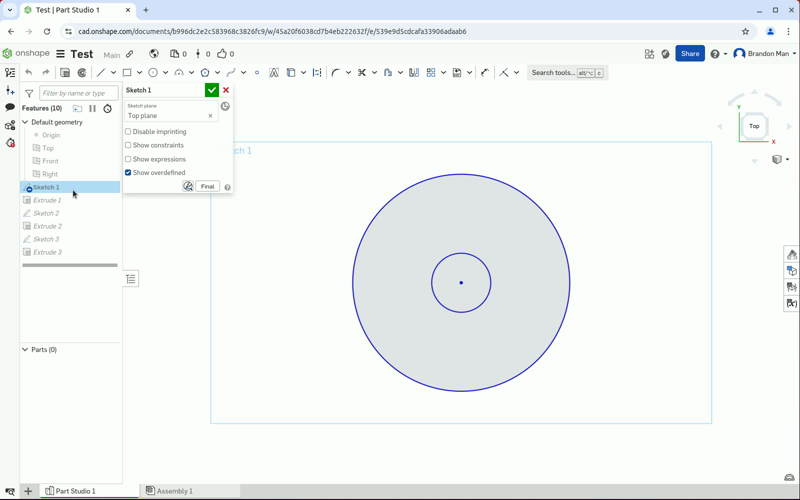
mouse_move(229, 92)
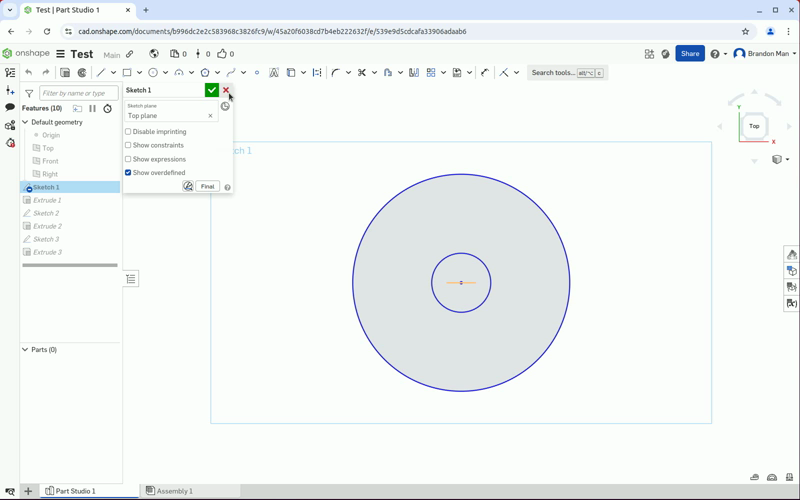
click(229, 92)
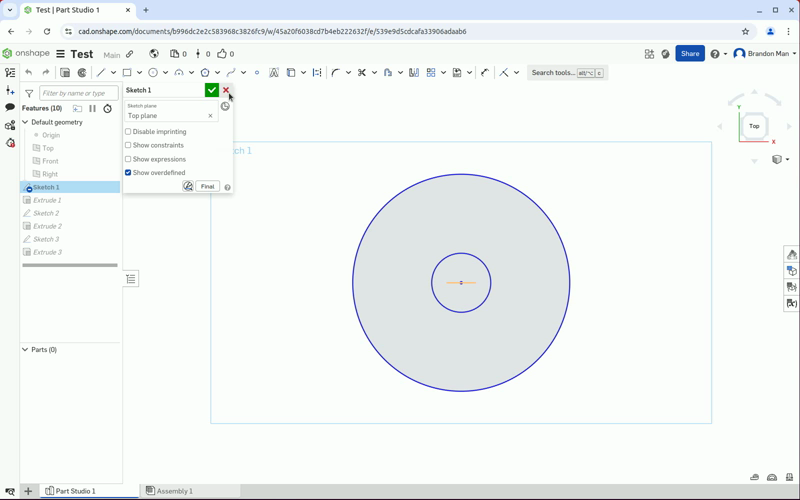
key(shift+s)
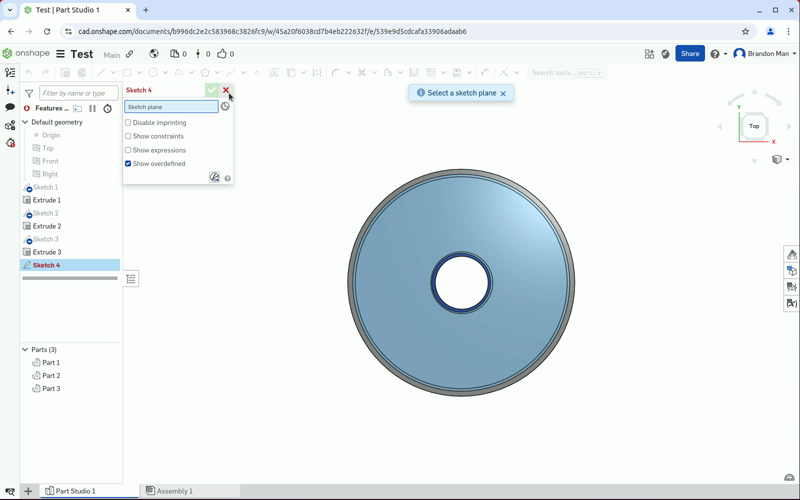
mouse_move(73, 150)
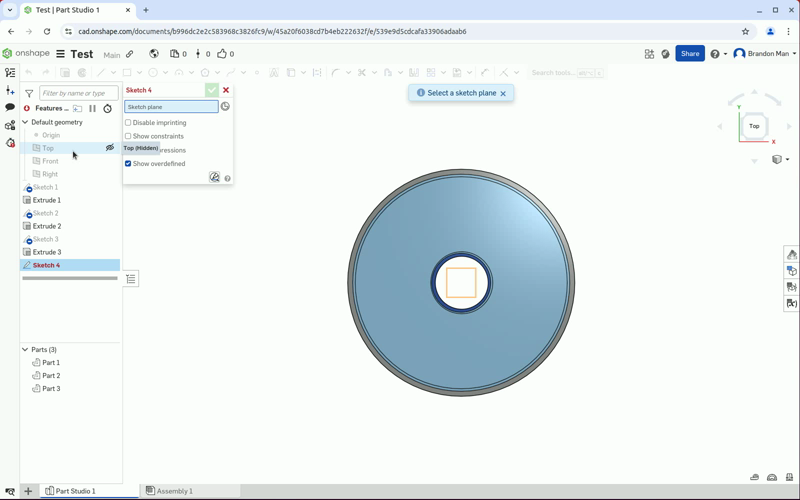
click(73, 150)
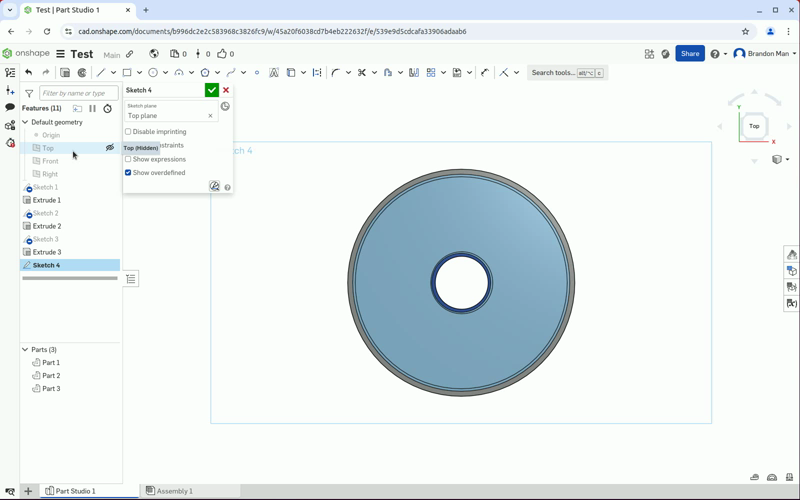
mouse_move(73, 352)
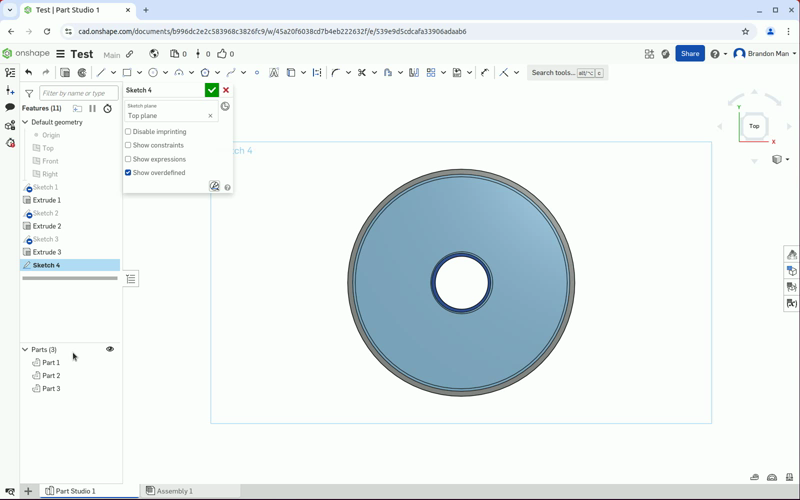
key(y)
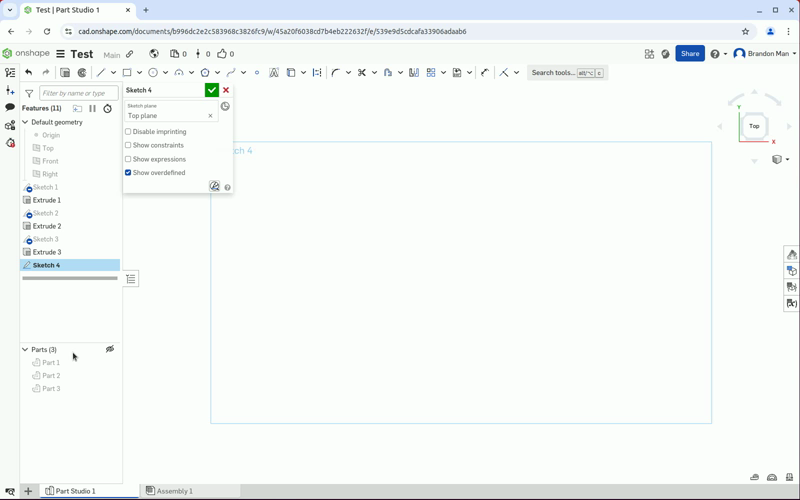
key(c)
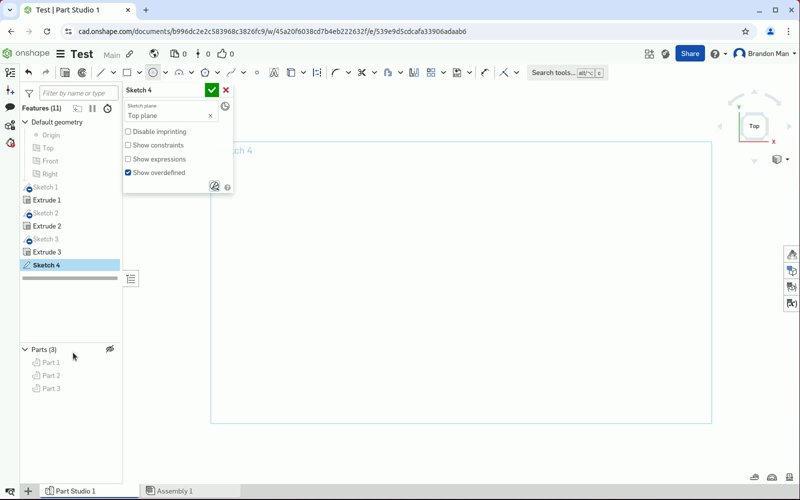
key_down(shift)
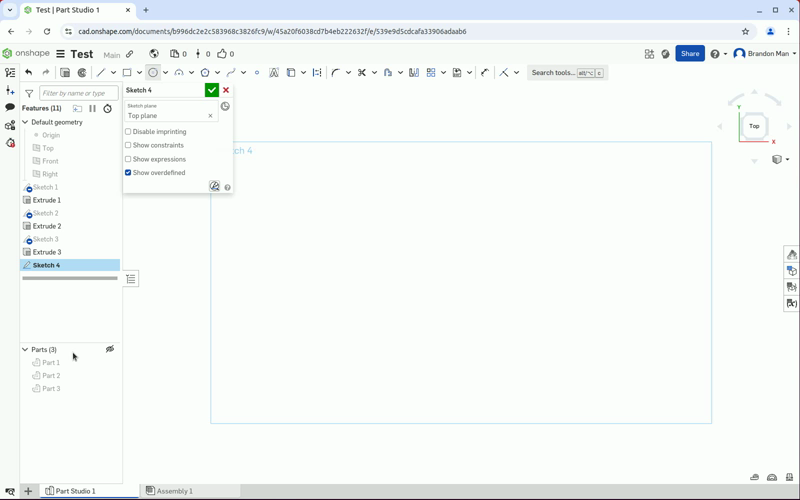
mouse_move(461, 282)
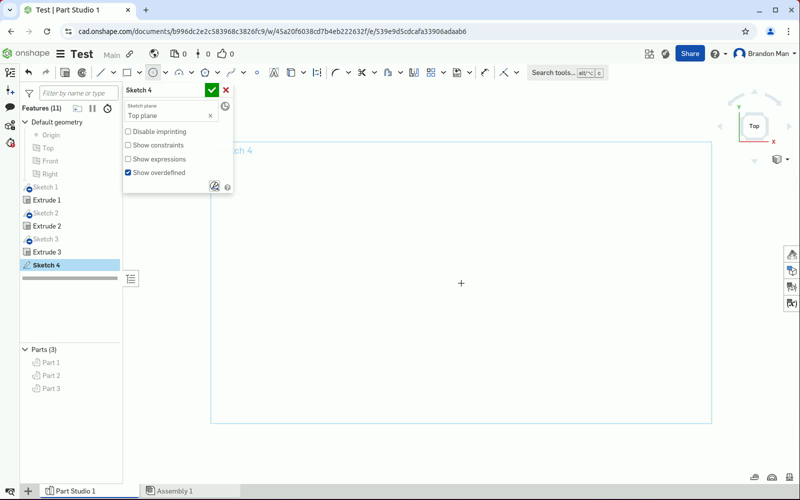
click(461, 282)
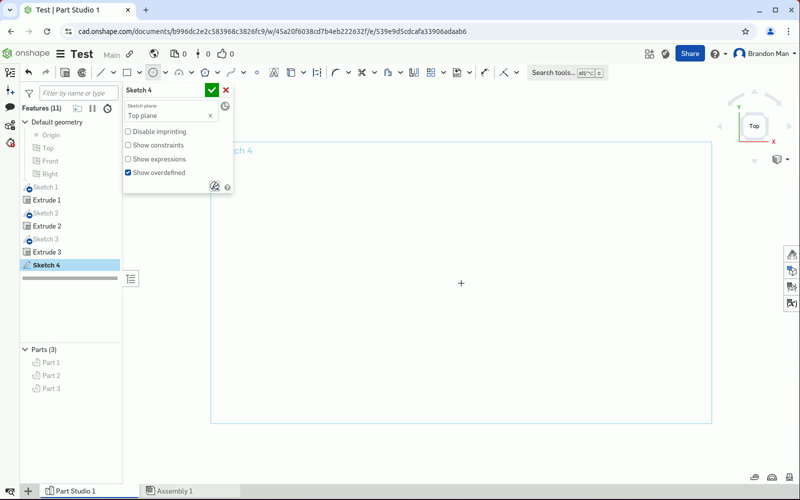
key_up(shift)
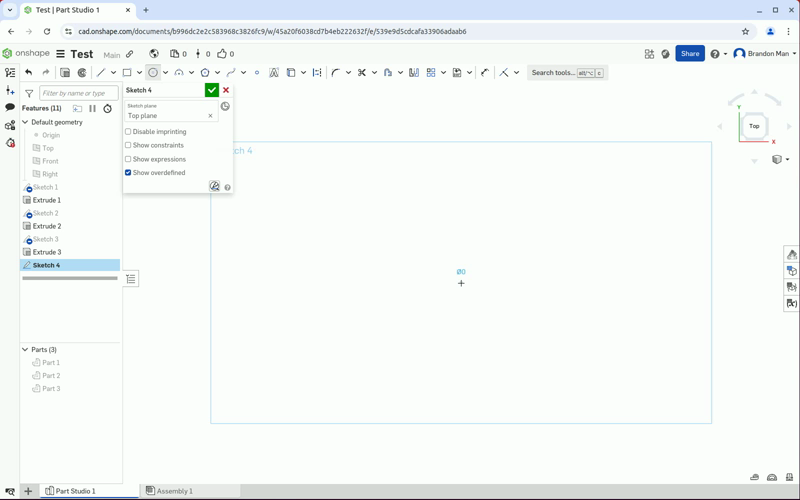
mouse_move(574, 282)
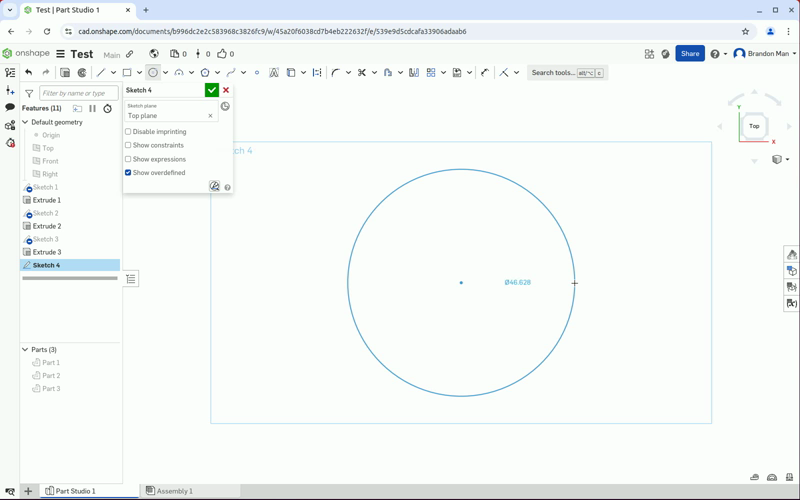
click(574, 282)
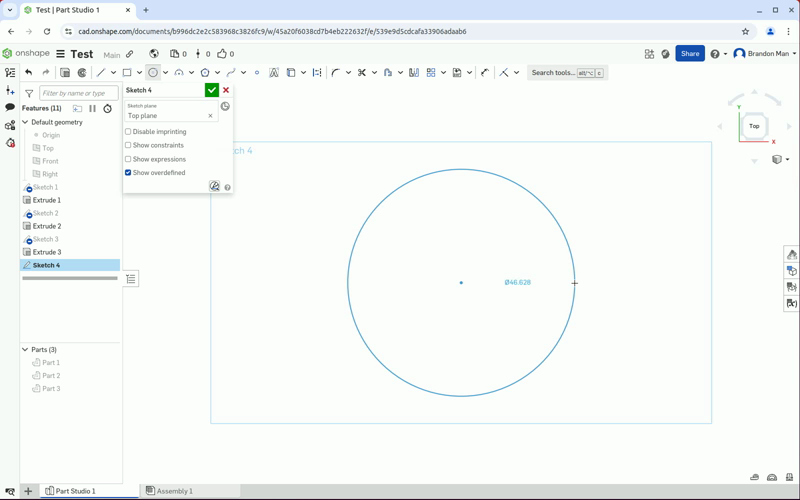
key(esc)
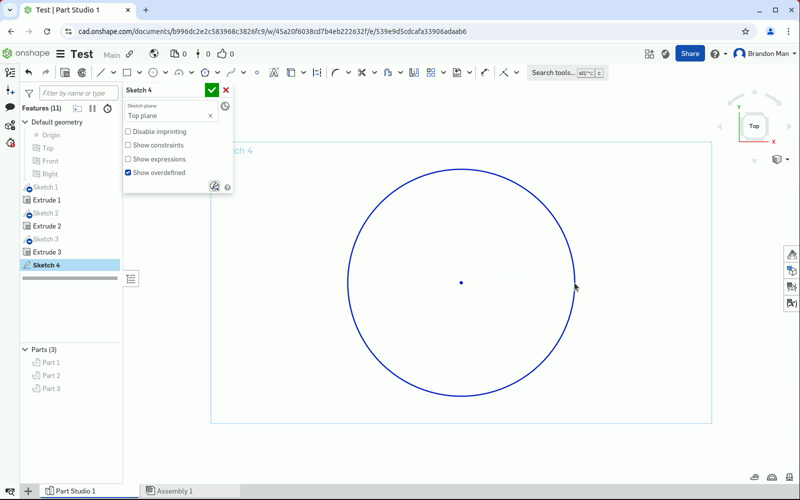
key(c)
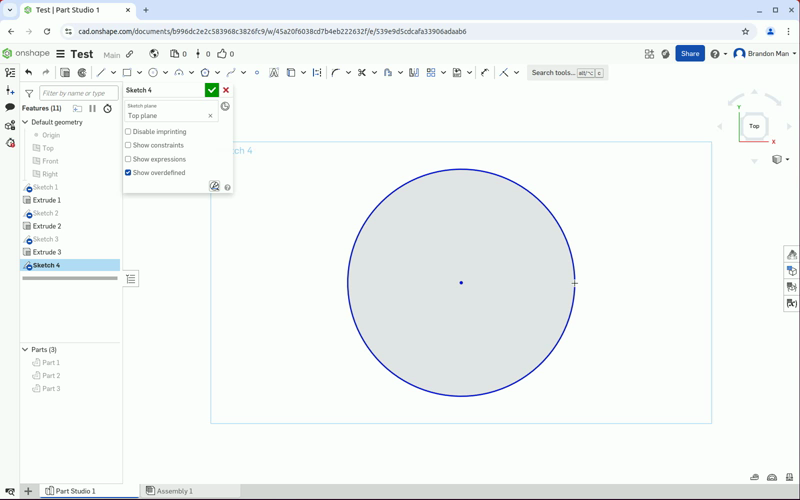
key_down(shift)
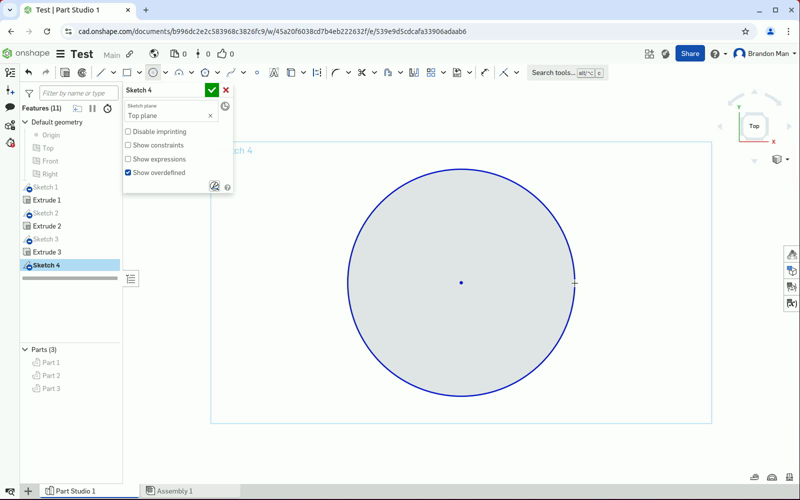
mouse_move(461, 282)
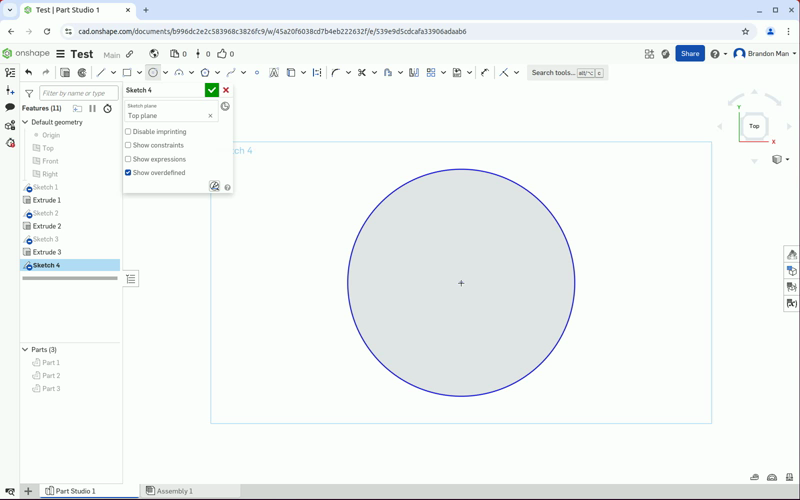
click(461, 282)
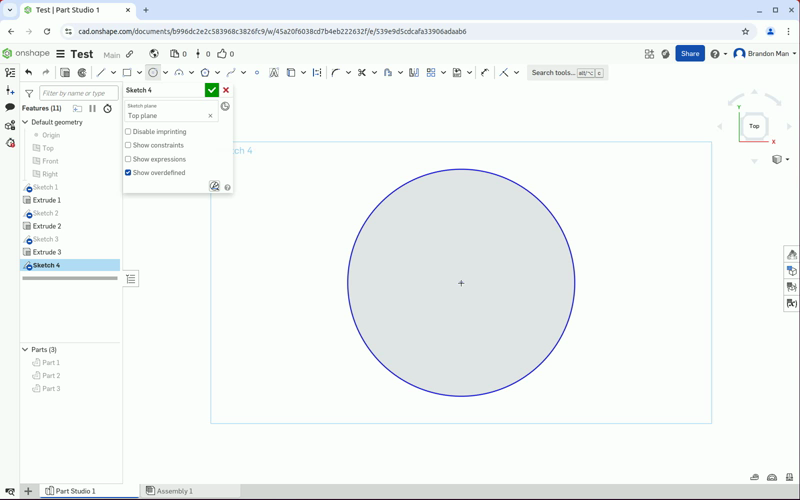
key_up(shift)
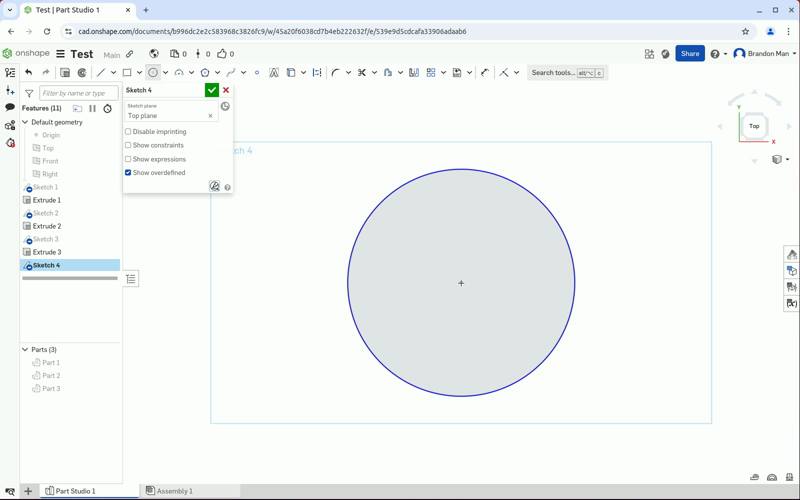
mouse_move(567, 282)
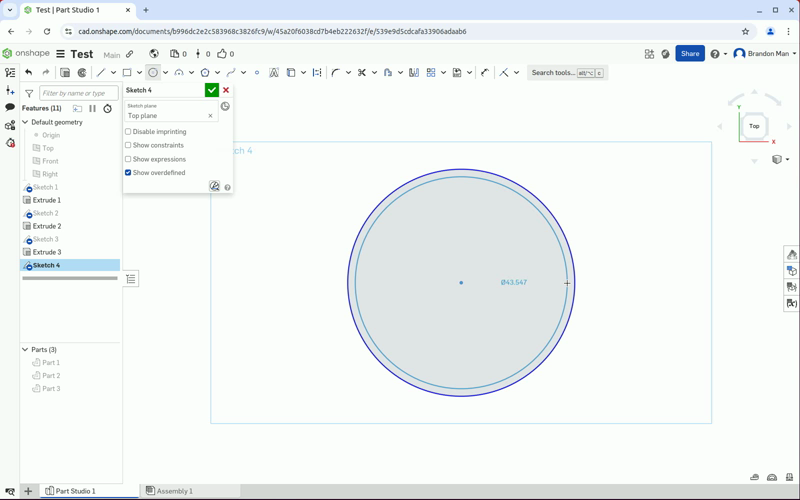
click(567, 282)
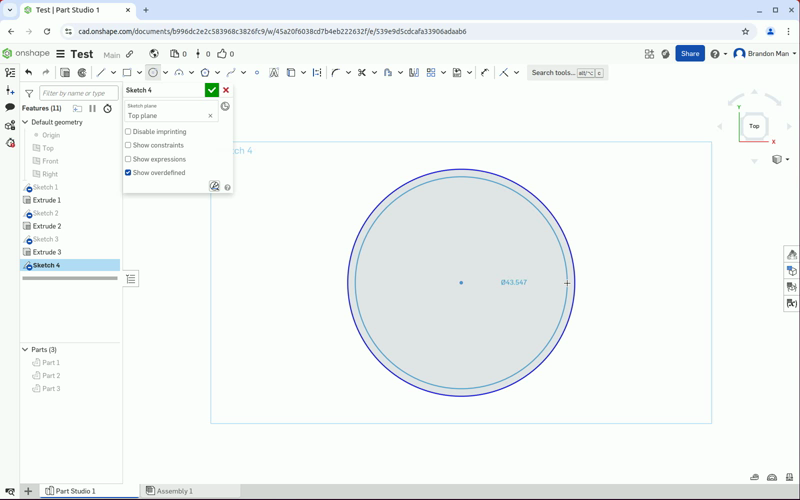
key(esc)
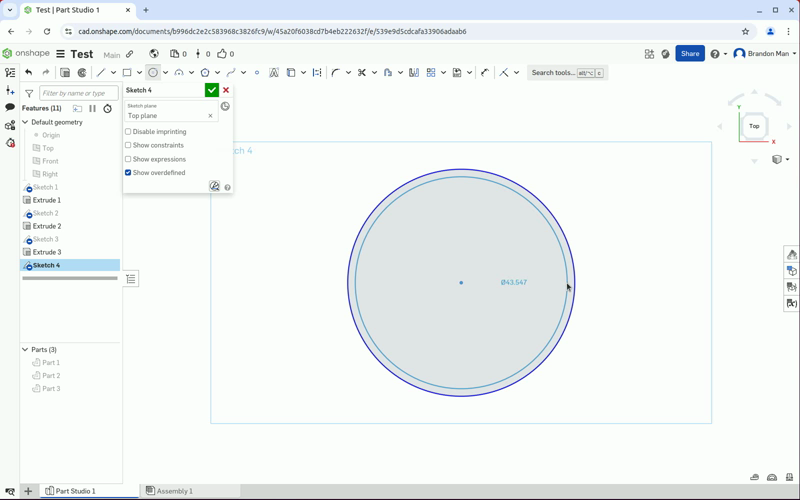
mouse_move(567, 257)
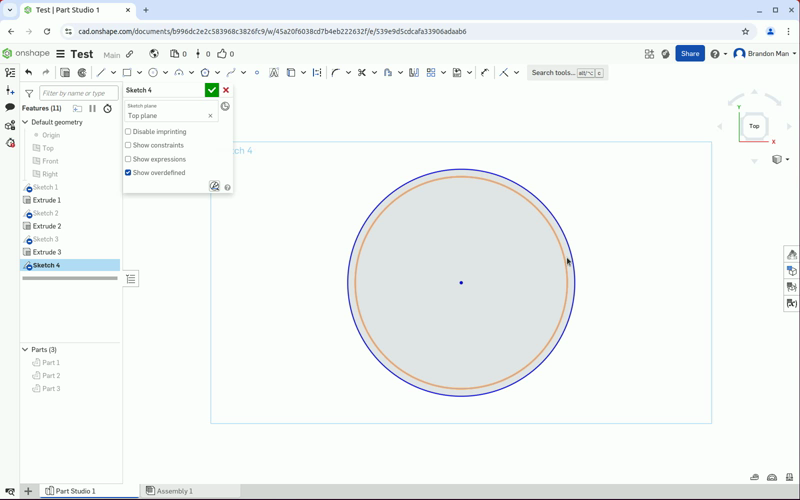
click(567, 257)
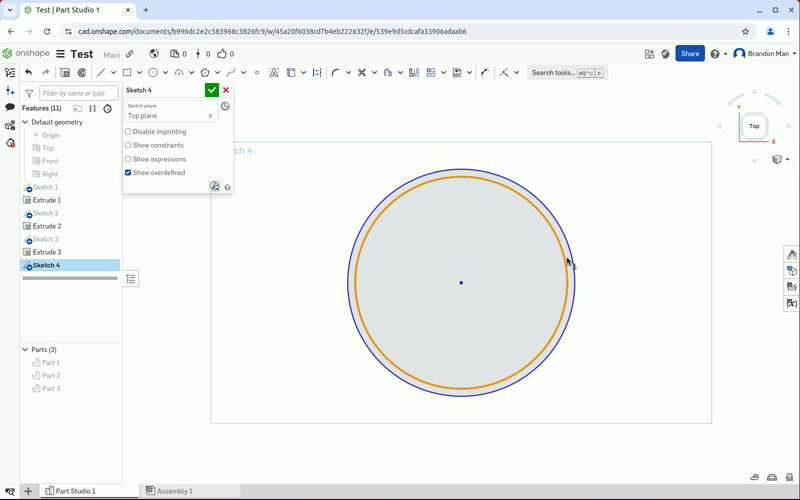
mouse_move(73, 352)
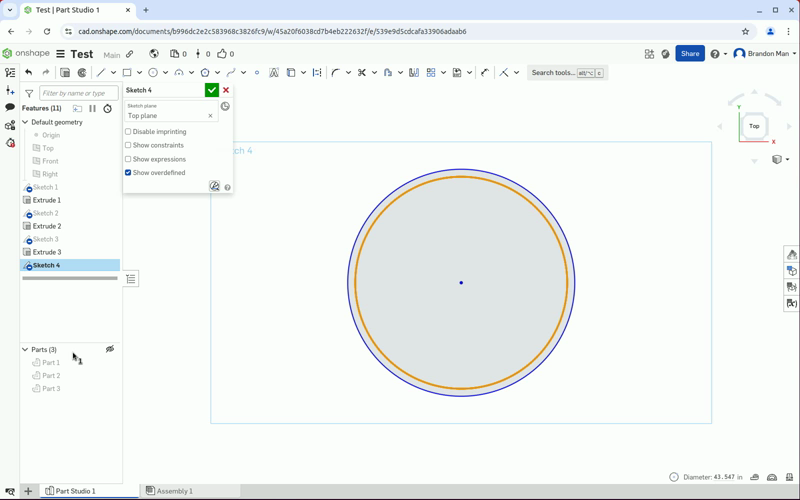
key(shift+y)
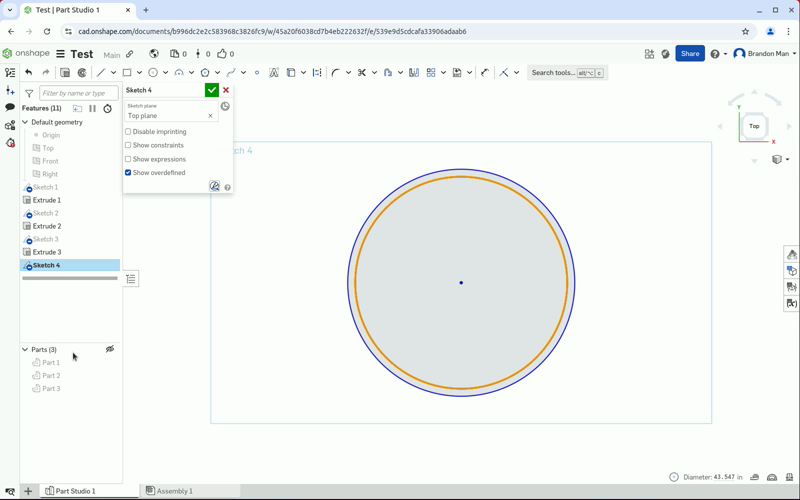
key(shift+e)
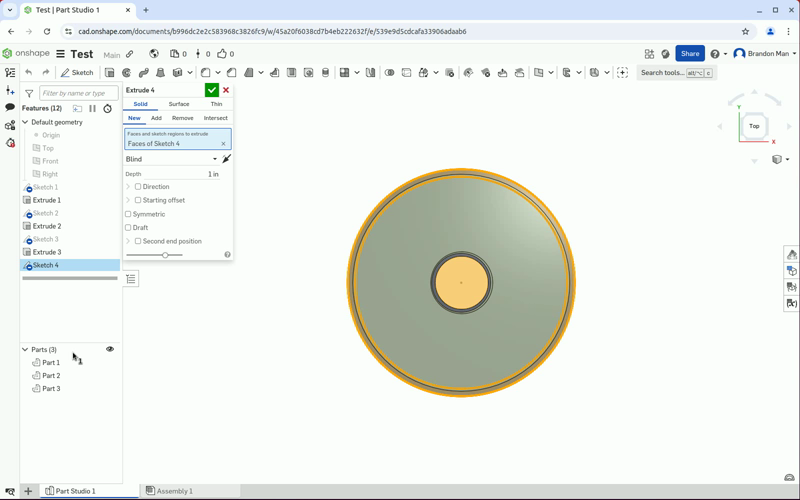
mouse_move(143, 106)
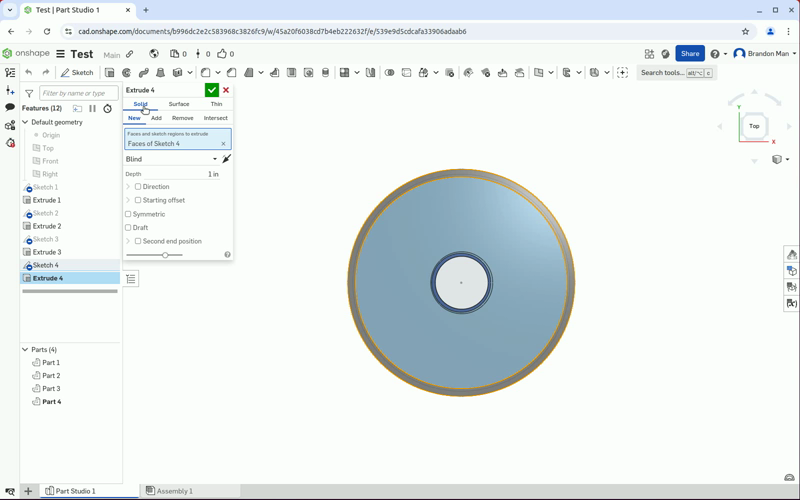
click(143, 106)
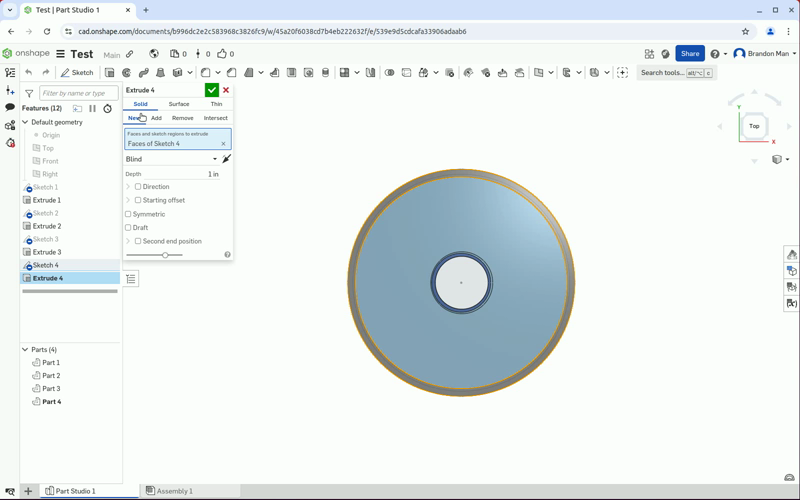
mouse_move(137, 120)
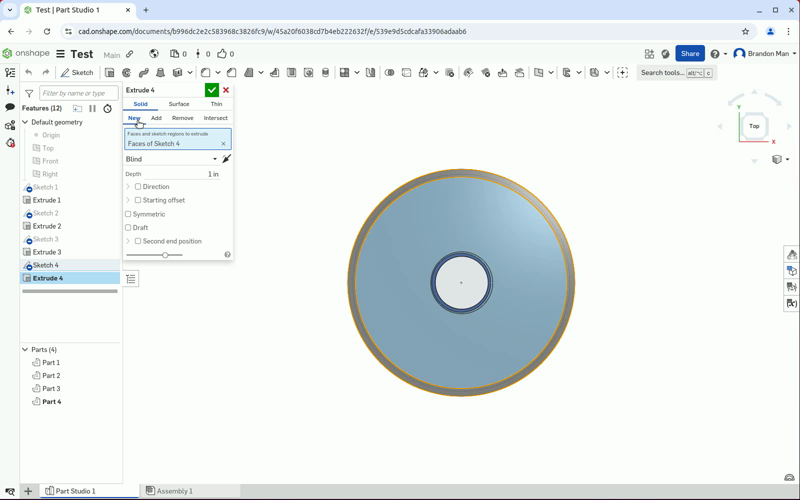
click(137, 120)
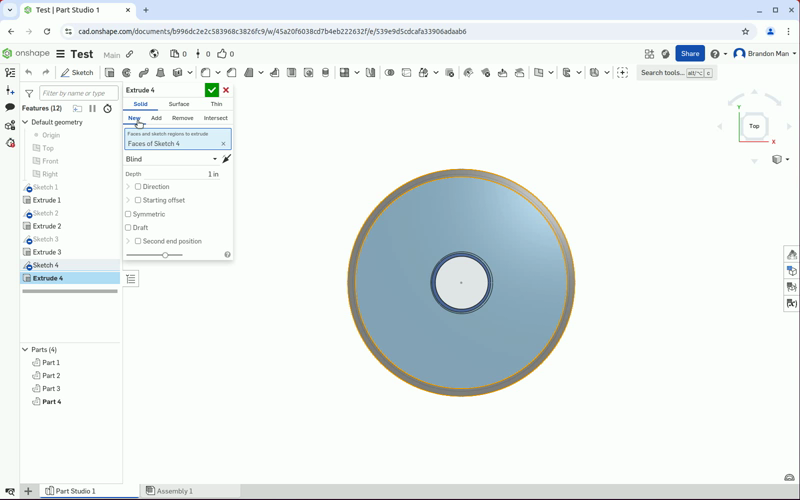
key(tab, 4)
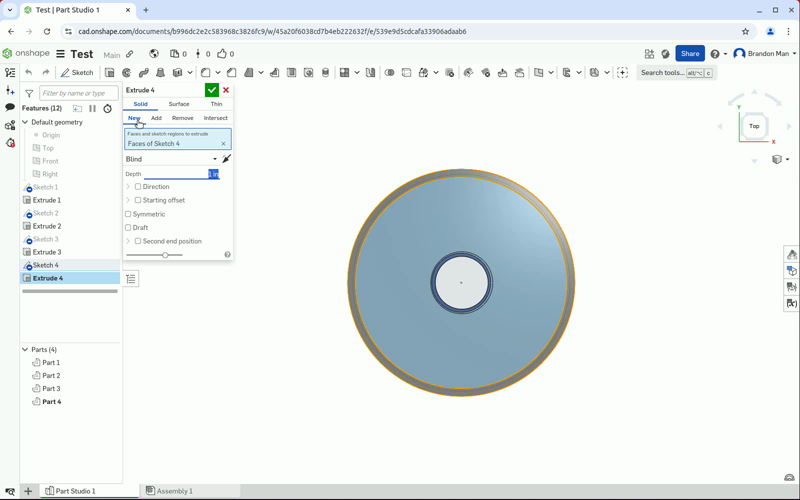
text(1.926)
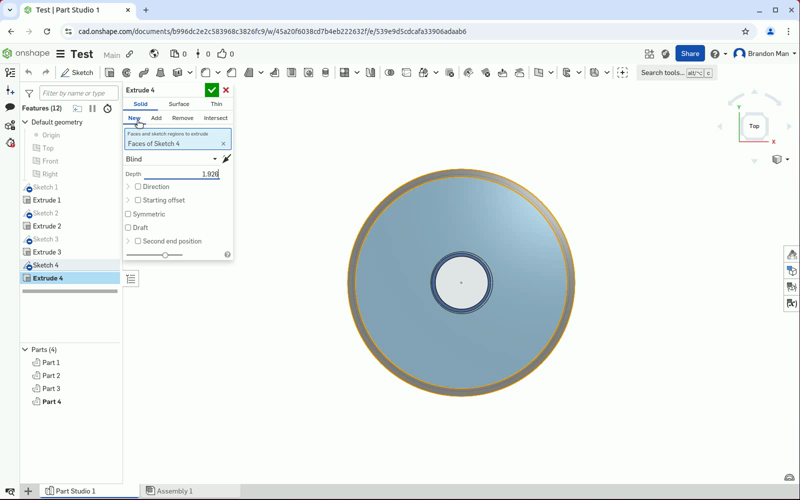
key(enter)
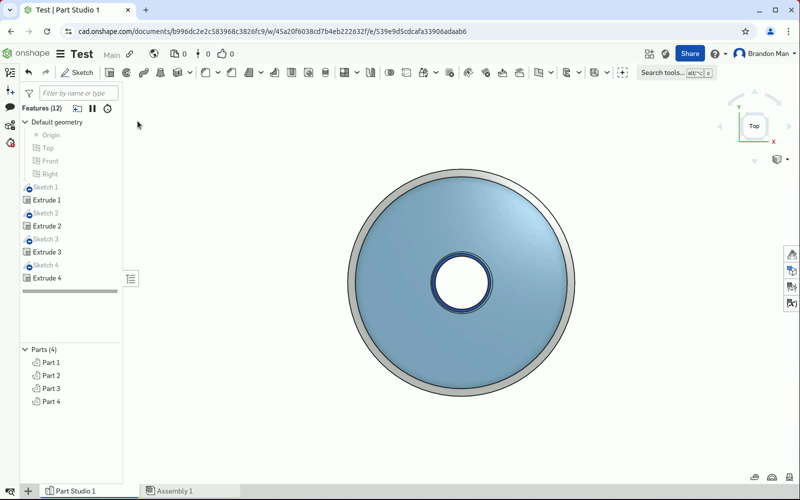
key(shift+h)
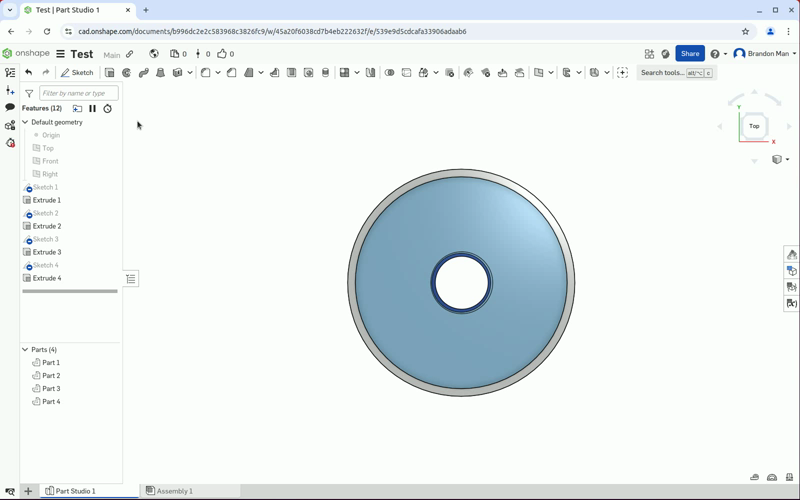
key(shift+h)
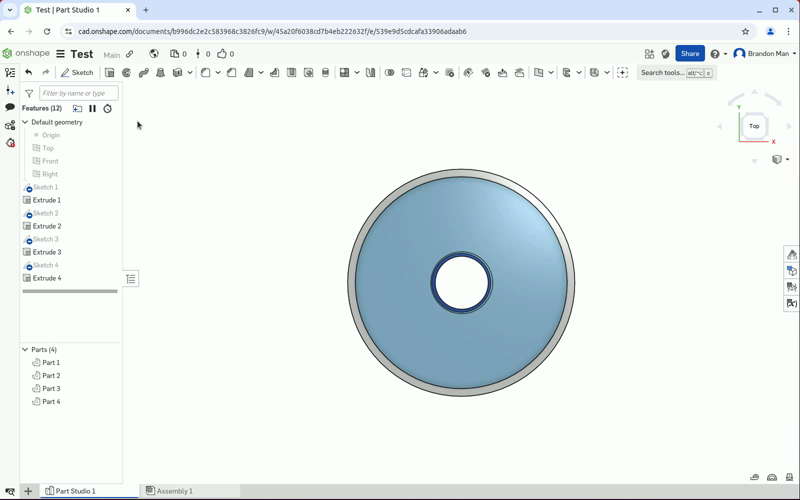
mouse_move(73, 189)
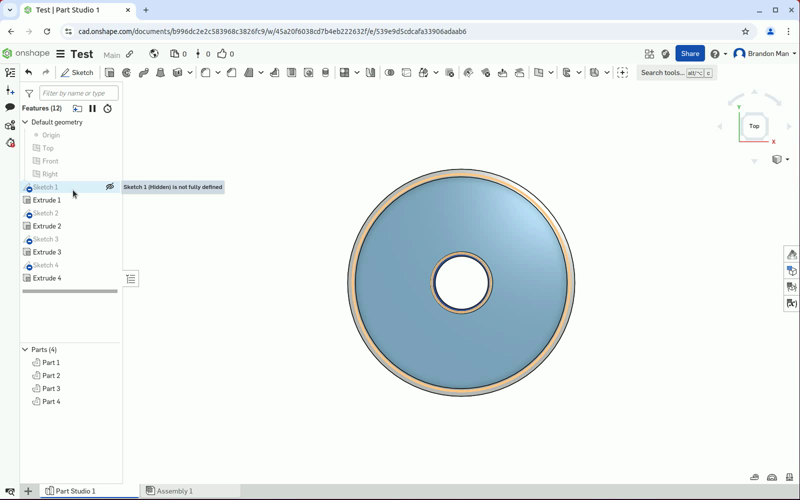
click(73, 189)
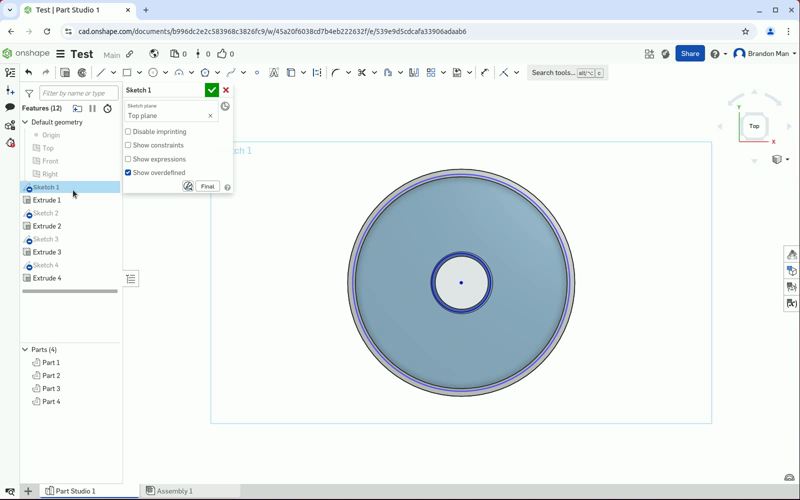
mouse_move(229, 92)
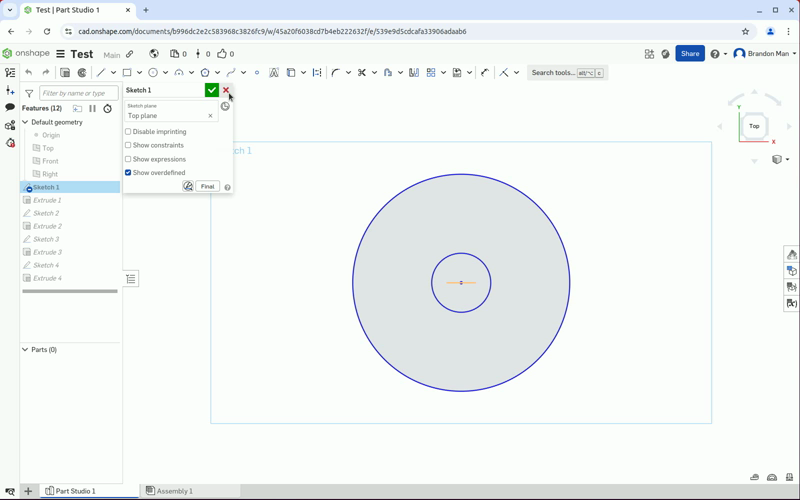
click(229, 92)
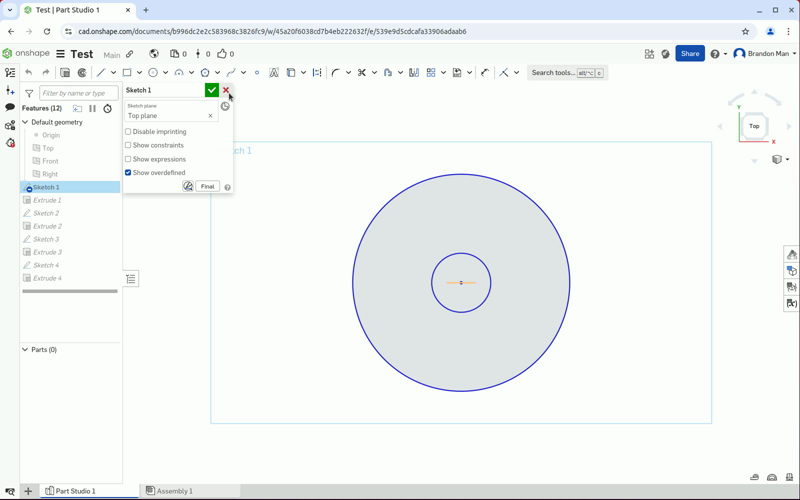
key(shift+s)
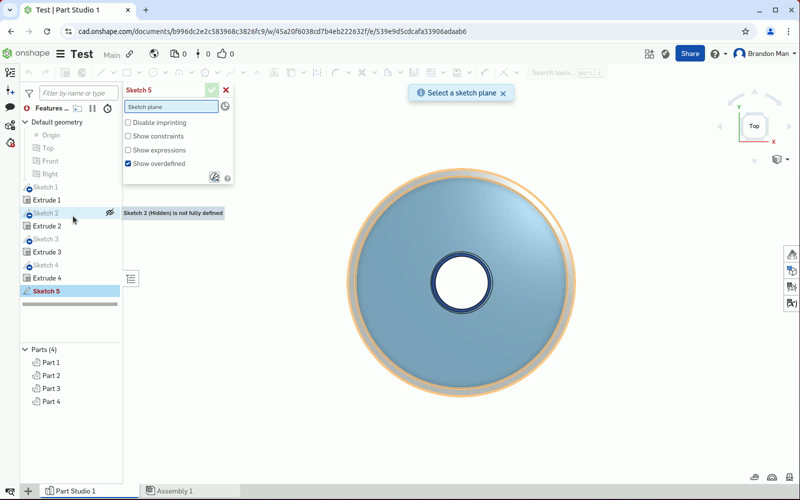
scroll(3)
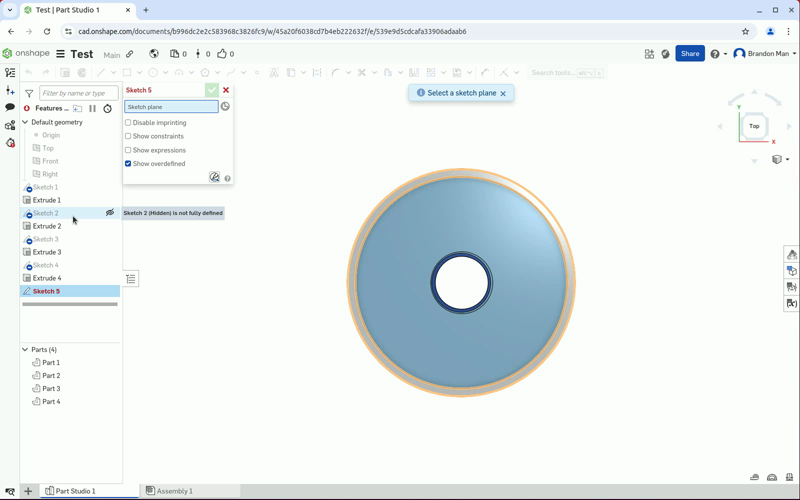
mouse_move(73, 150)
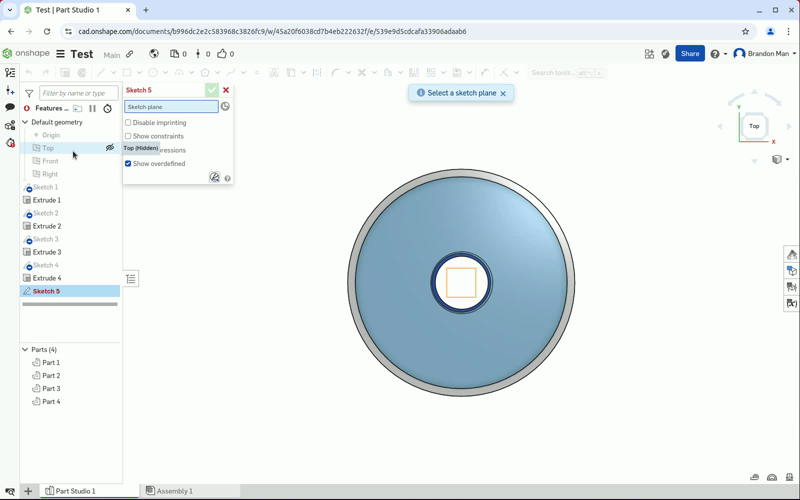
click(73, 150)
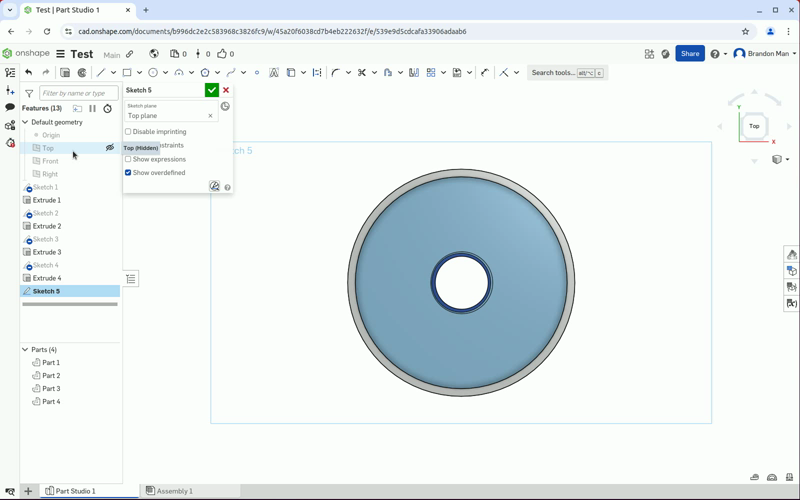
mouse_move(73, 352)
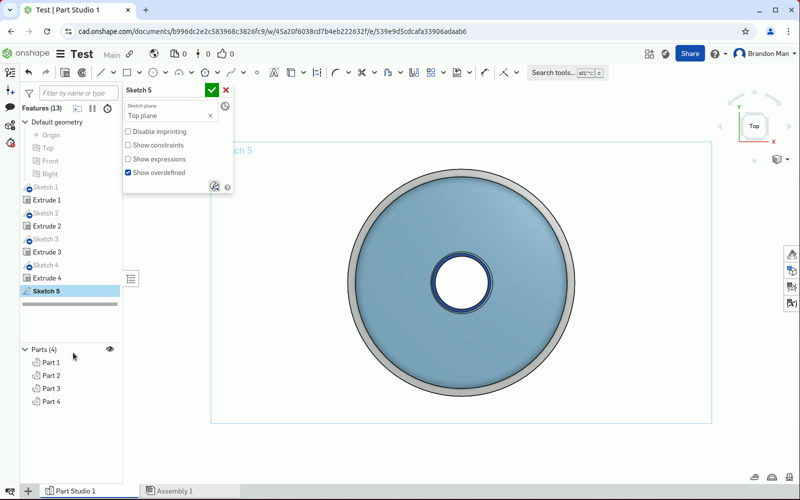
key(y)
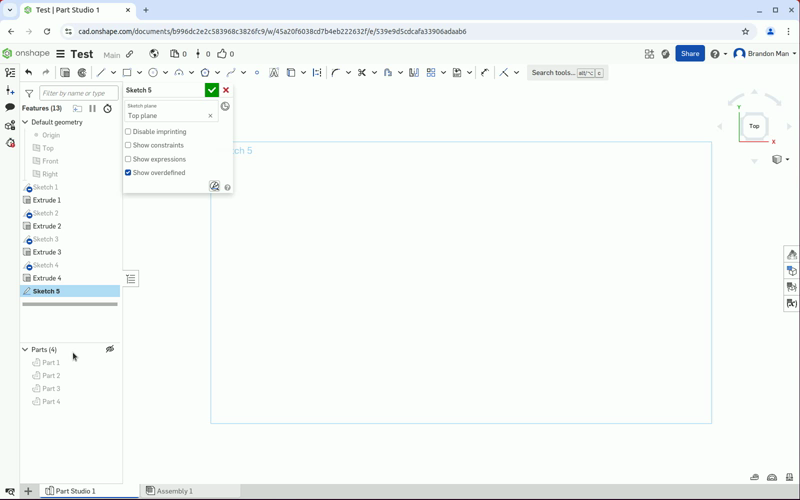
key(c)
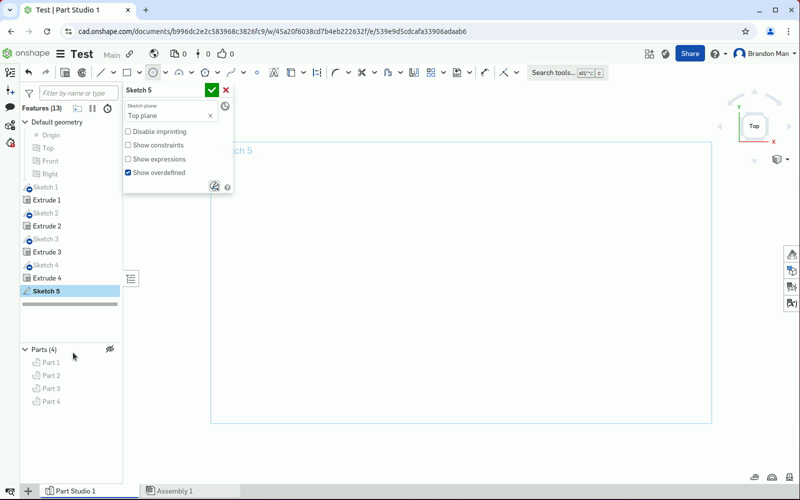
key_down(shift)
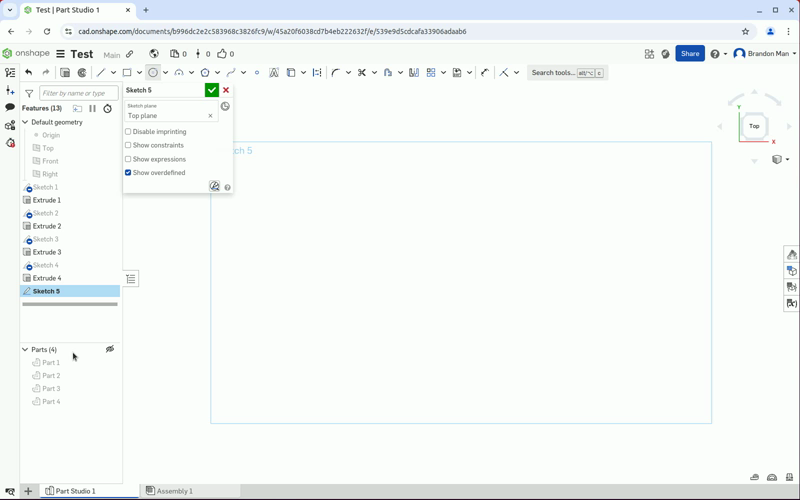
mouse_move(461, 282)
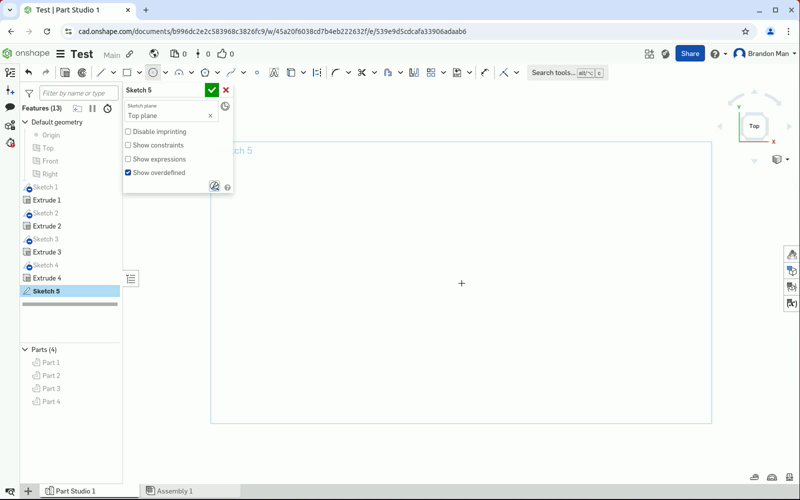
click(461, 282)
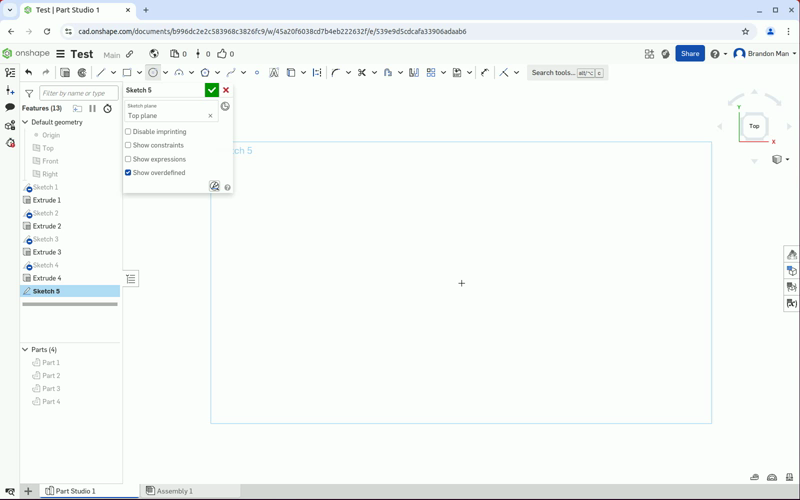
key_up(shift)
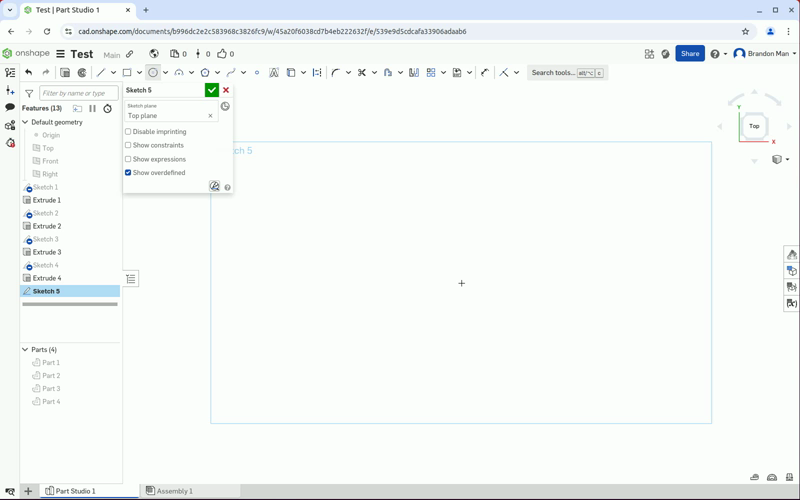
mouse_move(492, 282)
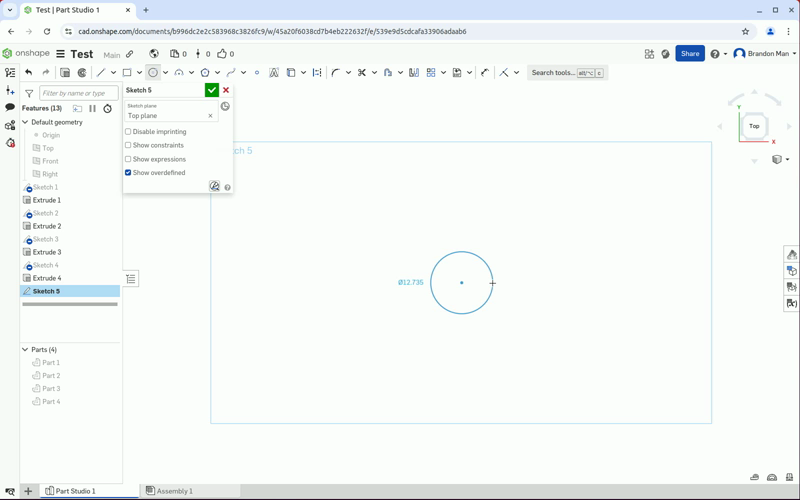
click(492, 282)
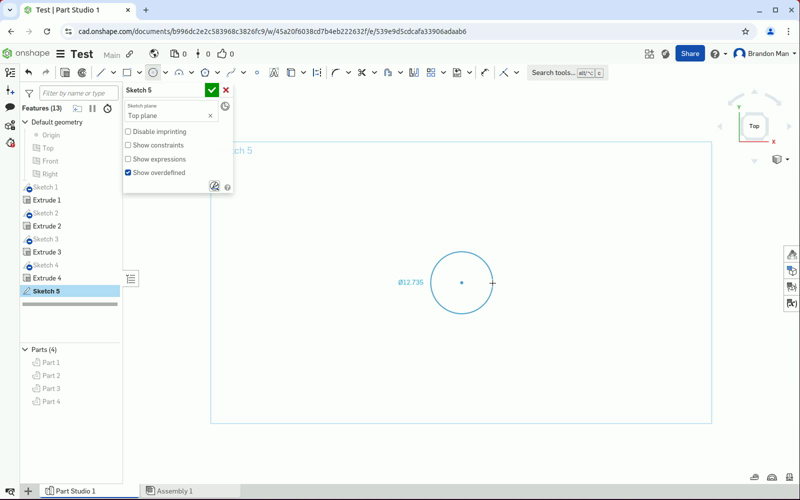
key(esc)
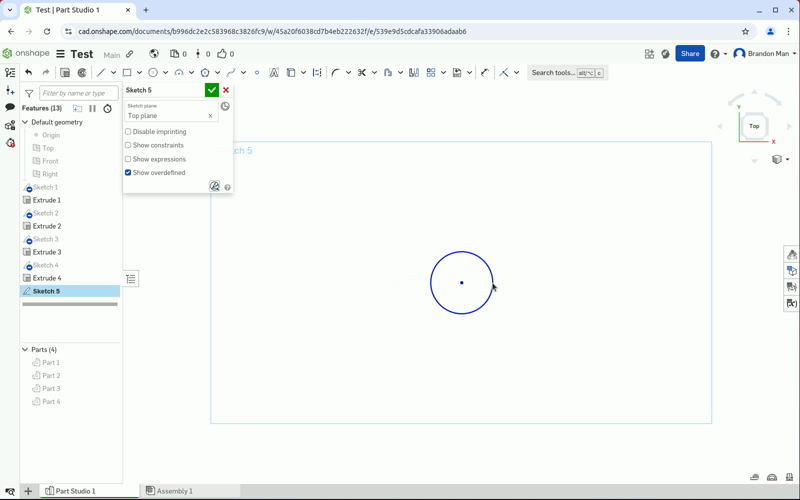
key(c)
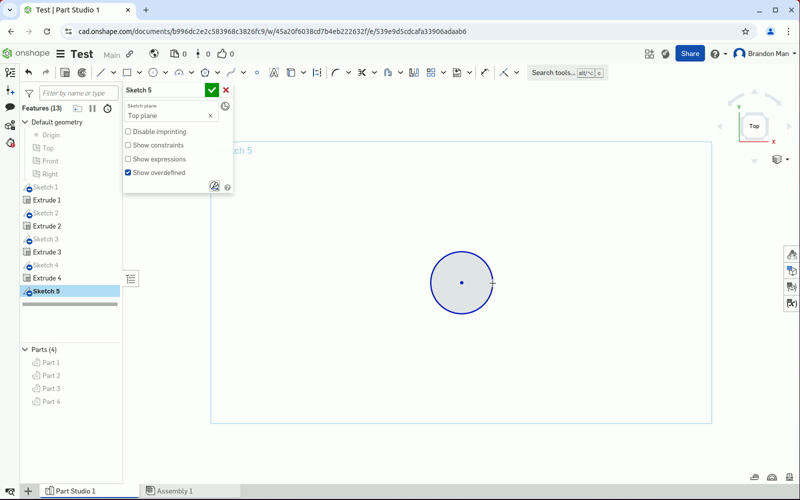
key_down(shift)
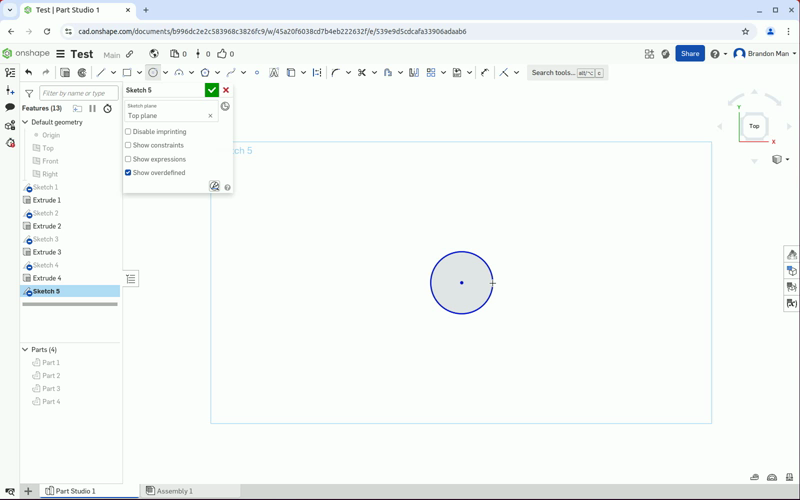
mouse_move(461, 282)
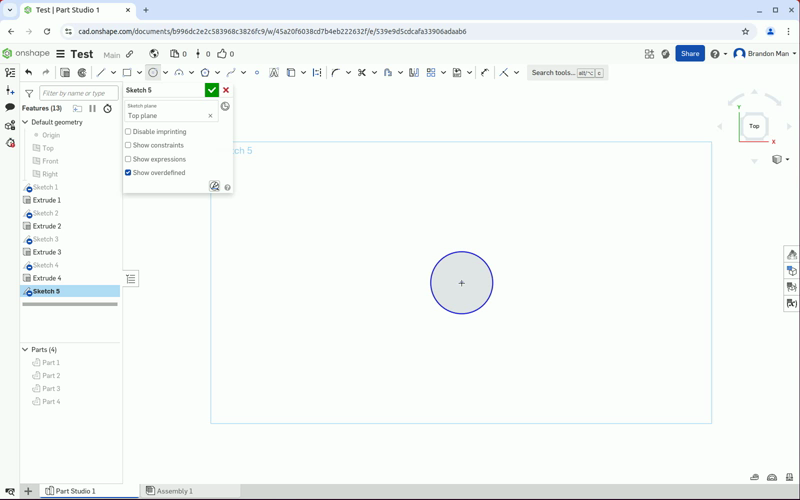
click(461, 282)
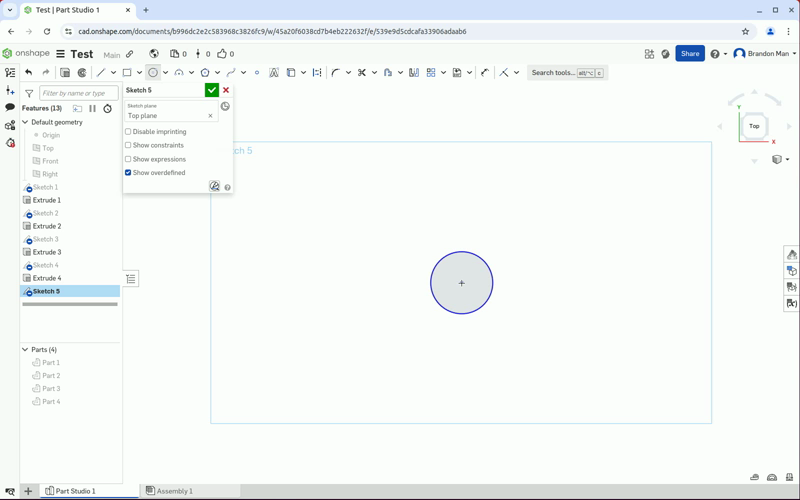
key_up(shift)
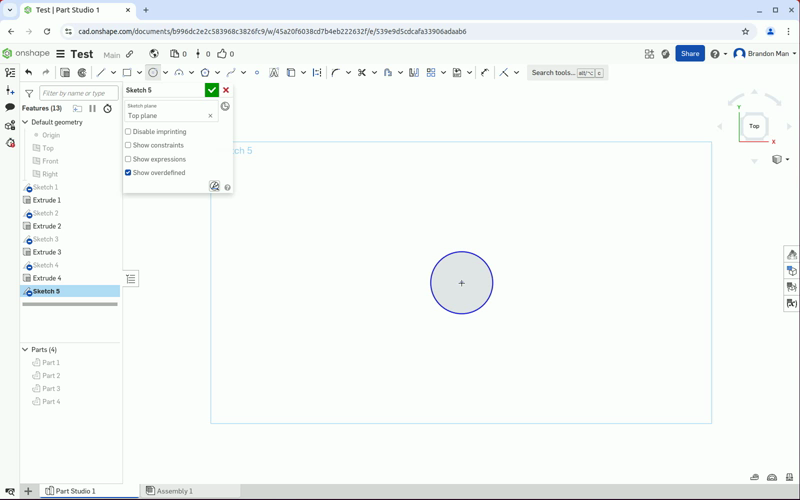
mouse_move(488, 282)
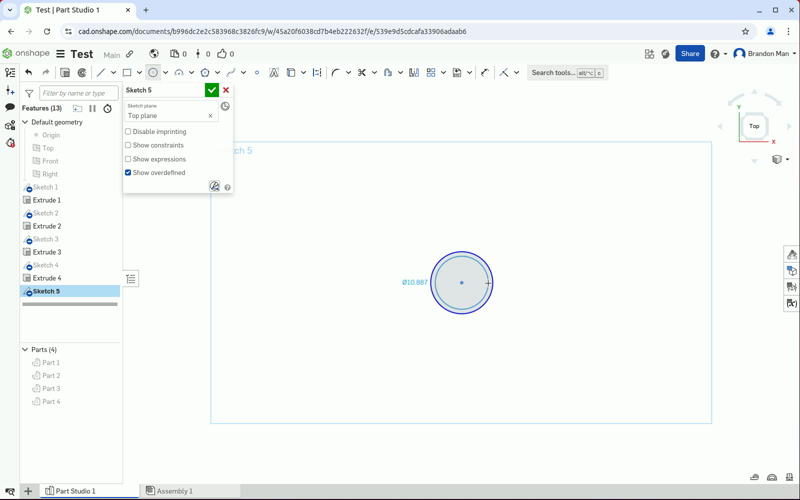
click(488, 282)
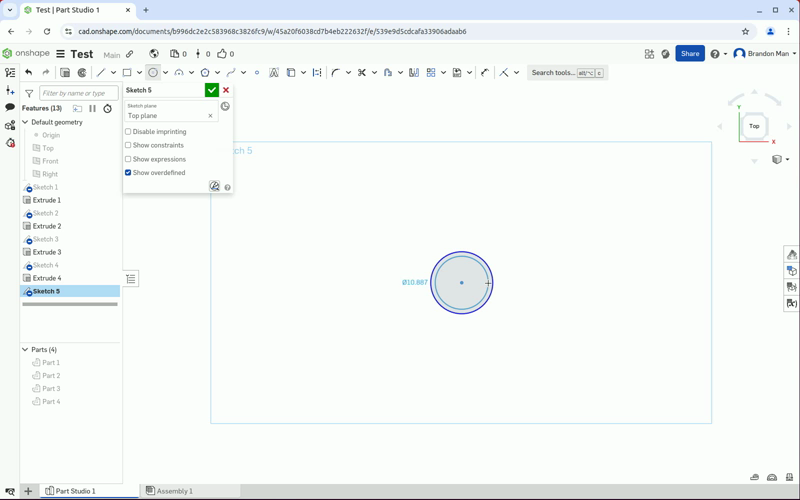
key(esc)
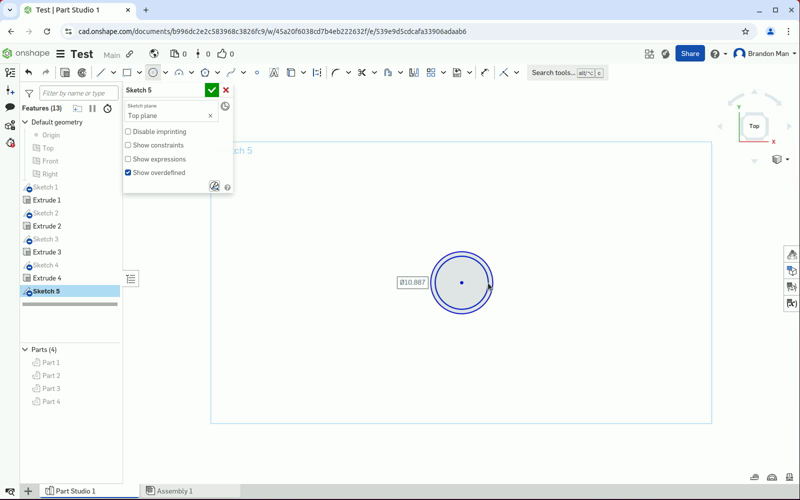
mouse_move(456, 310)
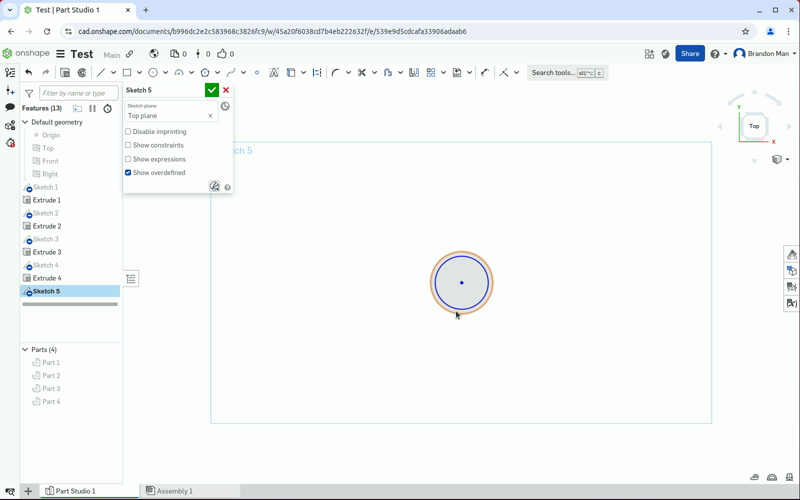
scroll(6)
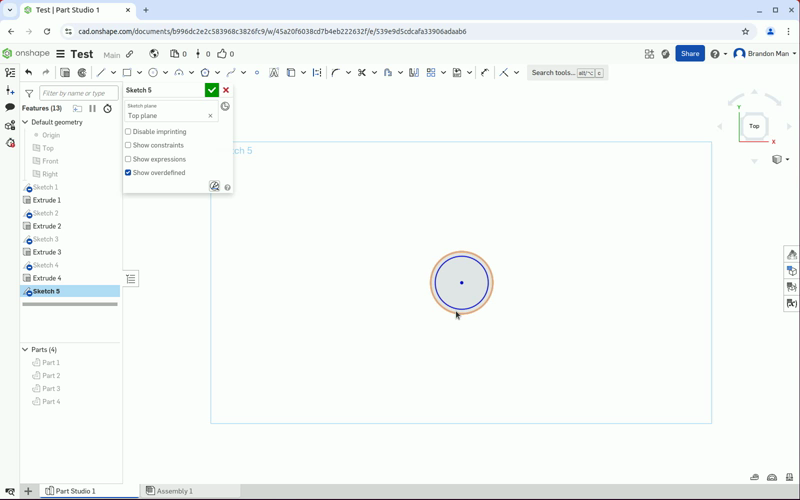
scroll(6)
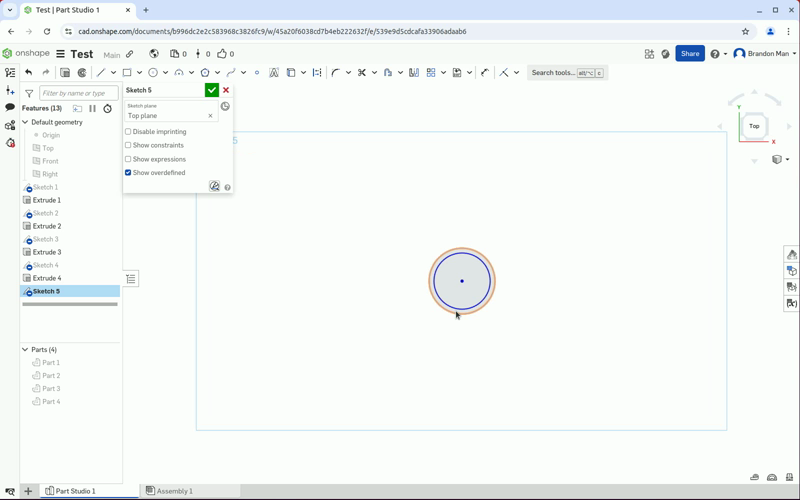
scroll(6)
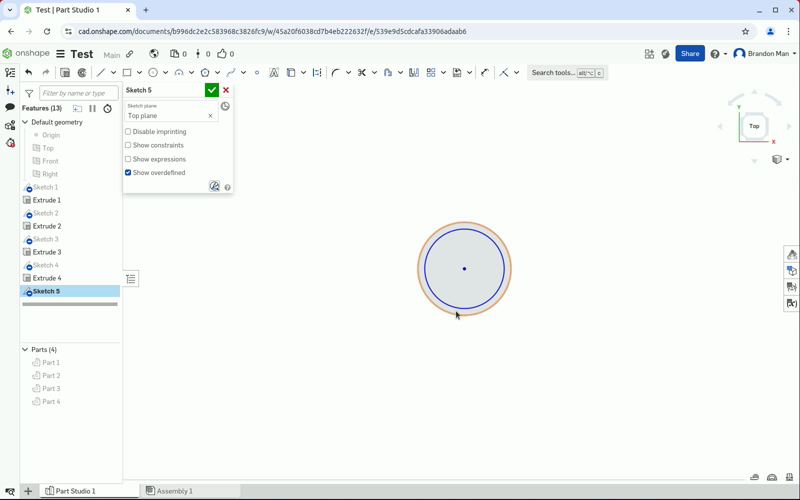
scroll(6)
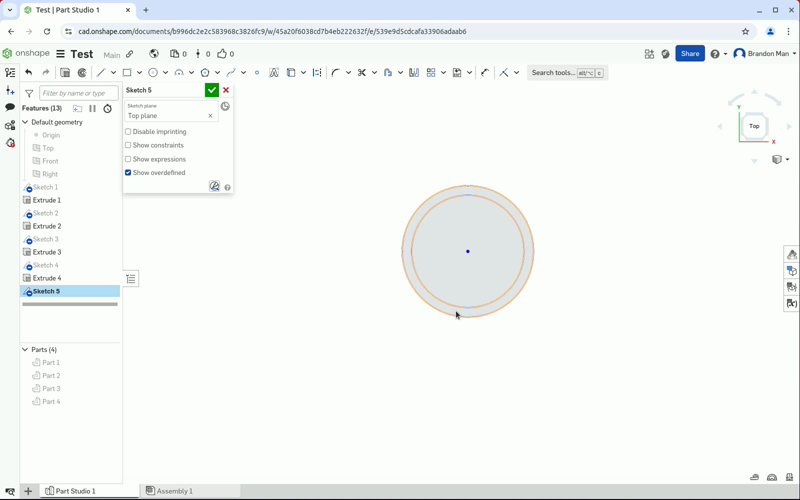
scroll(6)
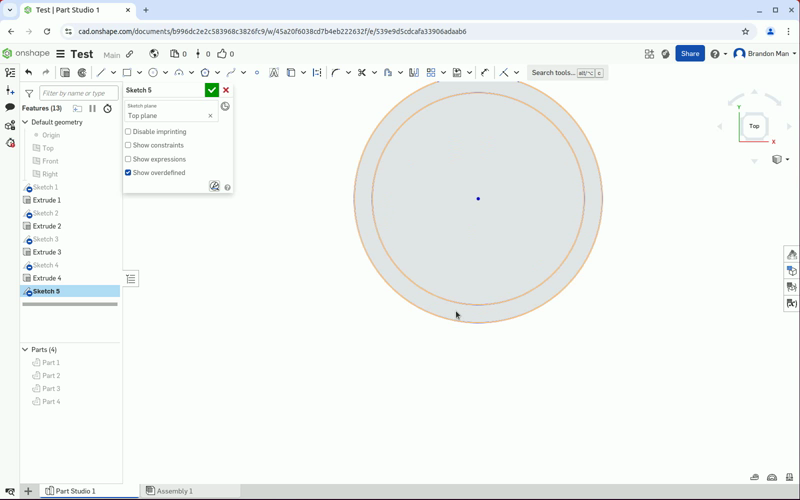
scroll(6)
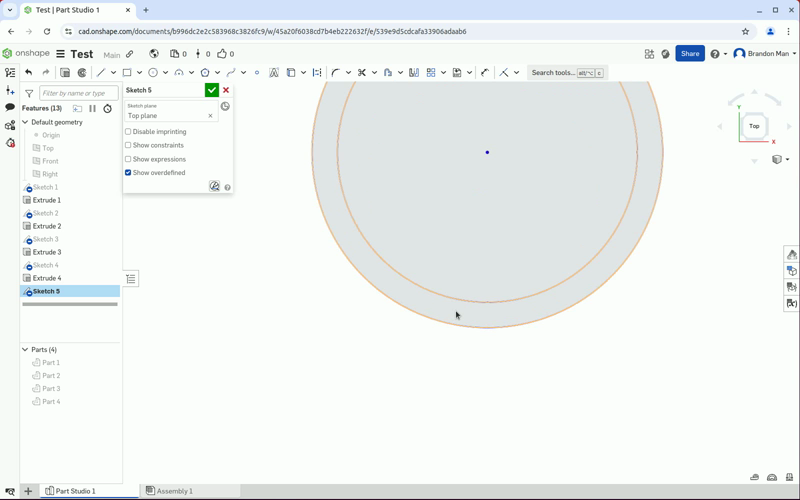
scroll(6)
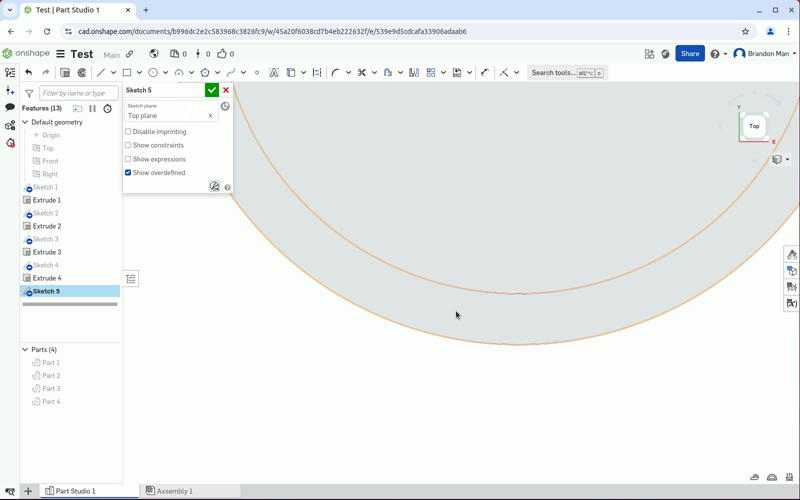
click(456, 310)
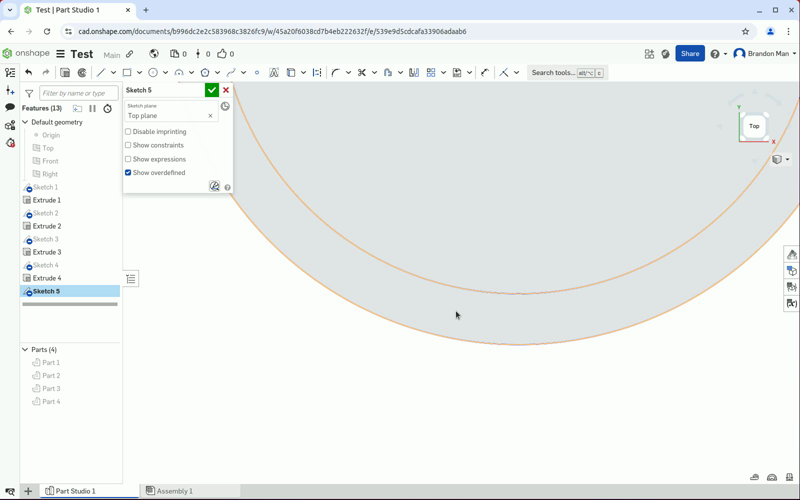
scroll(-6)
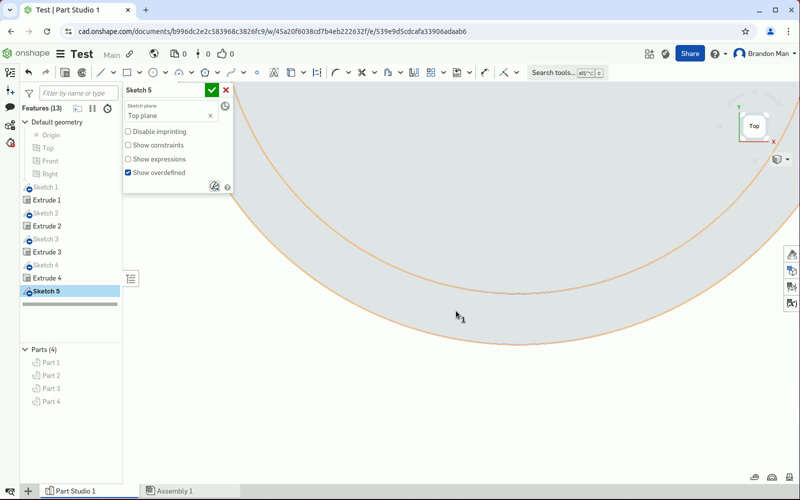
scroll(-6)
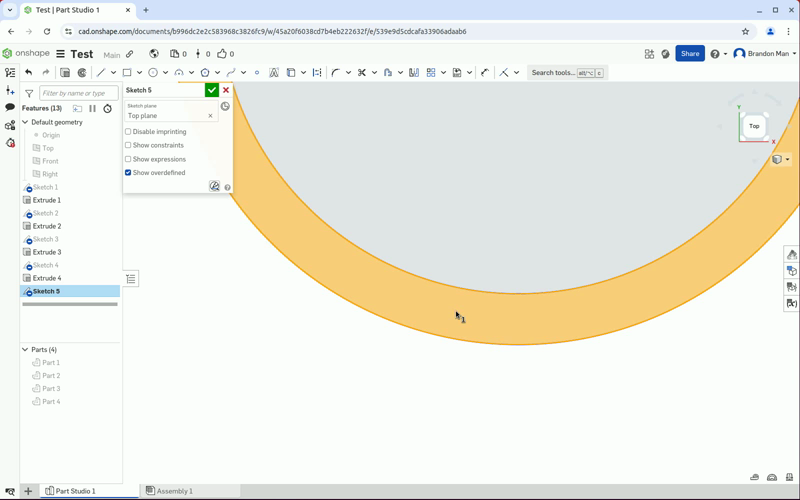
scroll(-6)
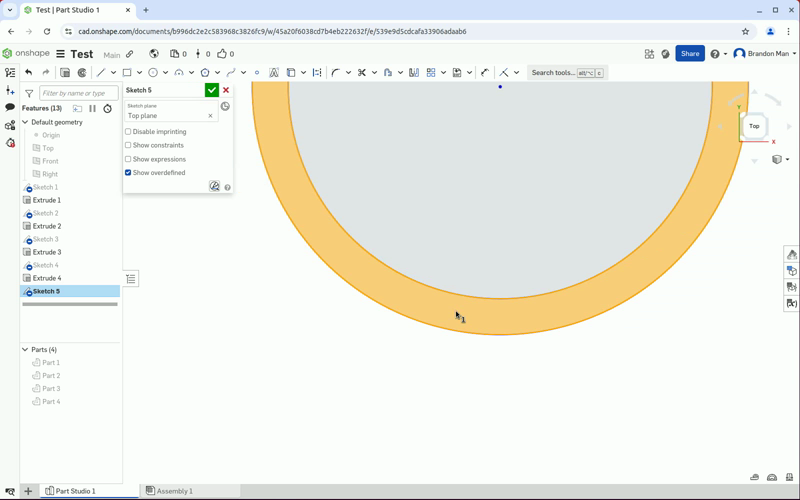
scroll(-6)
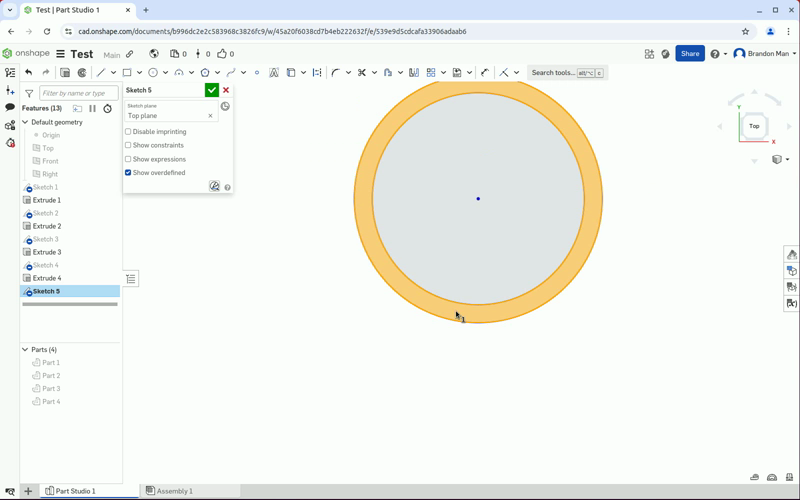
scroll(-6)
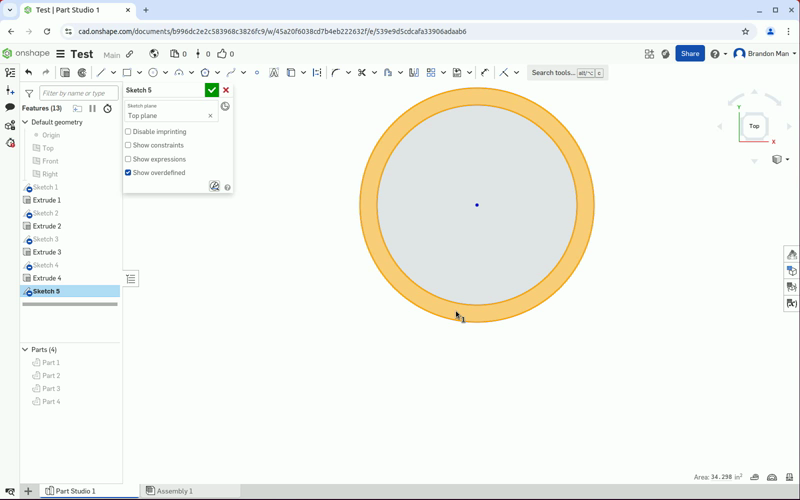
scroll(-6)
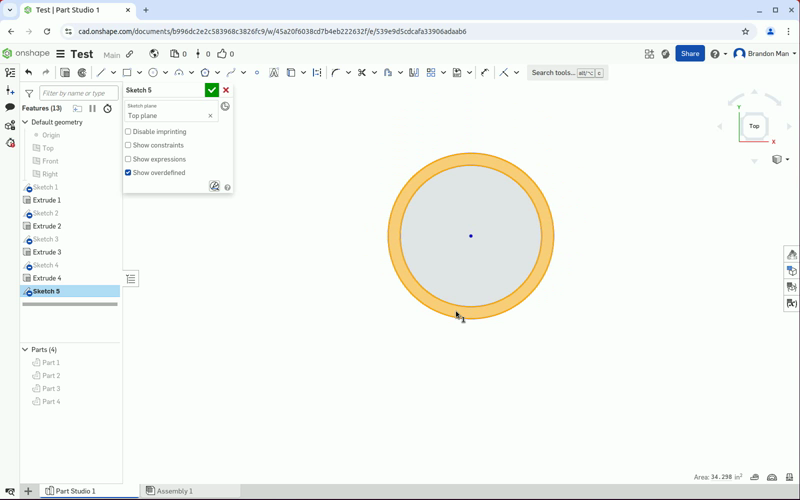
scroll(-6)
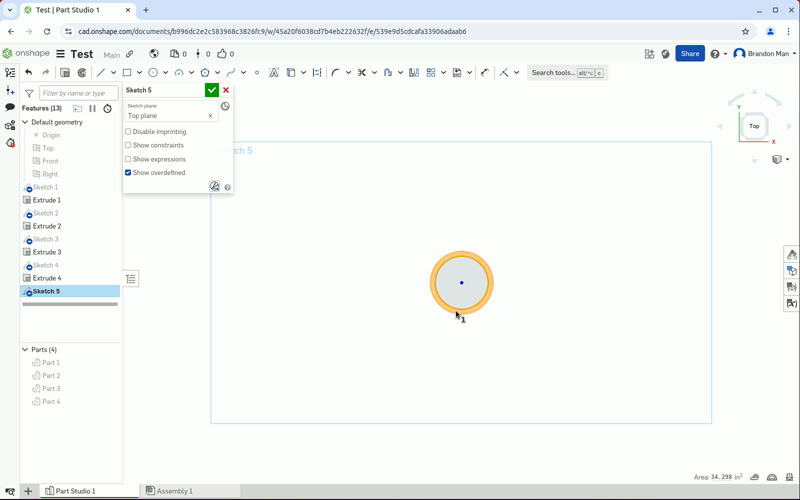
mouse_move(73, 352)
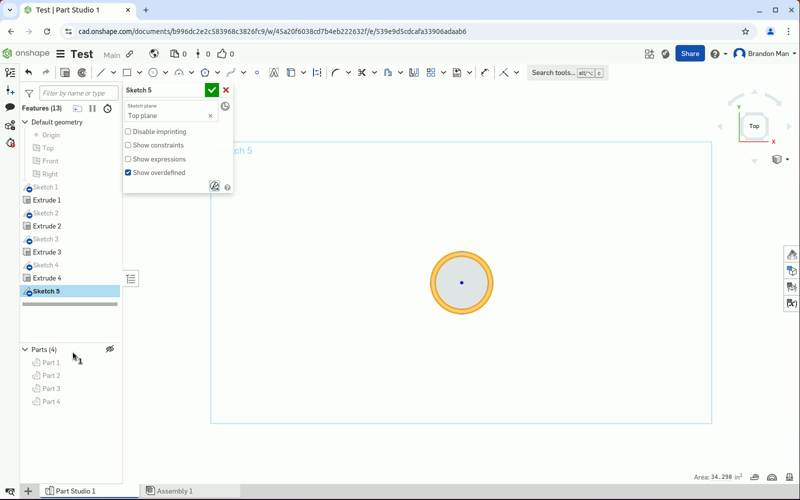
key(shift+y)
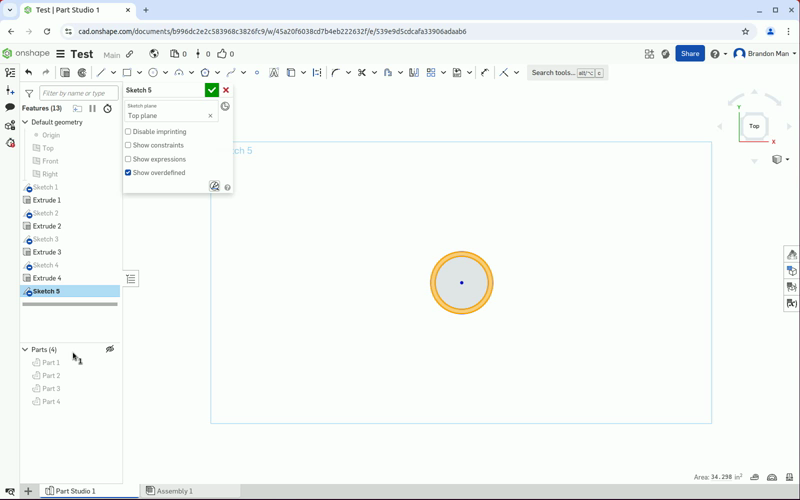
key(shift+e)
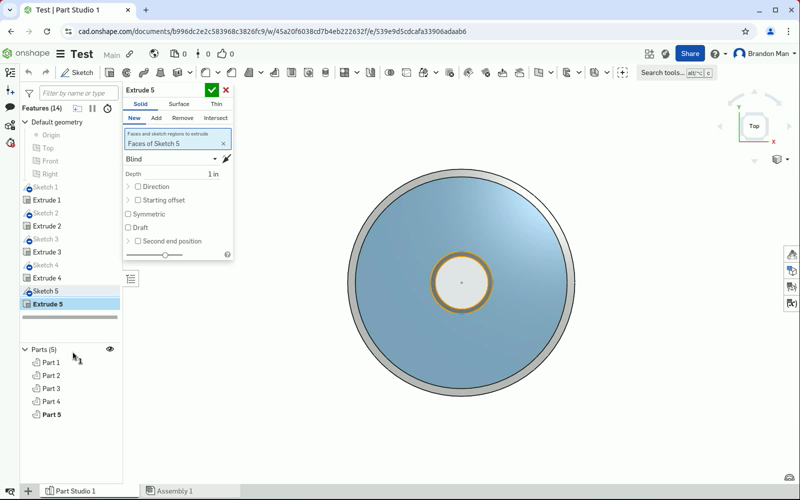
mouse_move(143, 106)
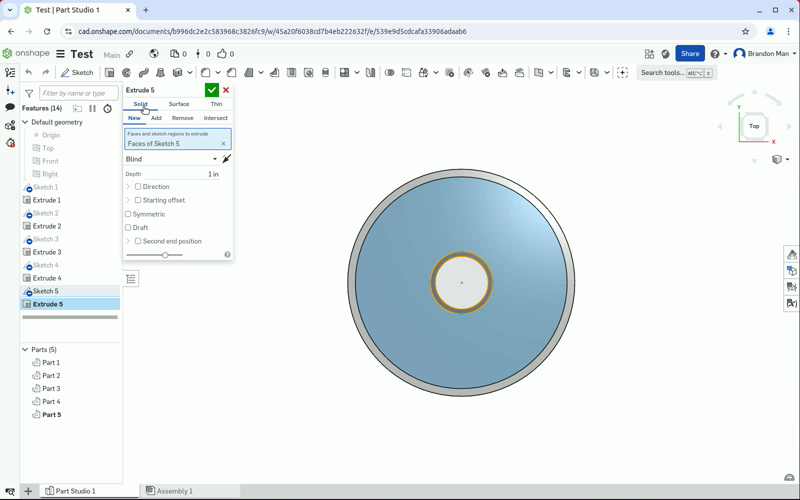
click(143, 106)
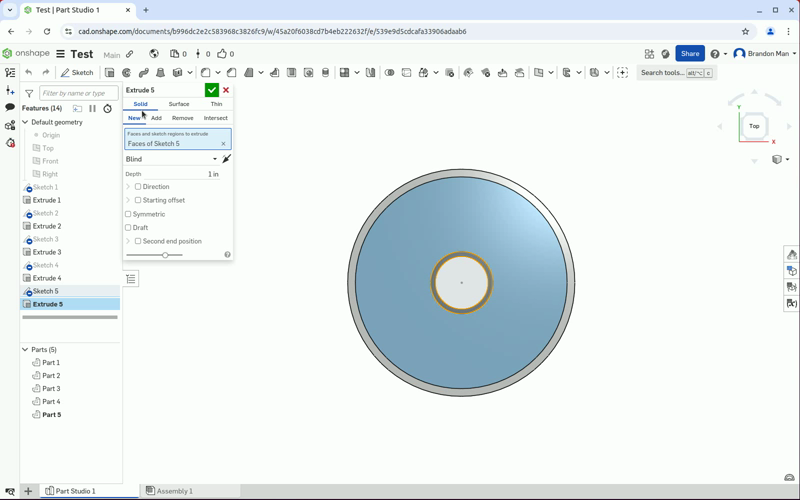
mouse_move(137, 120)
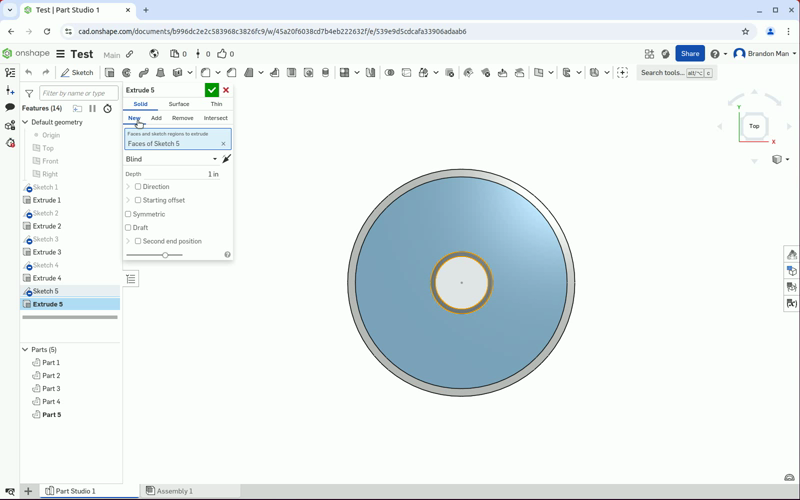
click(137, 120)
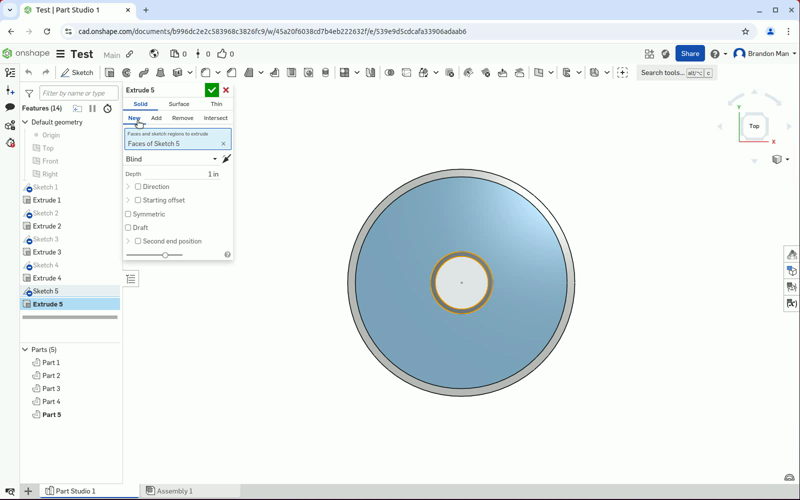
key(tab, 4)
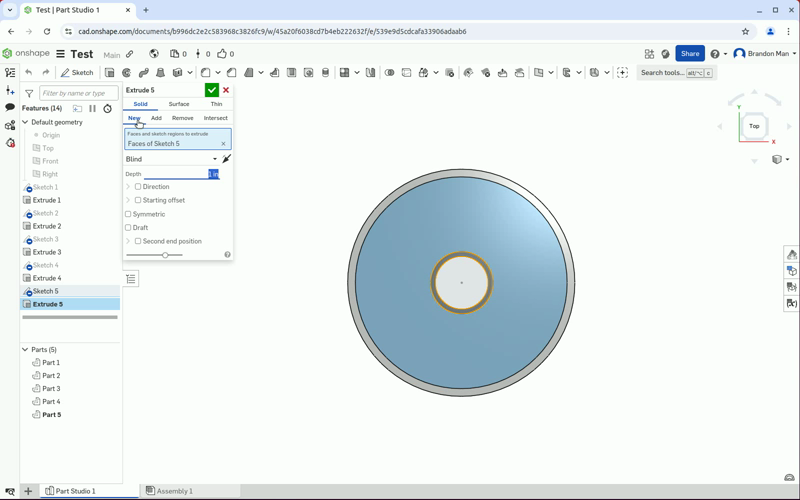
text(4.092)
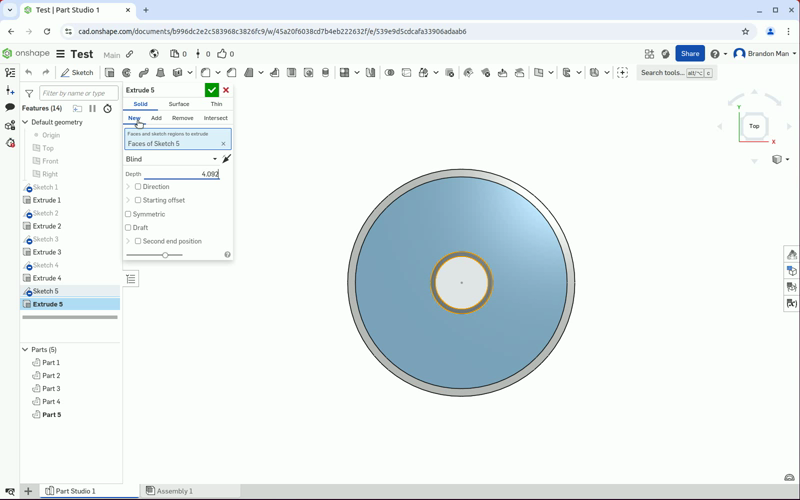
key(enter)
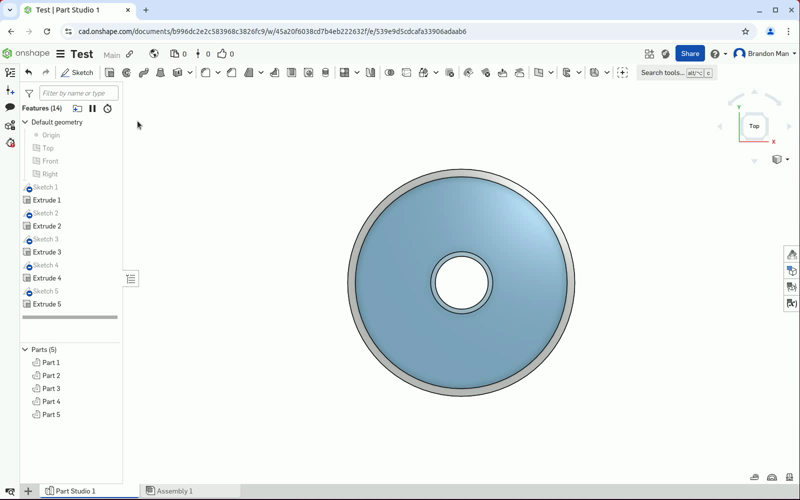
key(shift+h)
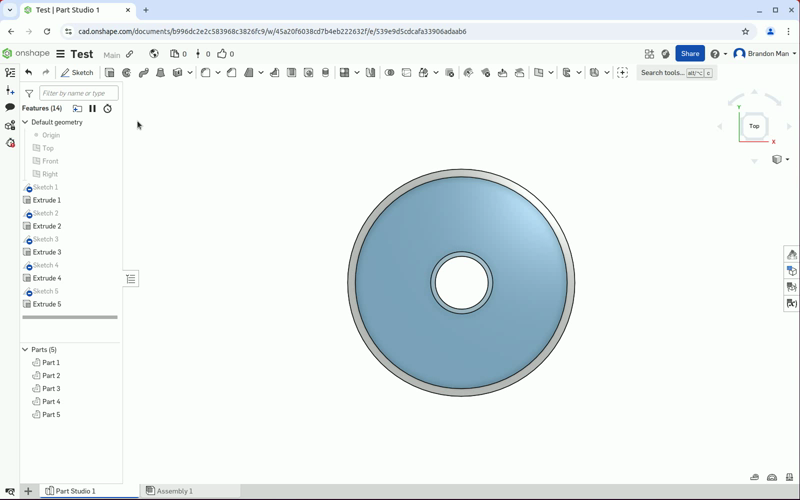
key(shift+h)
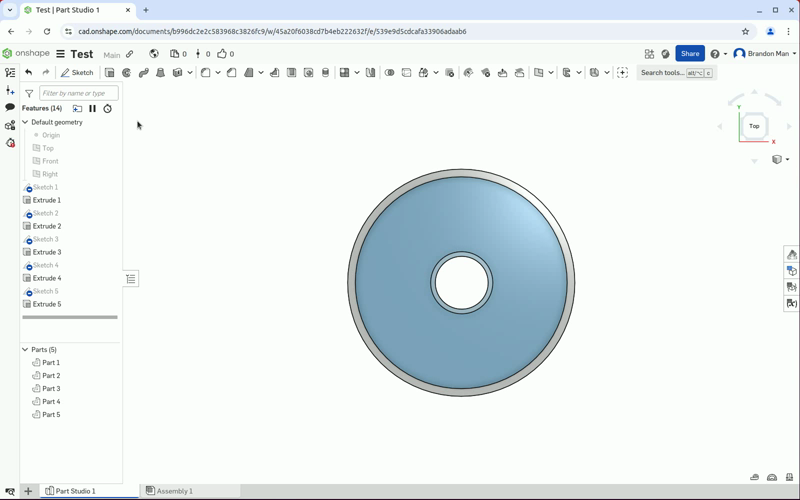
key(shift+7)
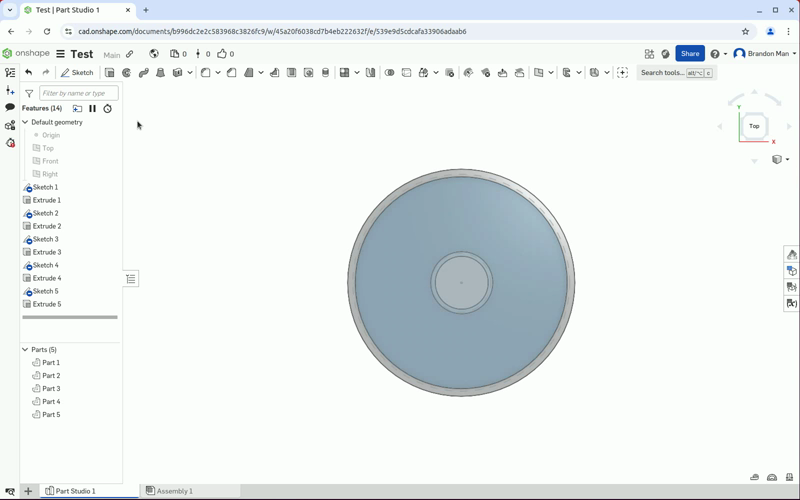
key(up, 3)
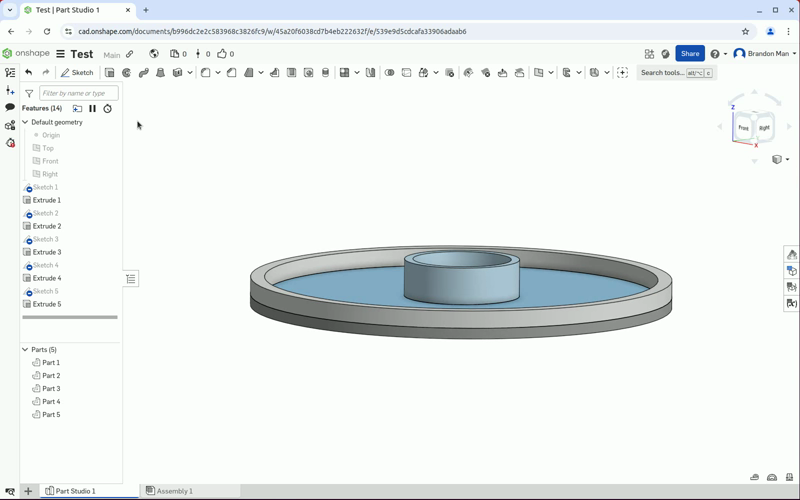
key(left, 3)
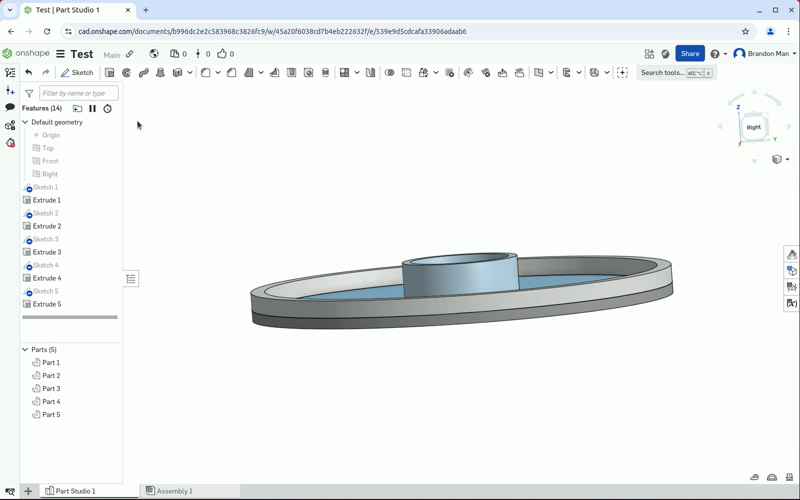
key(right, 3)
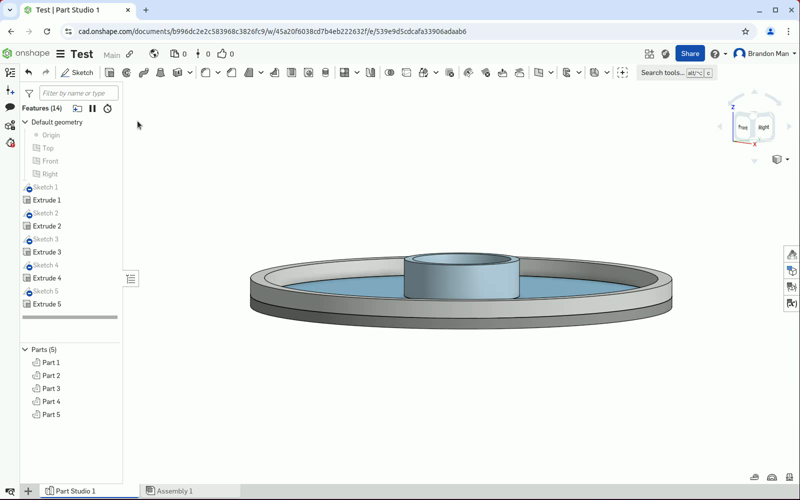
key(down, 3)
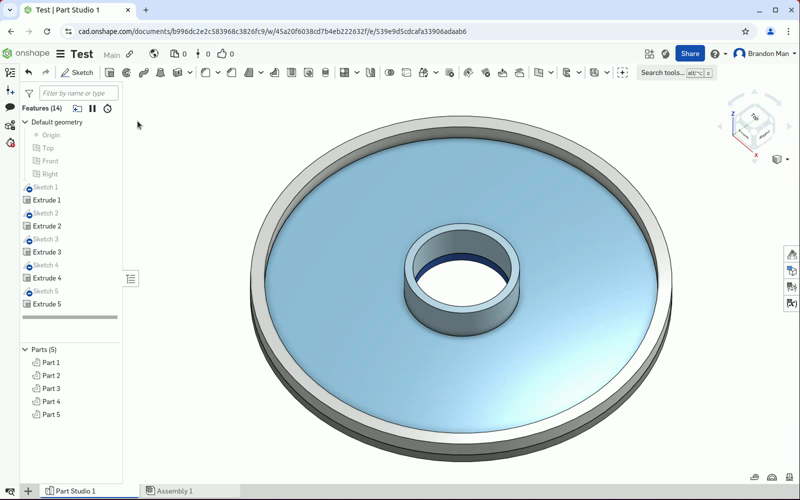
mouse_move(73, 189)
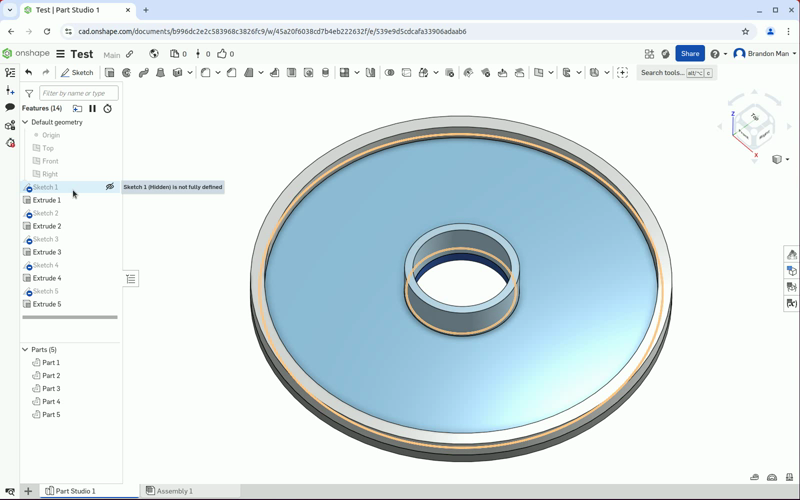
click(73, 189)